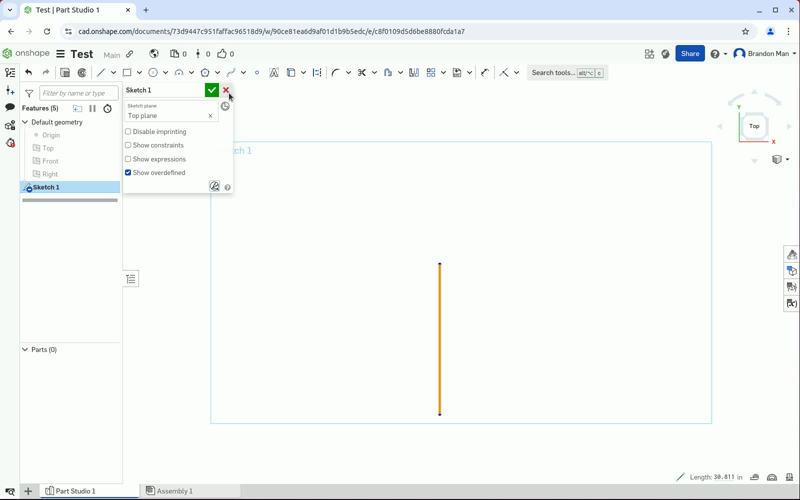
key(shift+h)
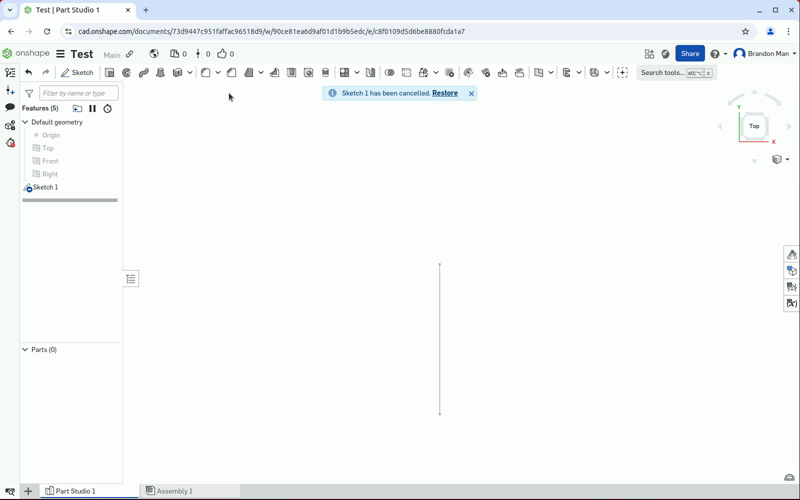
mouse_move(73, 352)
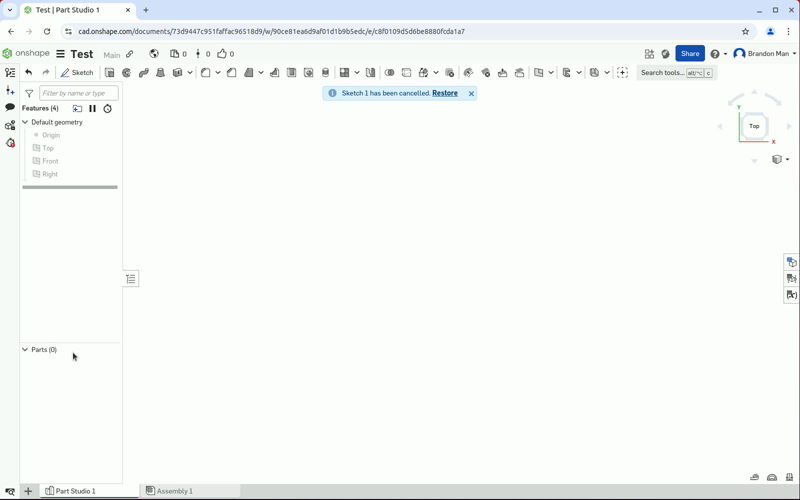
key(y)
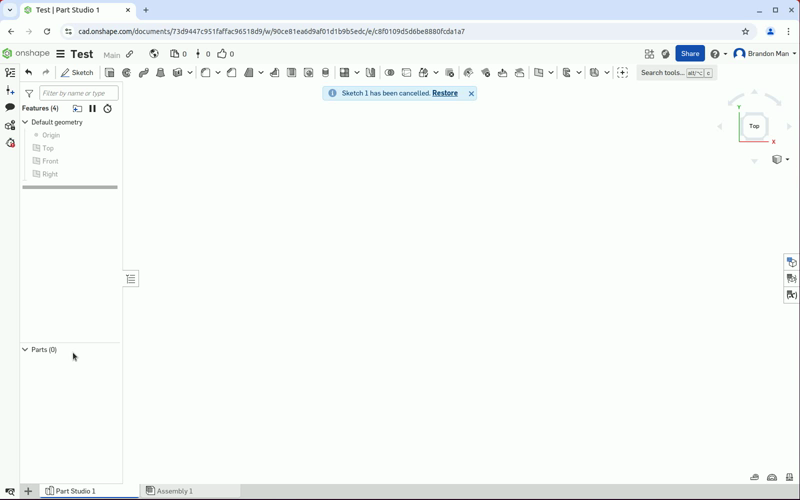
key(shift+p)
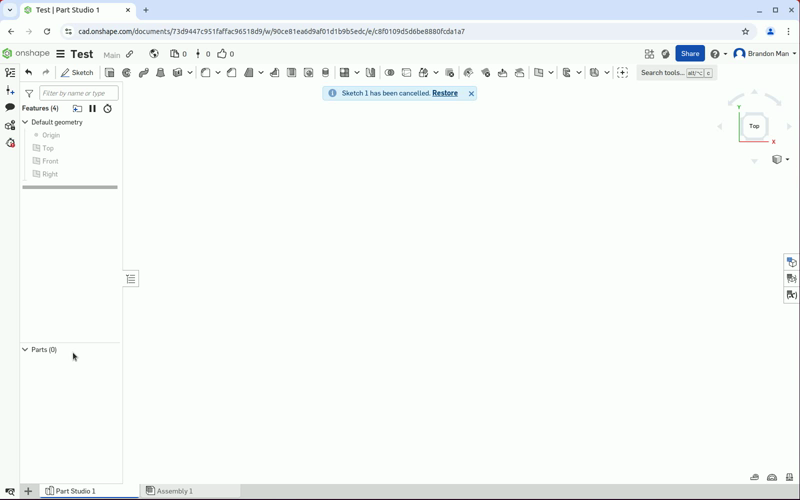
key(space)
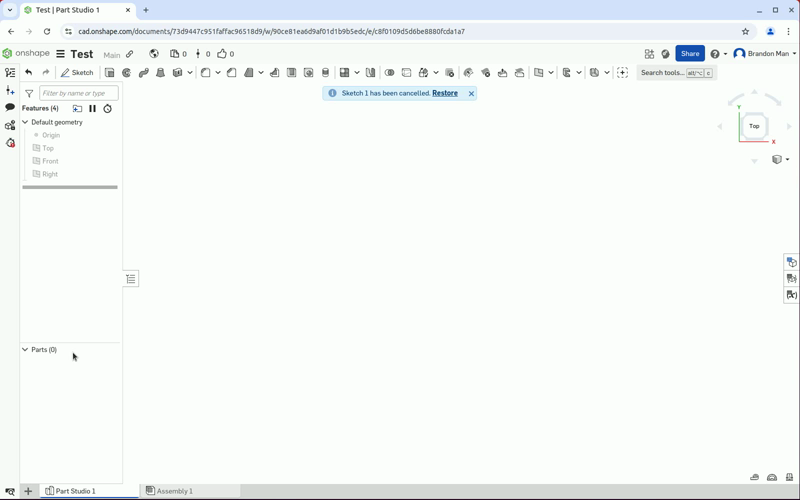
key_down(shift)
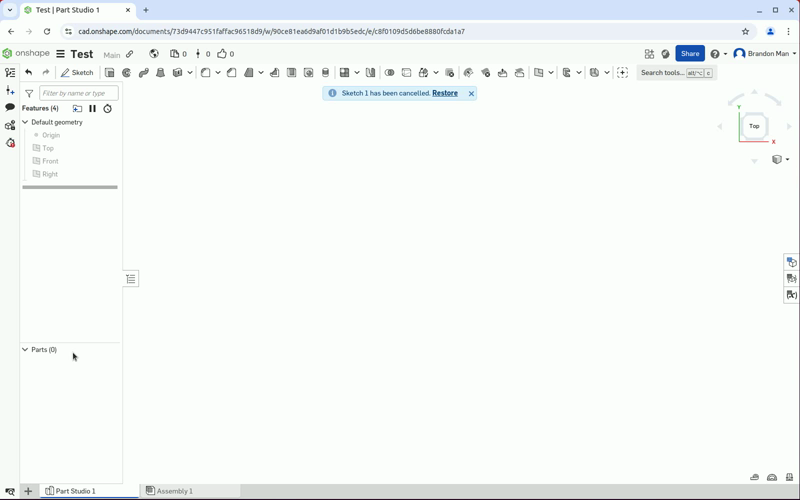
key(up)
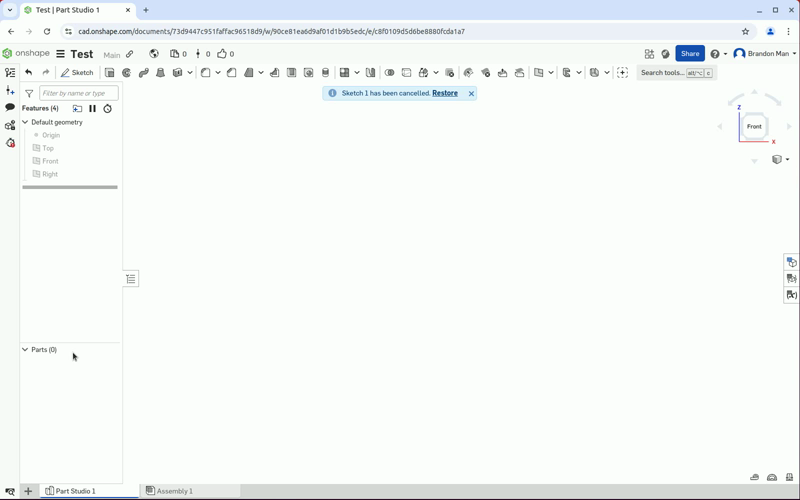
key_up(shift)
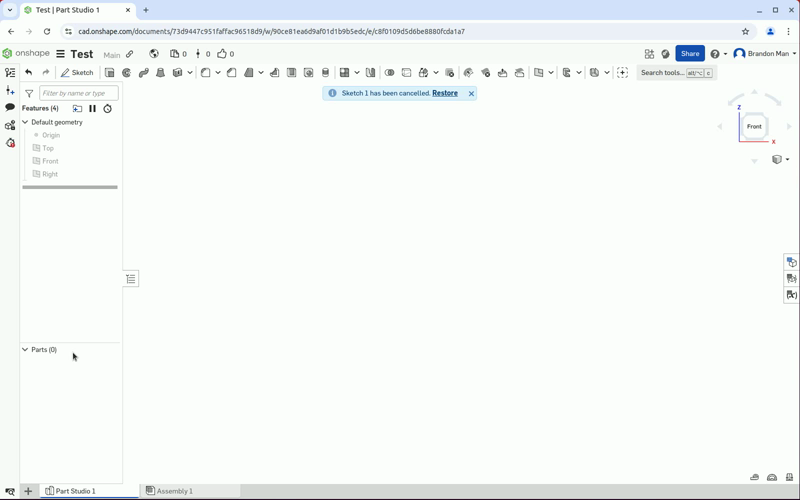
mouse_move(73, 352)
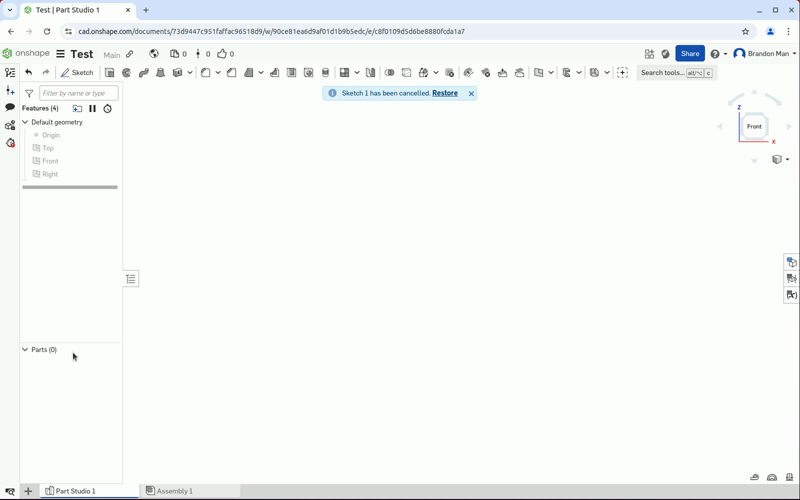
key(shift+y)
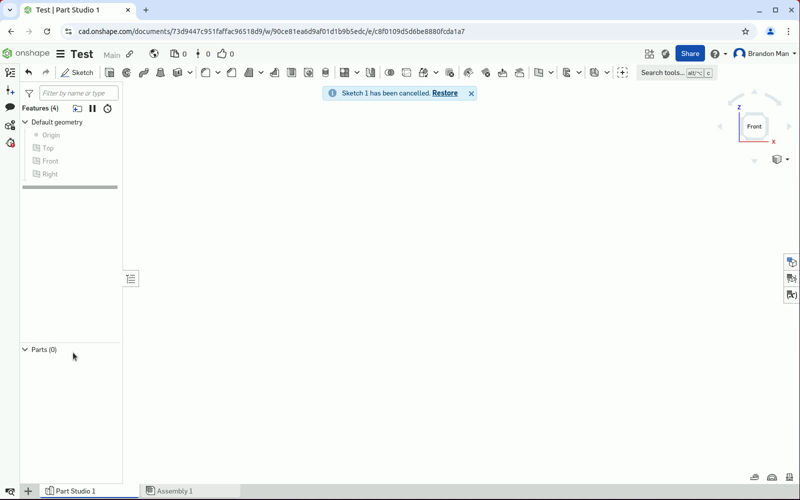
key(shift+s)
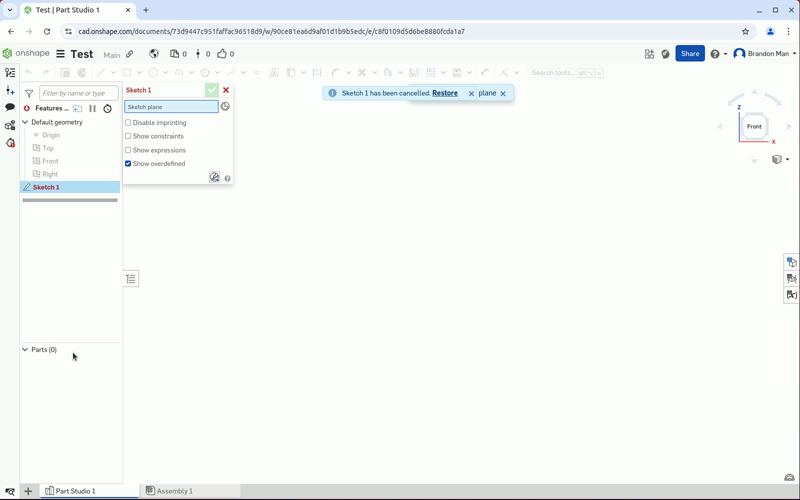
mouse_move(73, 163)
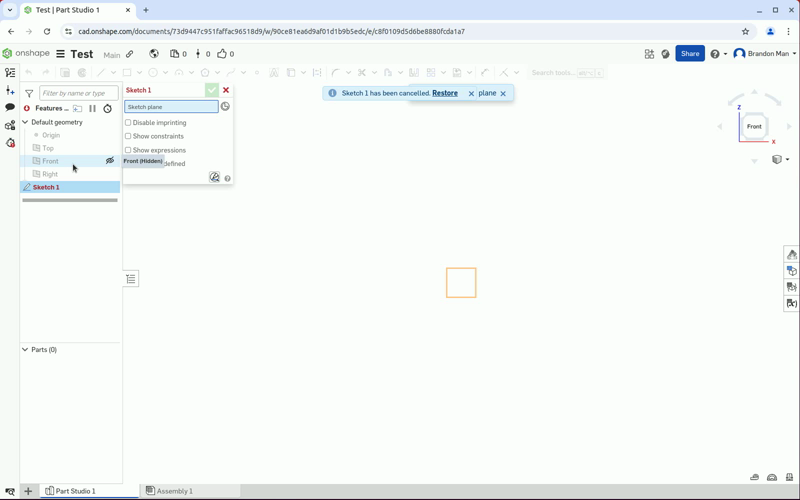
click(73, 163)
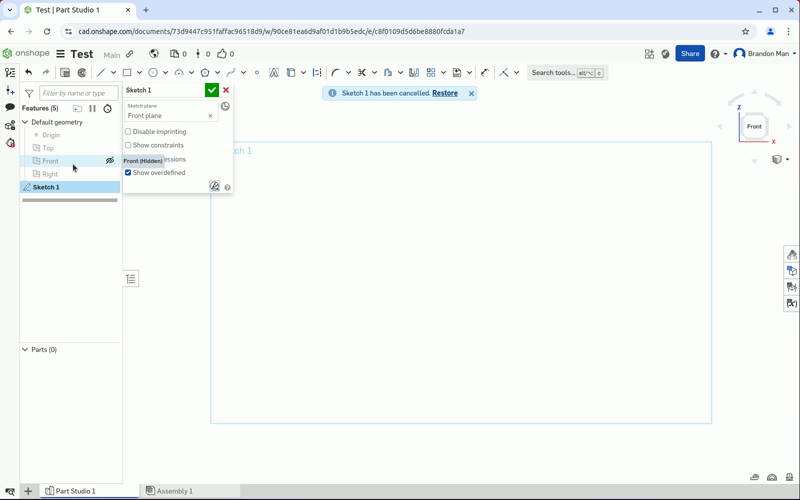
mouse_move(73, 352)
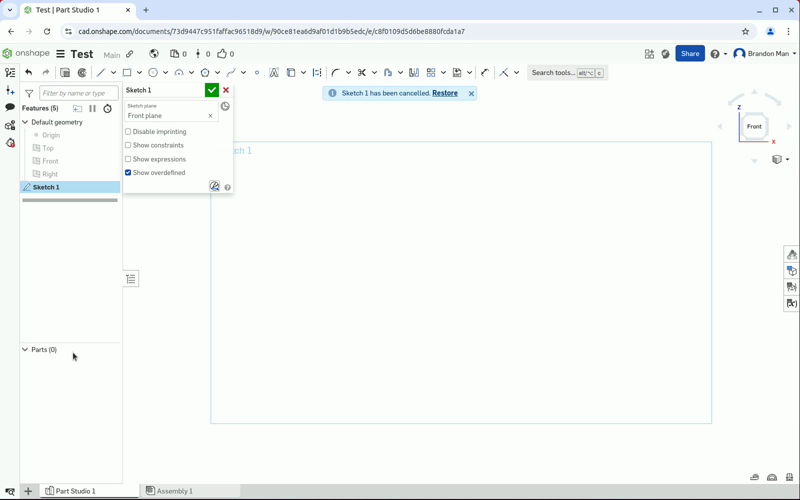
key(y)
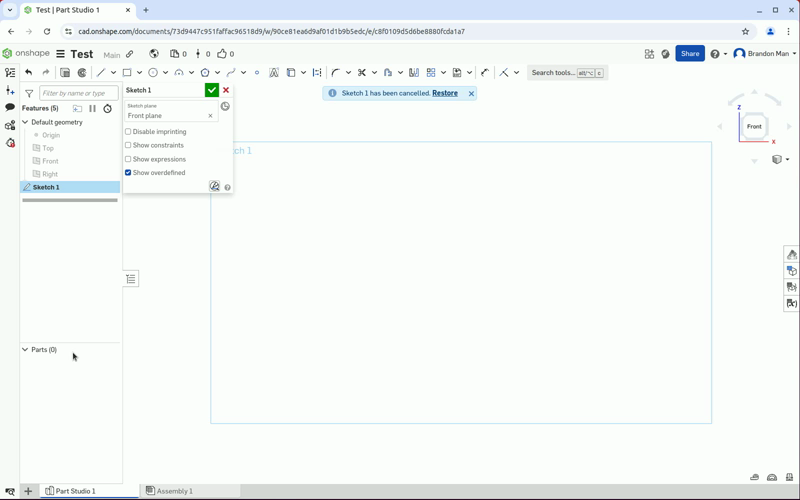
key(a)
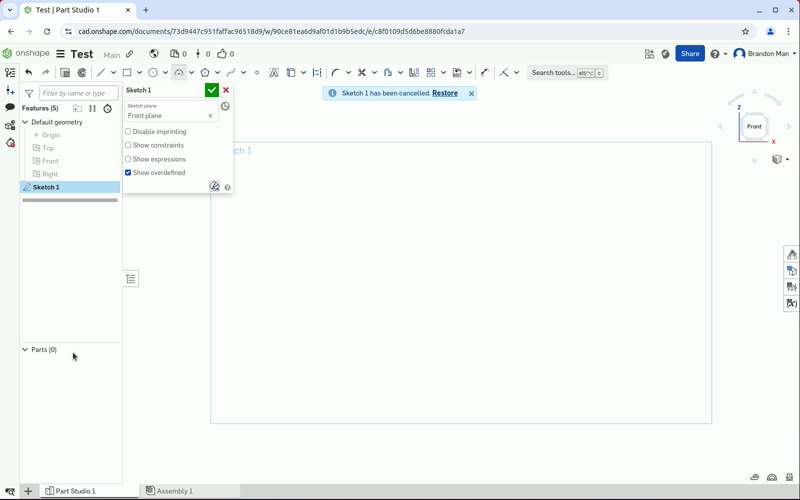
key_down(shift)
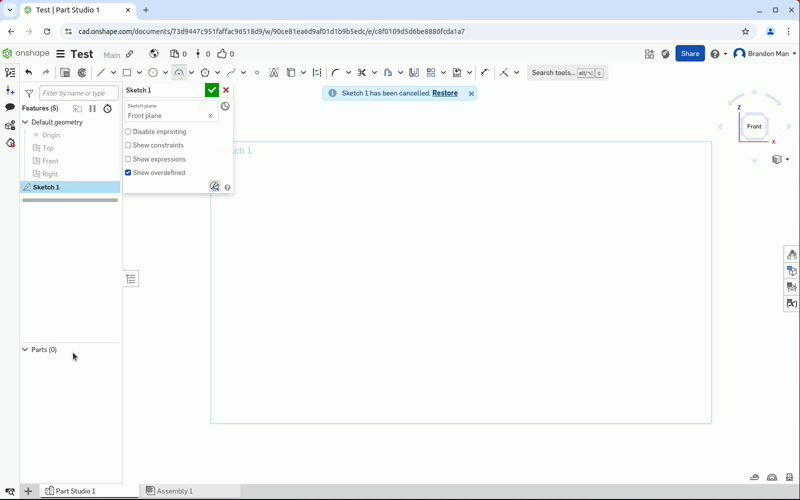
mouse_move(401, 299)
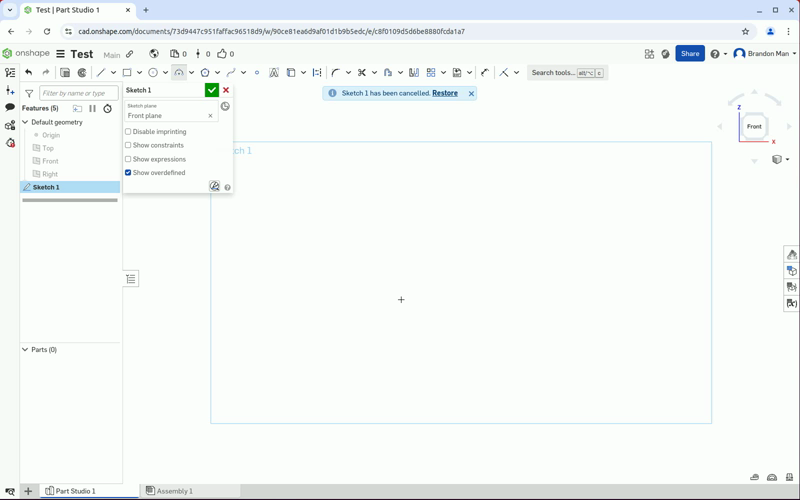
click(401, 299)
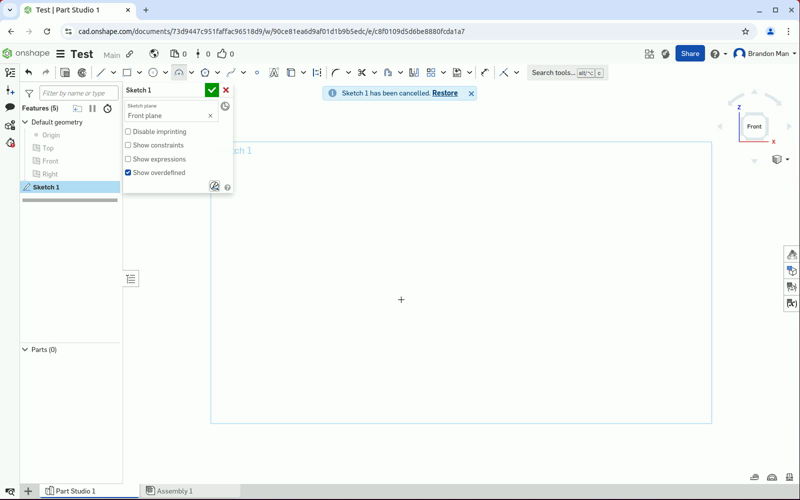
key_up(shift)
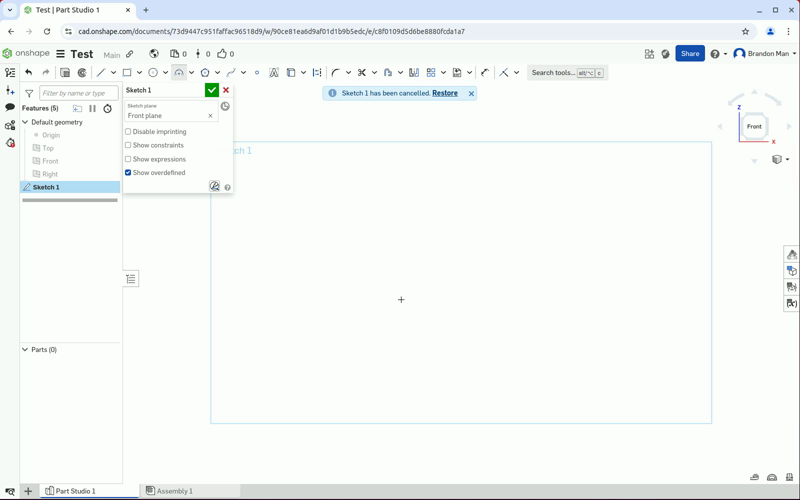
key_down(shift)
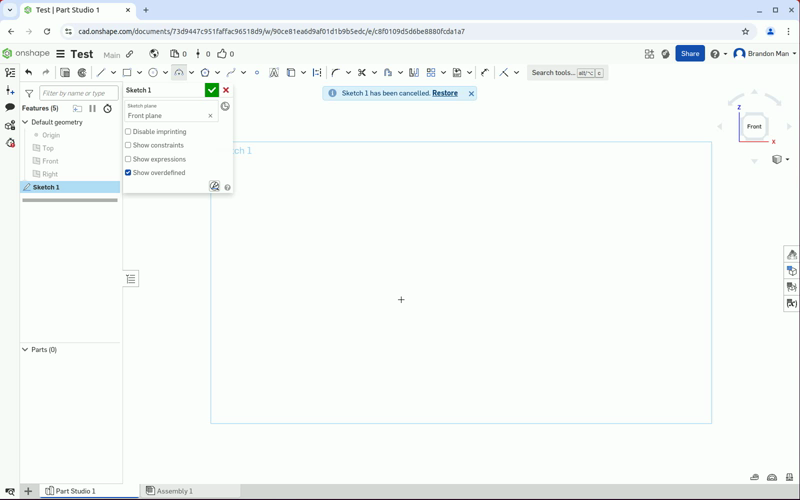
mouse_move(455, 299)
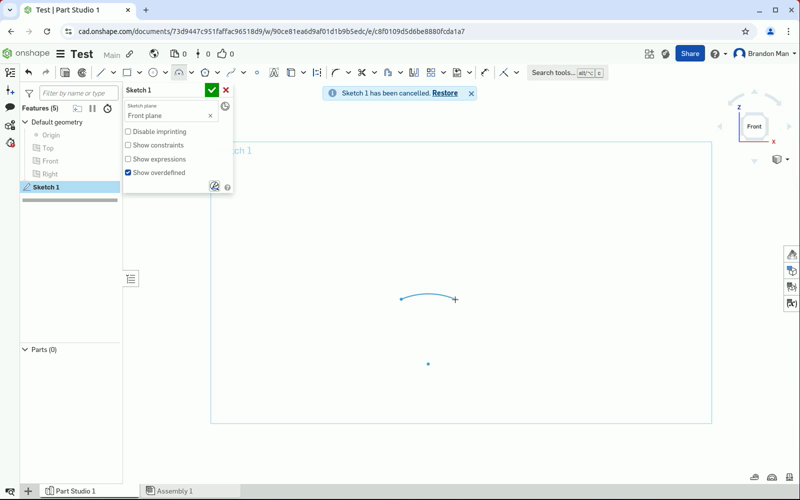
click(455, 299)
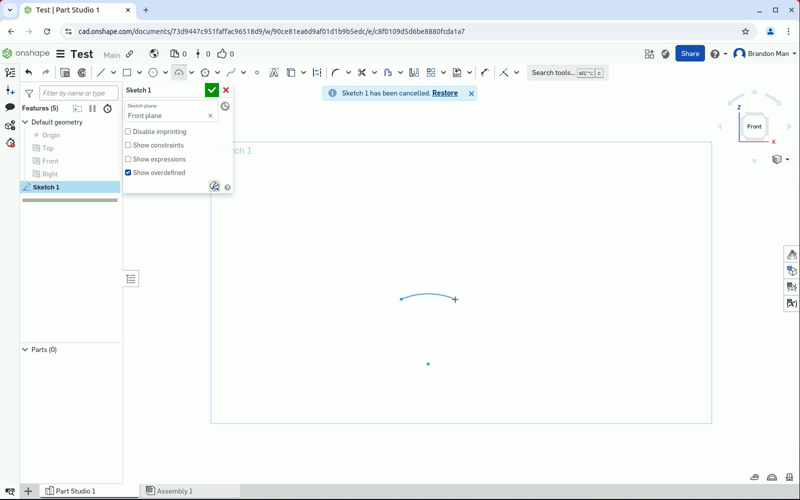
mouse_move(428, 311)
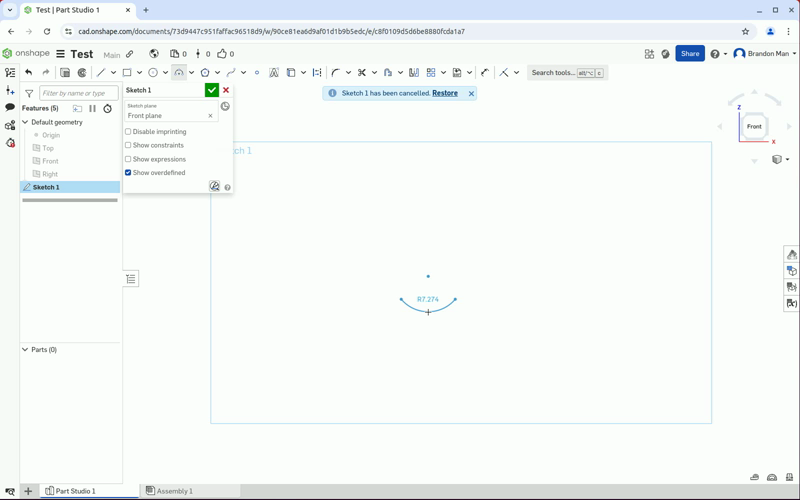
click(428, 311)
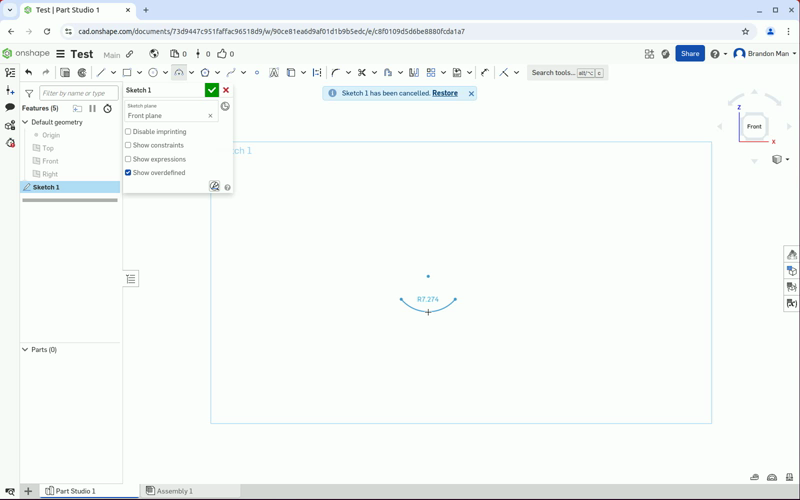
key_up(shift)
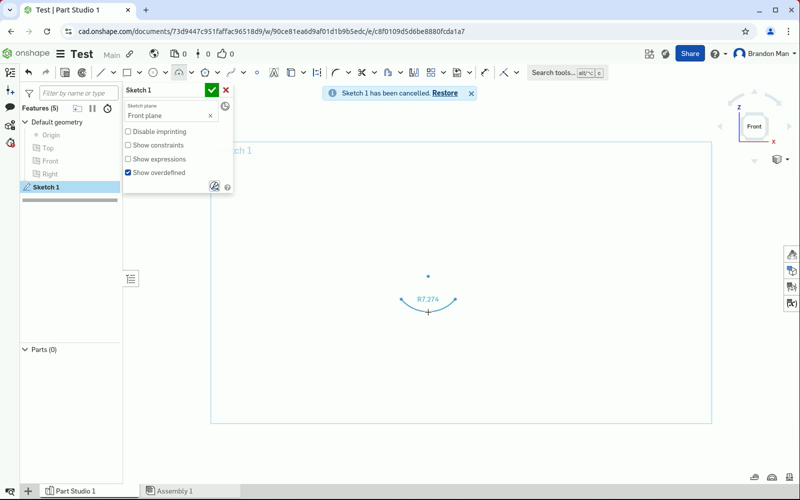
key(esc)
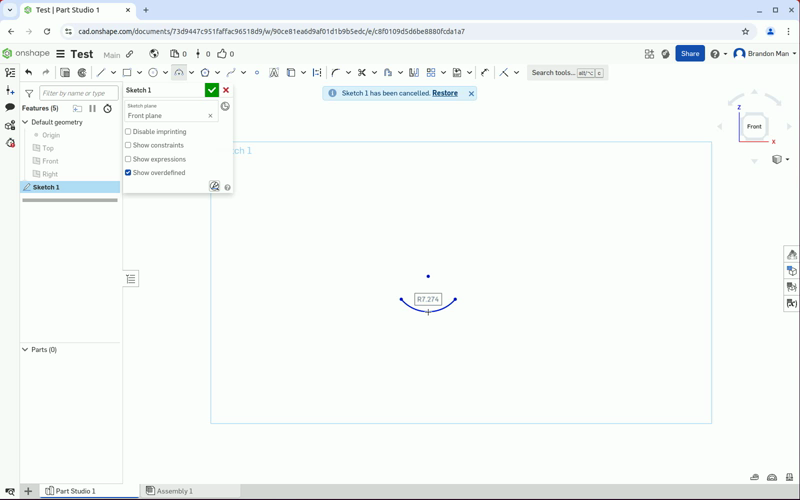
key(l)
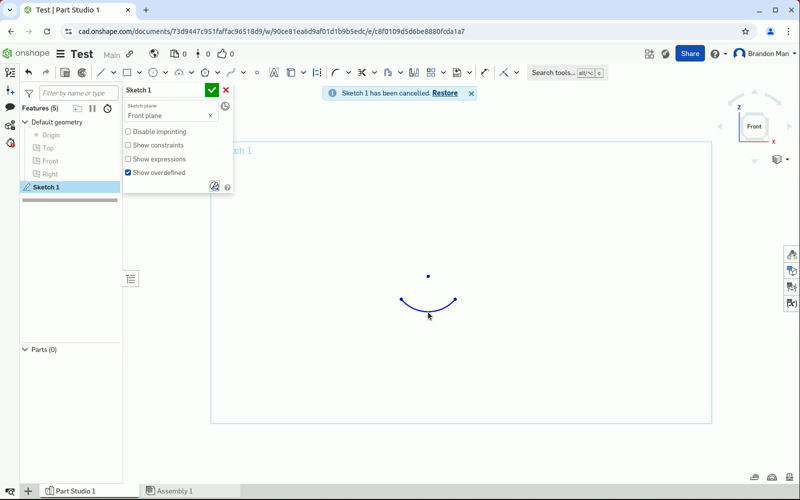
mouse_move(455, 299)
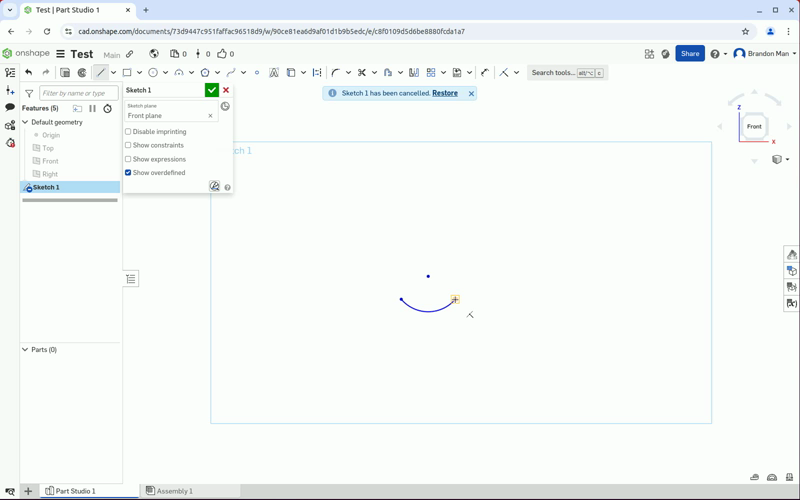
click(455, 299)
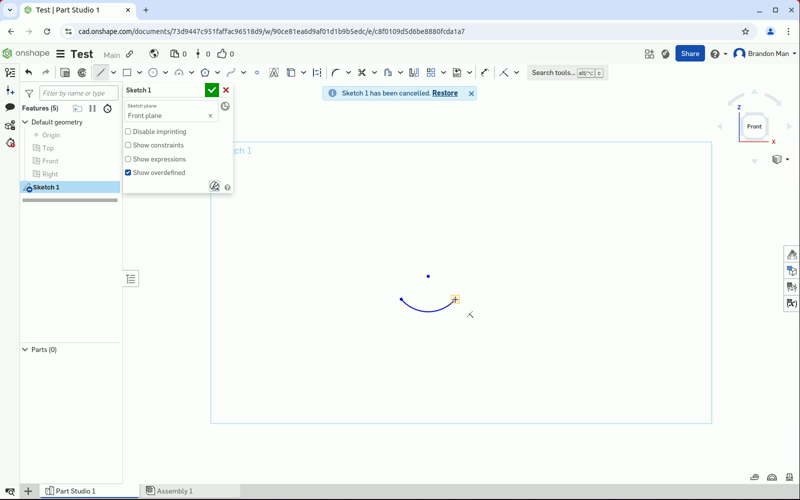
key_down(shift)
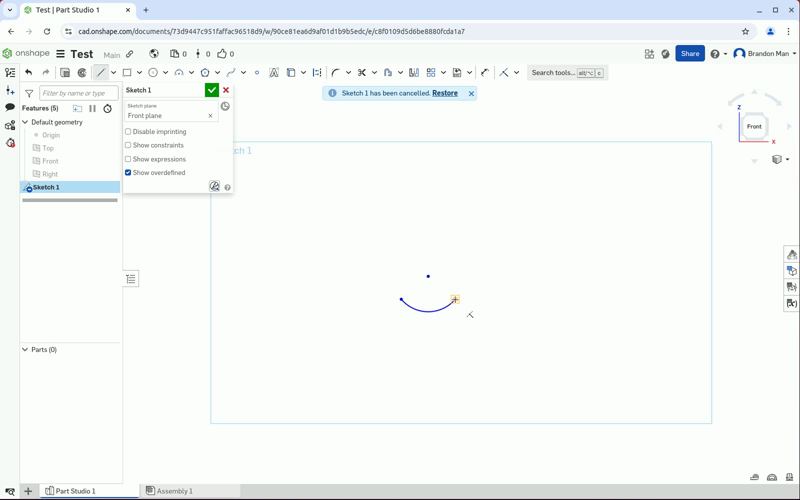
mouse_move(485, 299)
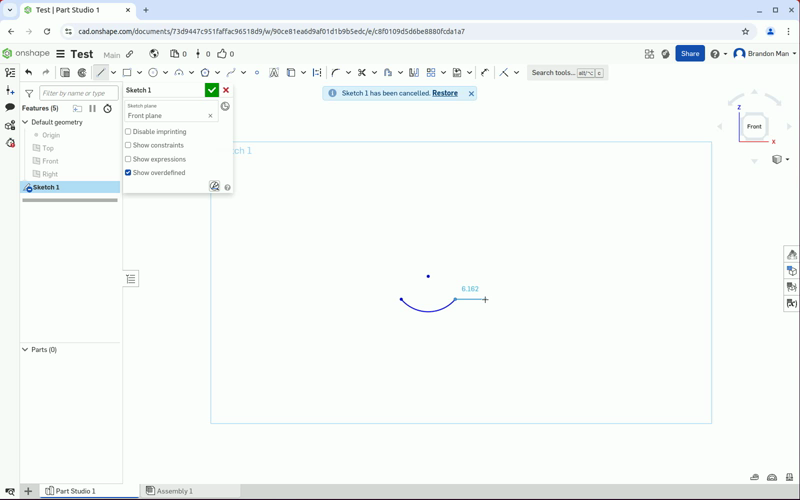
mouse_move(460, 282)
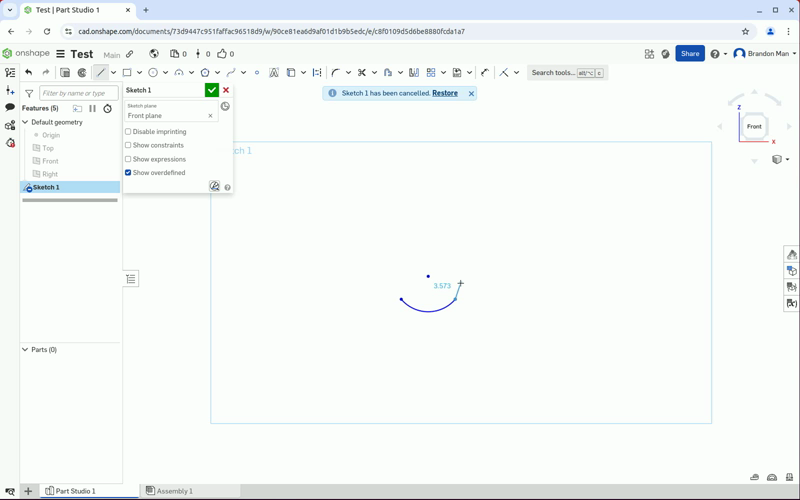
click(460, 282)
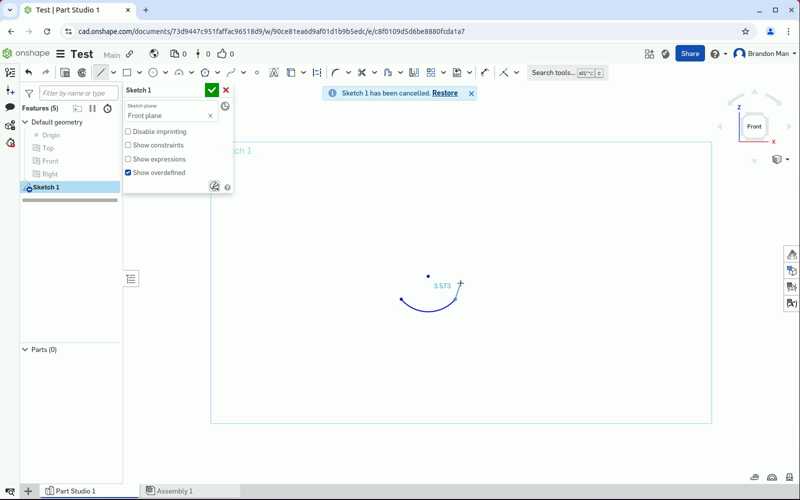
key_up(shift)
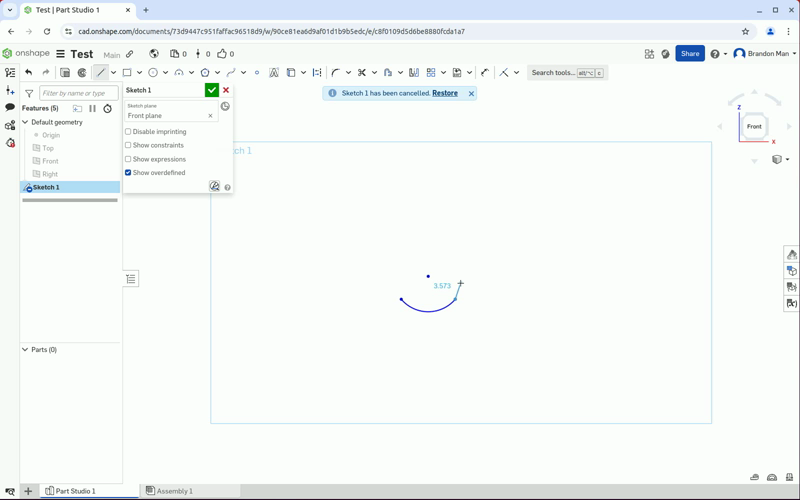
key_down(shift)
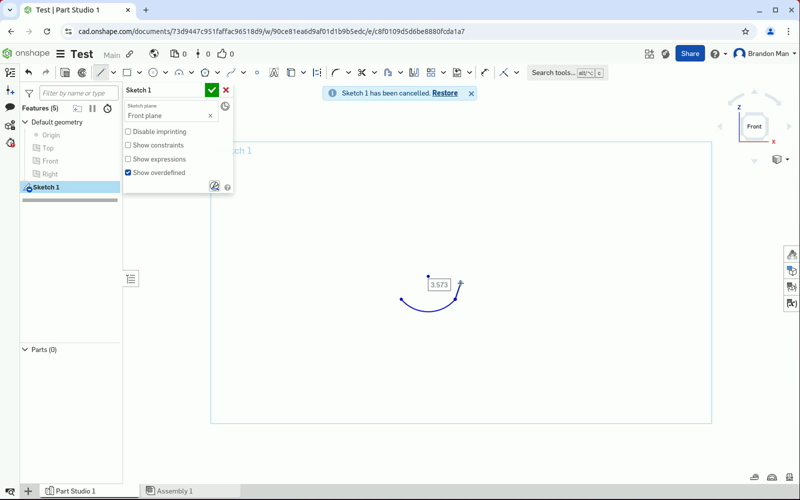
mouse_move(460, 170)
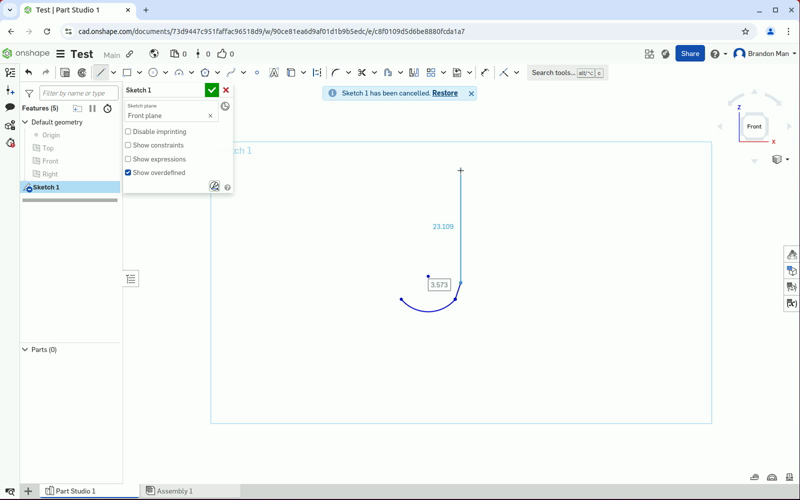
click(460, 170)
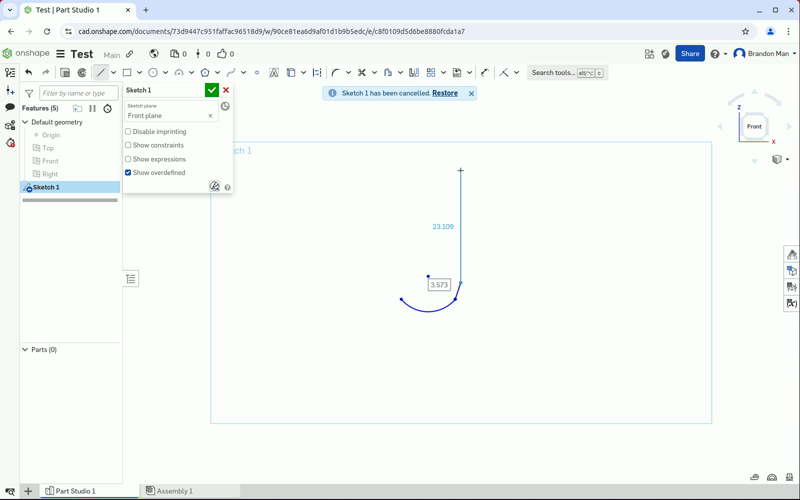
key_up(shift)
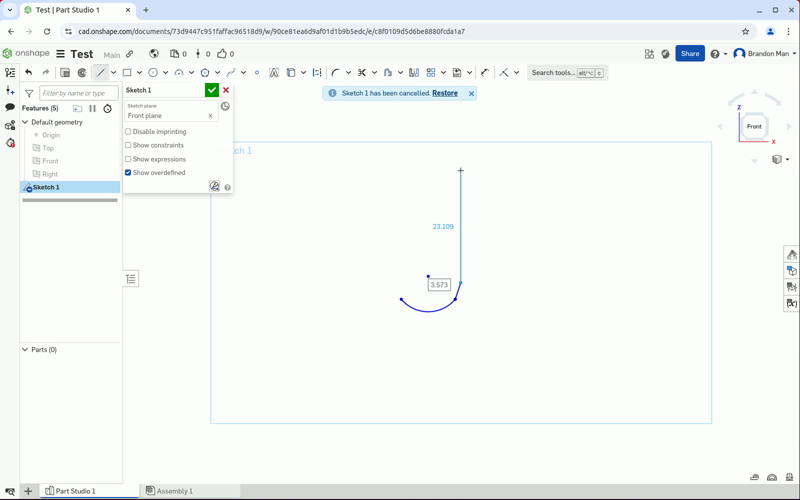
key_down(shift)
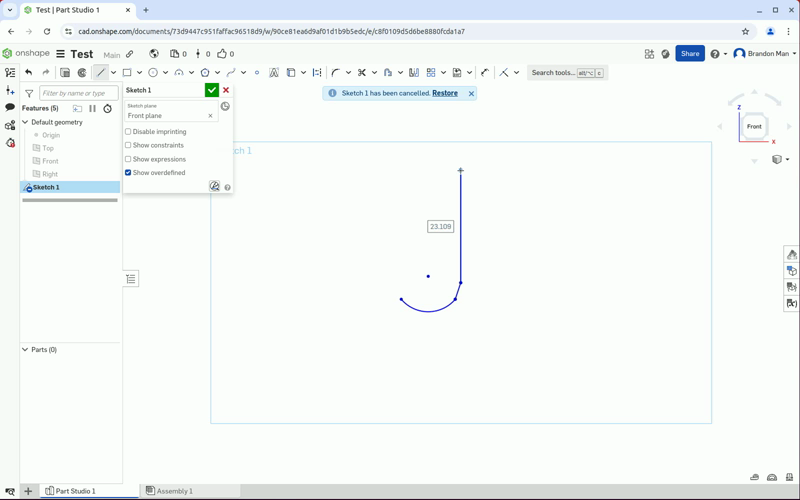
mouse_move(490, 170)
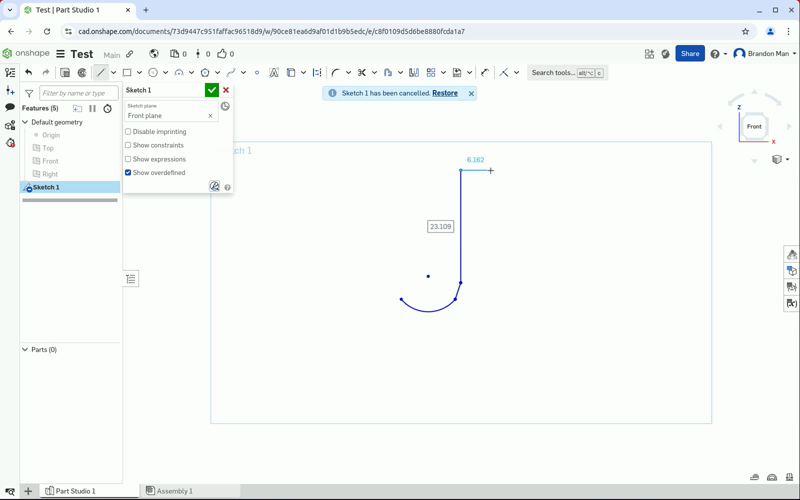
mouse_move(450, 170)
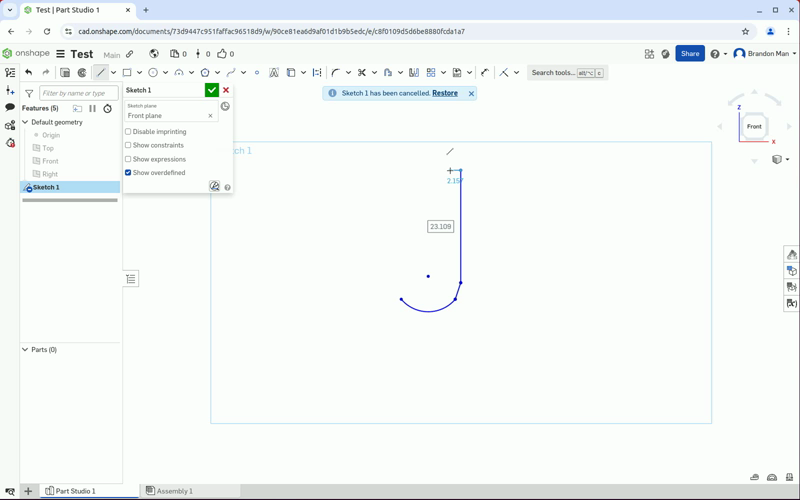
click(450, 170)
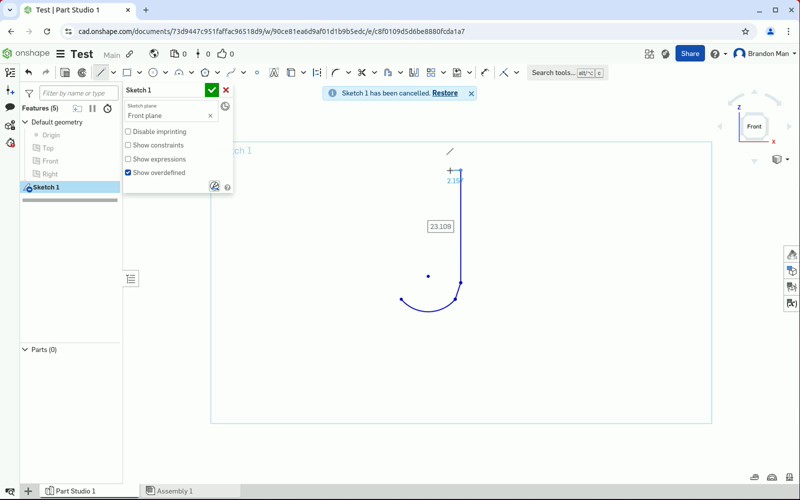
key_up(shift)
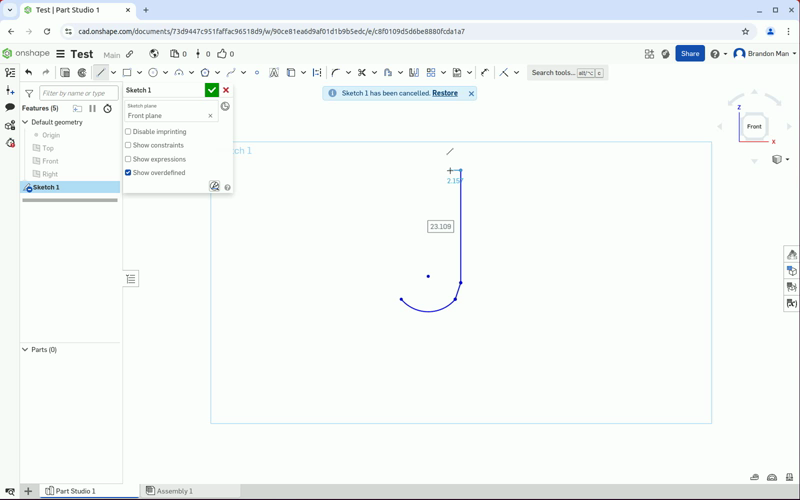
key_down(shift)
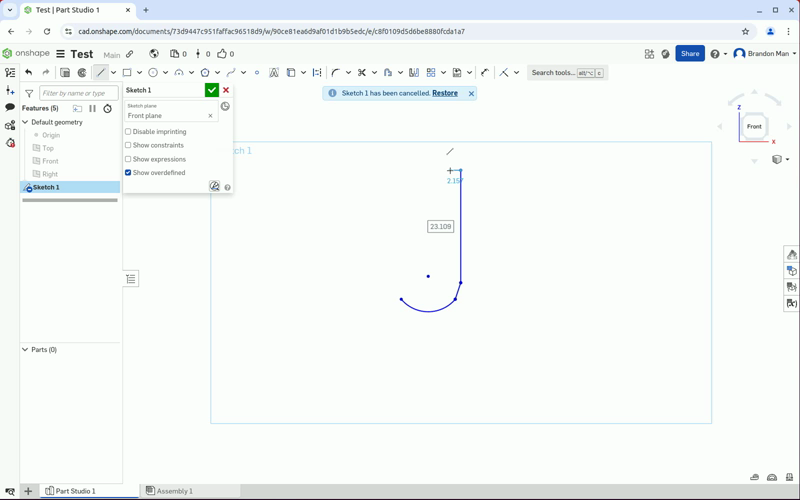
mouse_move(450, 282)
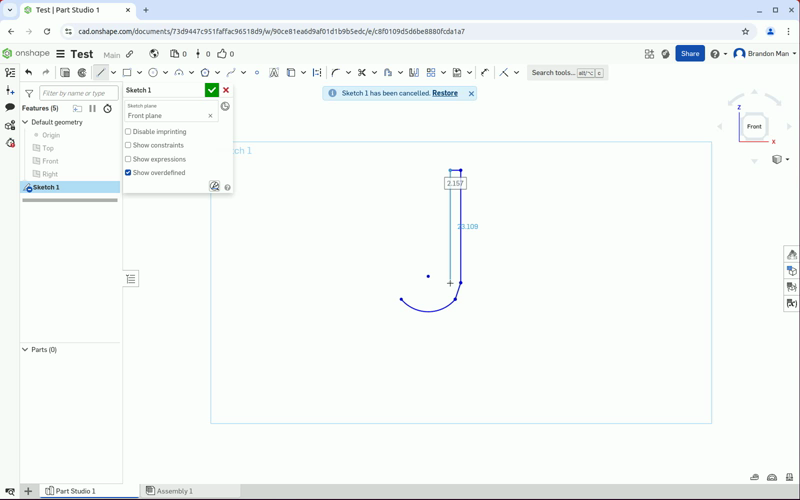
click(450, 282)
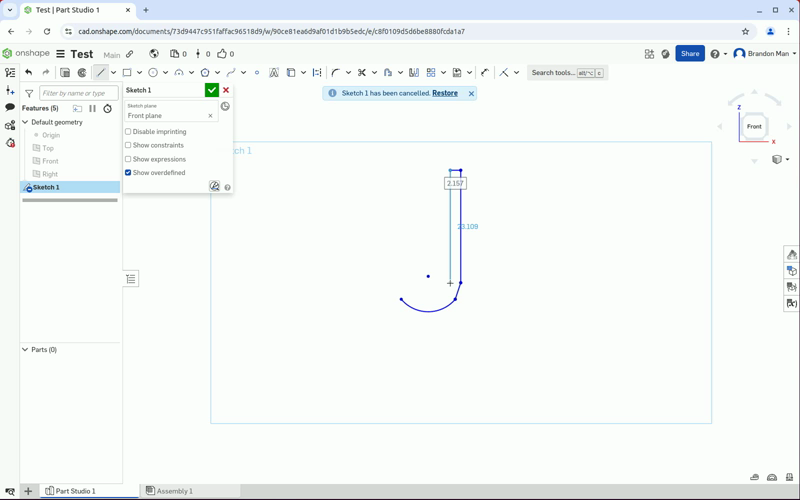
key_up(shift)
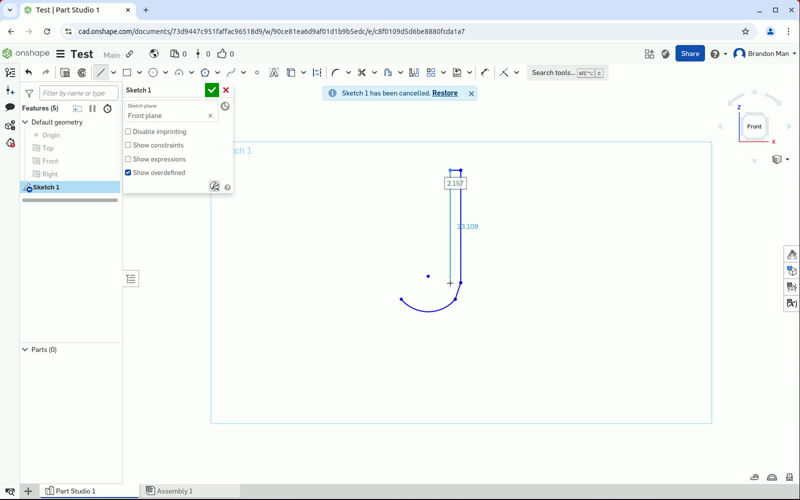
key_down(shift)
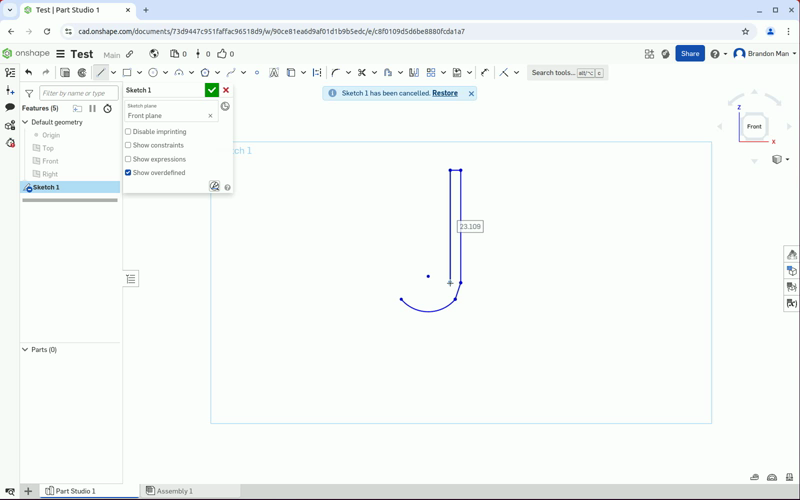
mouse_move(480, 282)
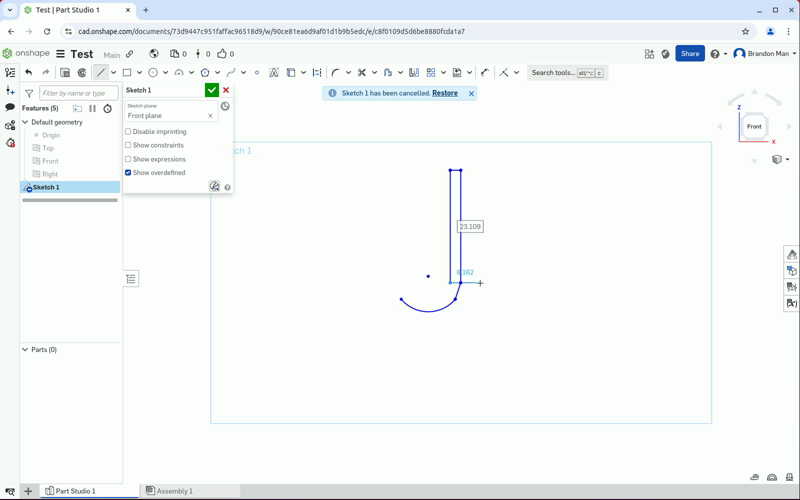
mouse_move(443, 299)
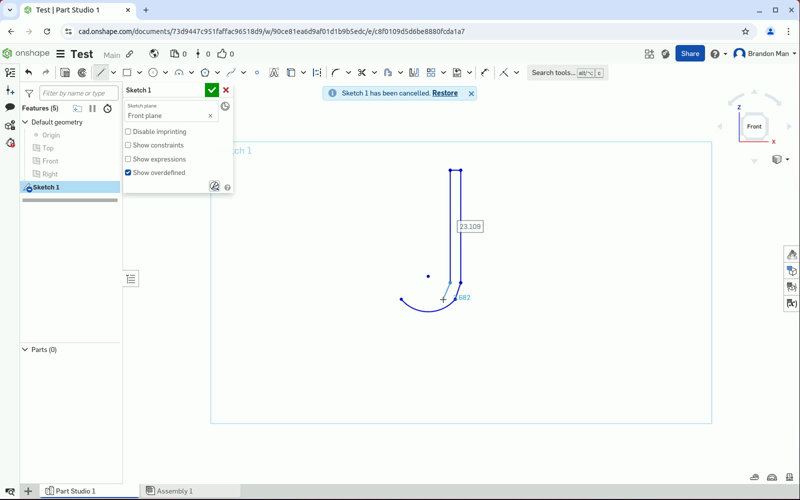
click(443, 299)
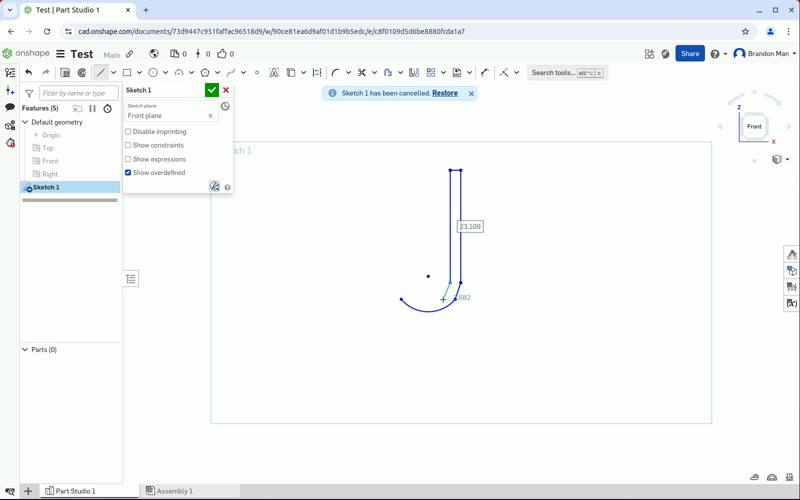
key_up(shift)
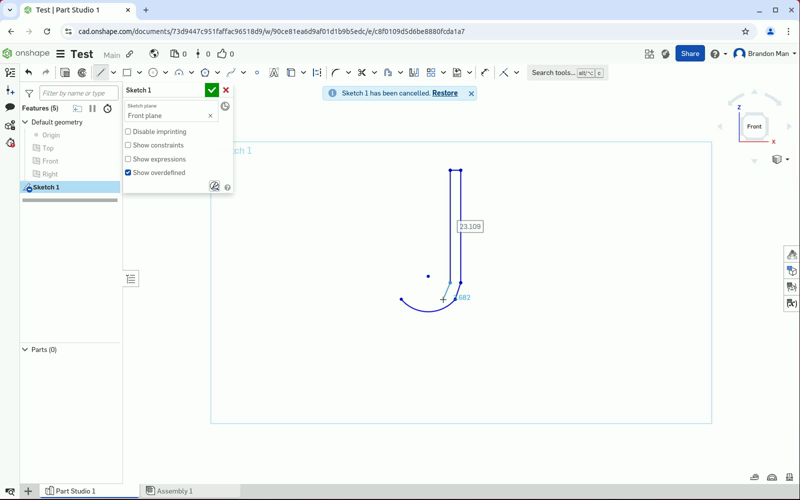
key(esc)
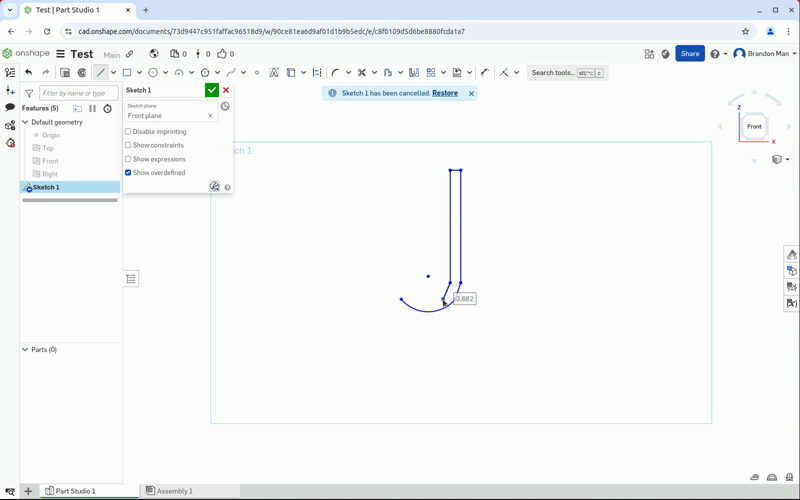
key(a)
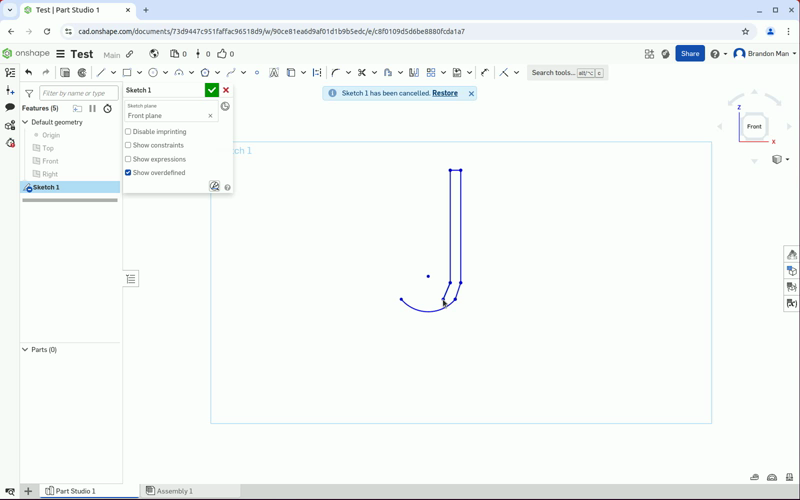
mouse_move(443, 299)
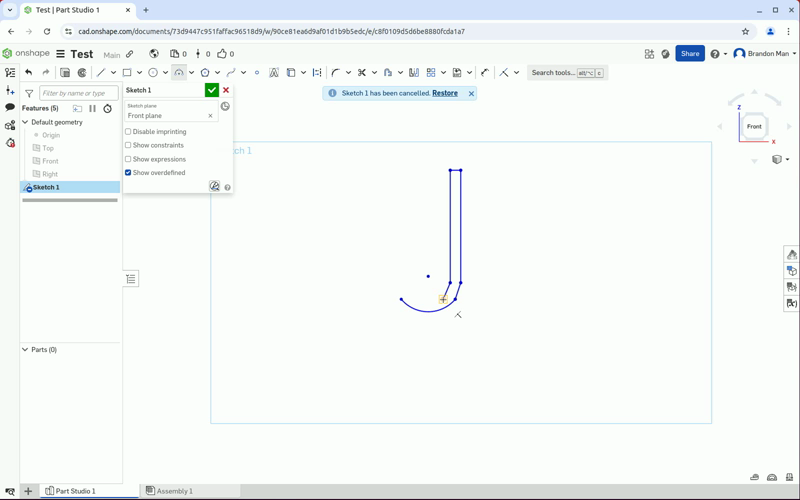
click(443, 299)
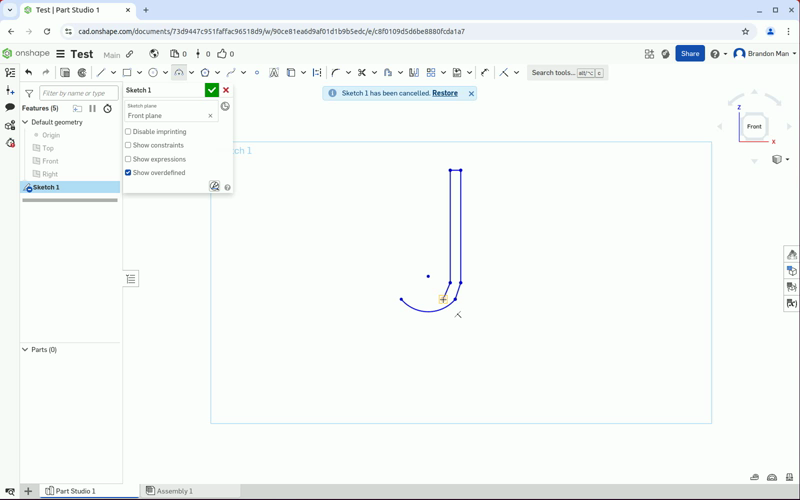
key_down(shift)
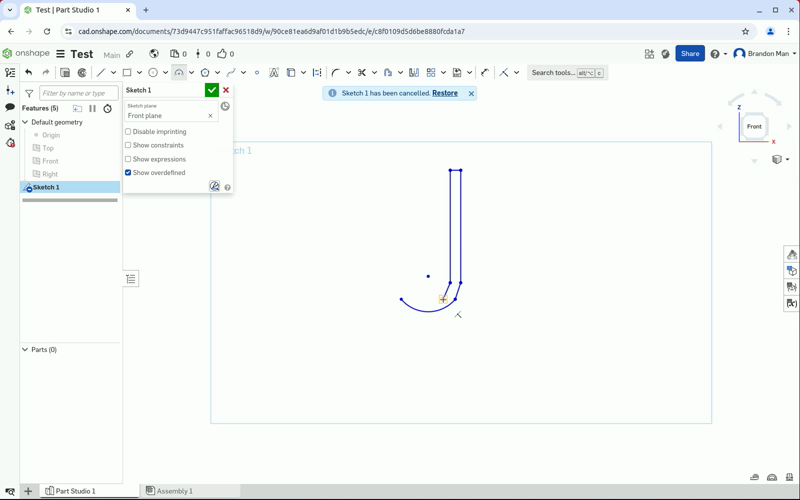
mouse_move(413, 299)
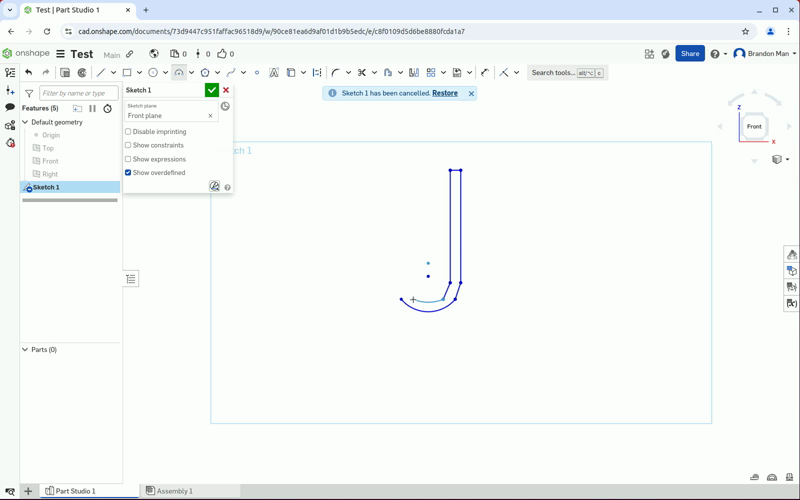
click(413, 299)
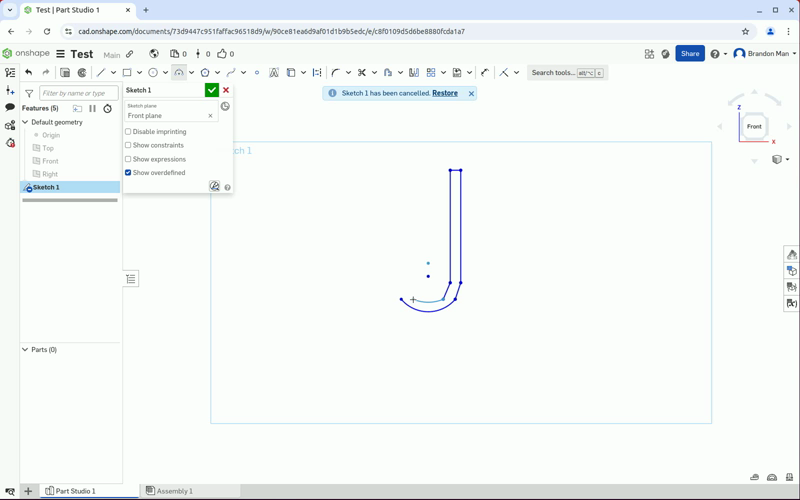
mouse_move(428, 304)
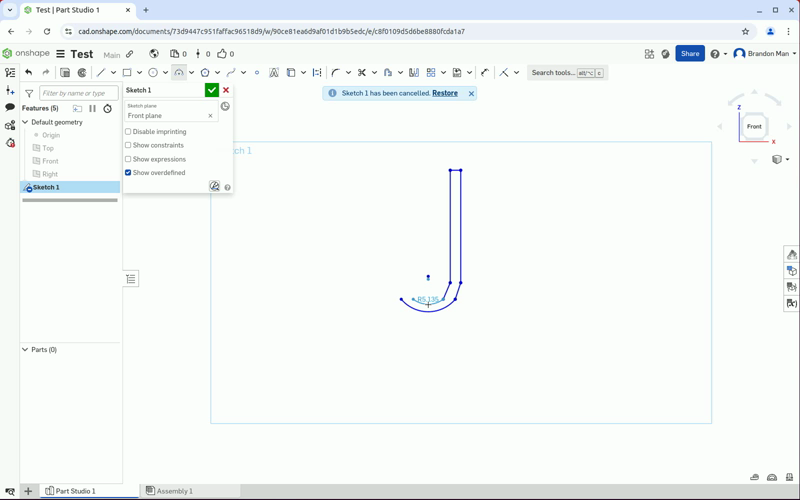
click(428, 304)
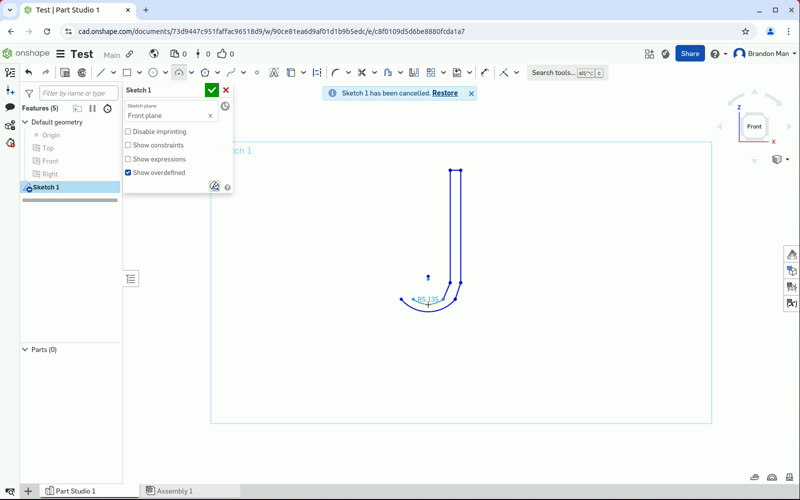
key_up(shift)
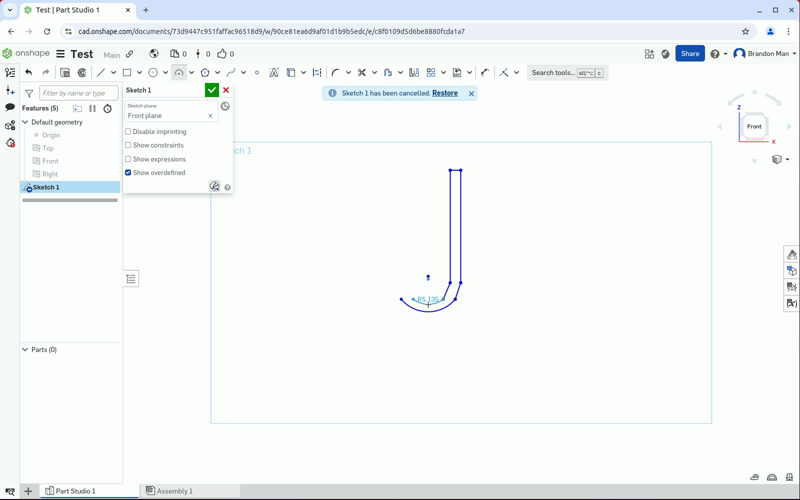
mouse_move(413, 299)
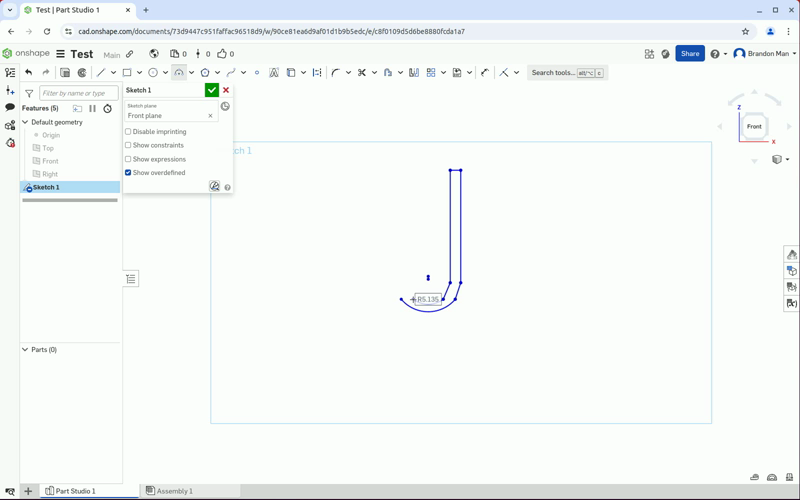
click(413, 299)
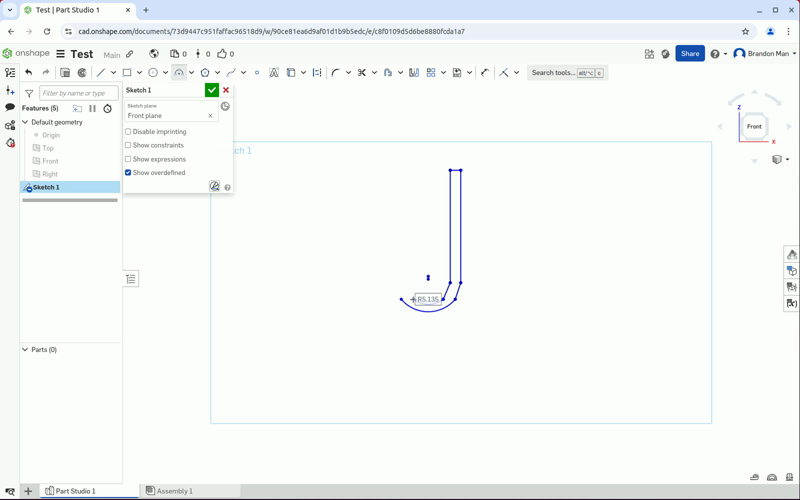
key_down(shift)
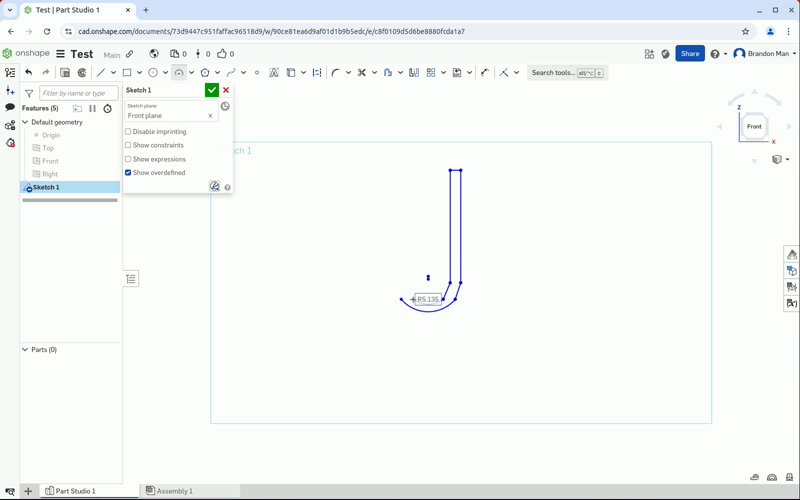
mouse_move(418, 274)
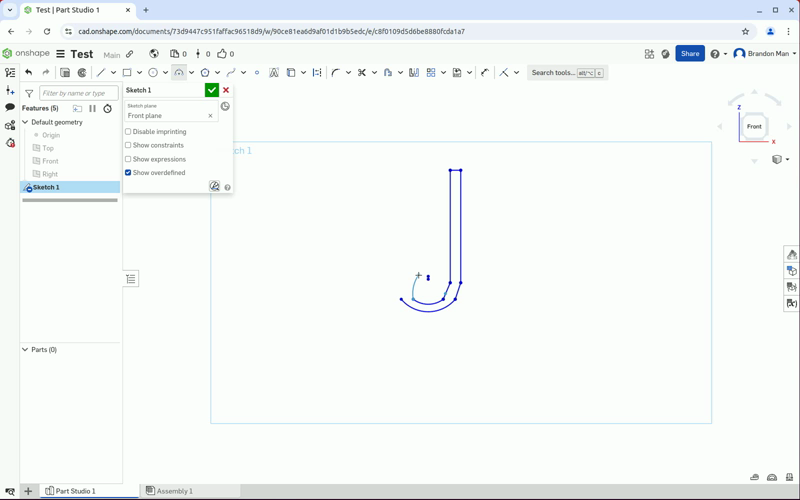
click(418, 274)
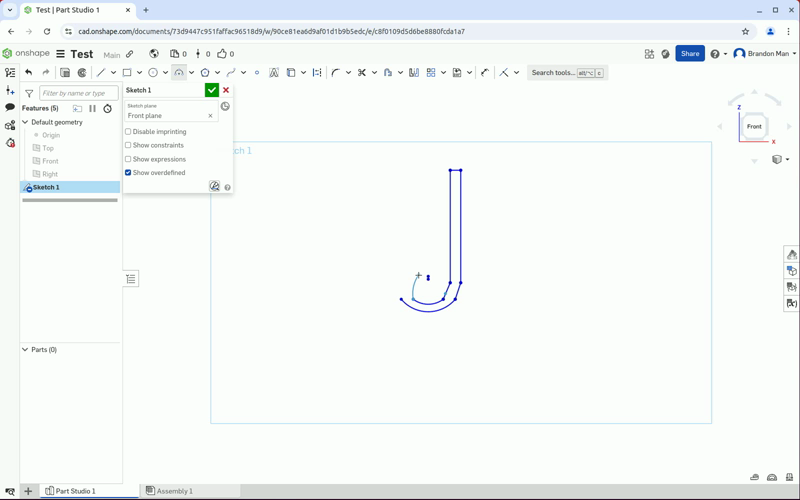
mouse_move(407, 285)
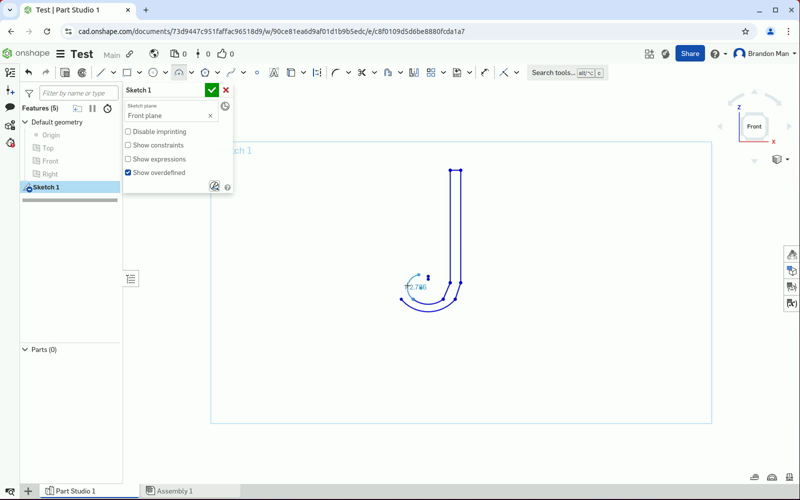
click(407, 285)
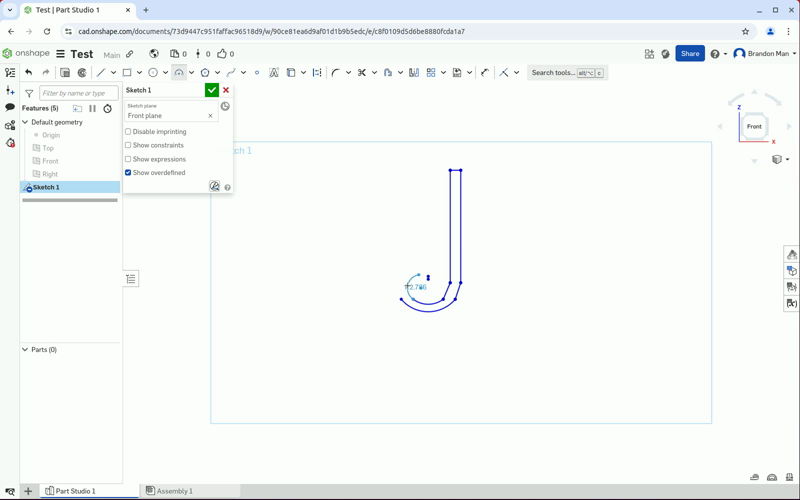
key_up(shift)
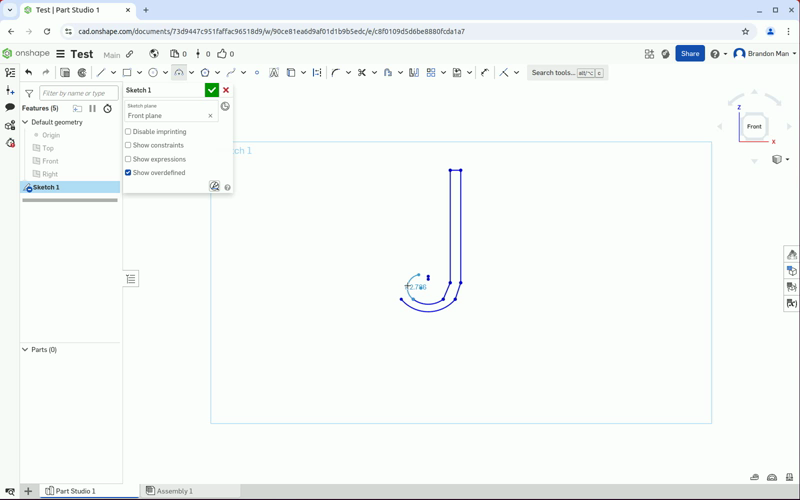
key(esc)
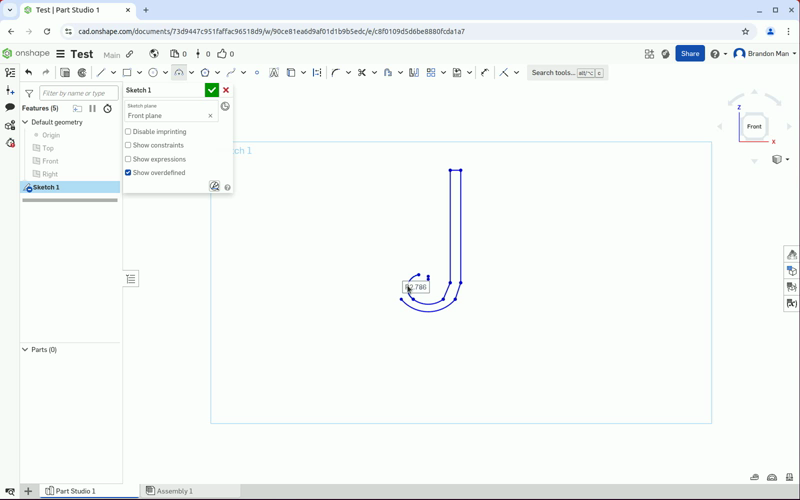
key(l)
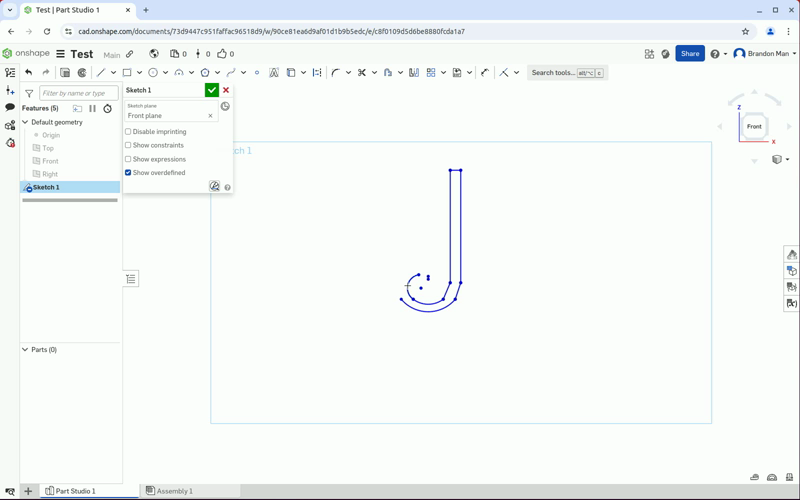
mouse_move(418, 274)
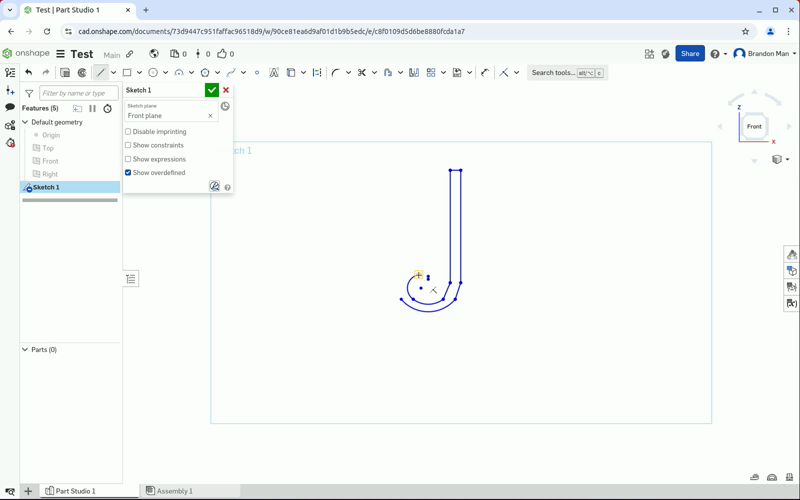
click(418, 274)
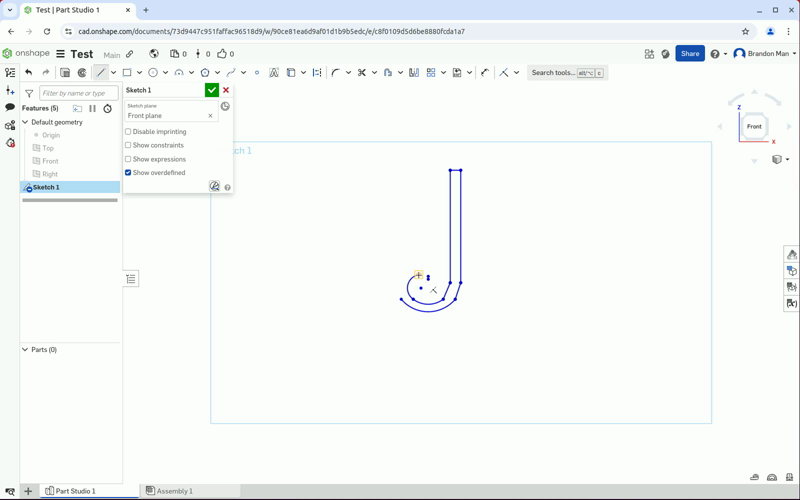
key_down(shift)
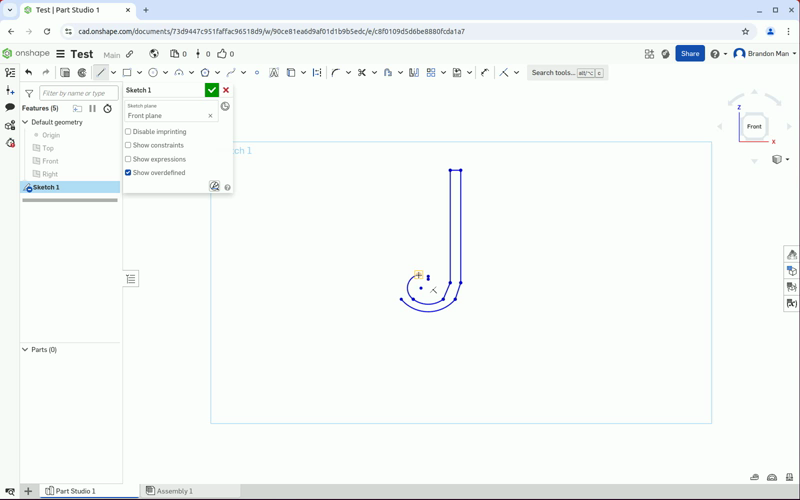
mouse_move(448, 274)
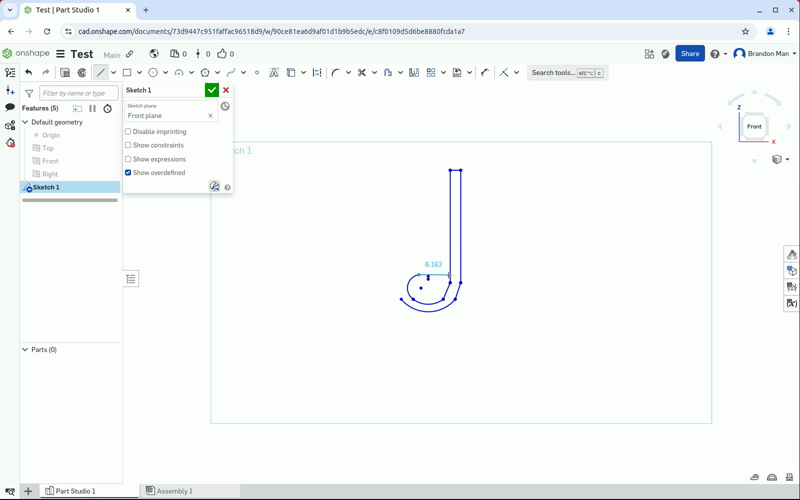
mouse_move(401, 258)
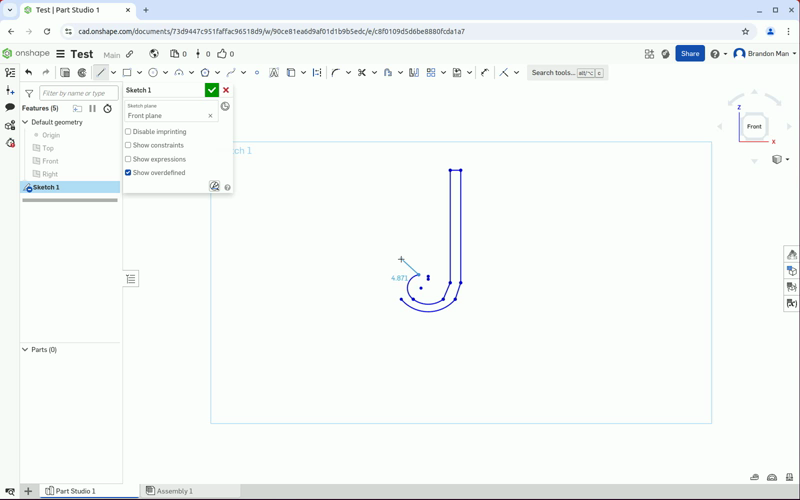
click(401, 258)
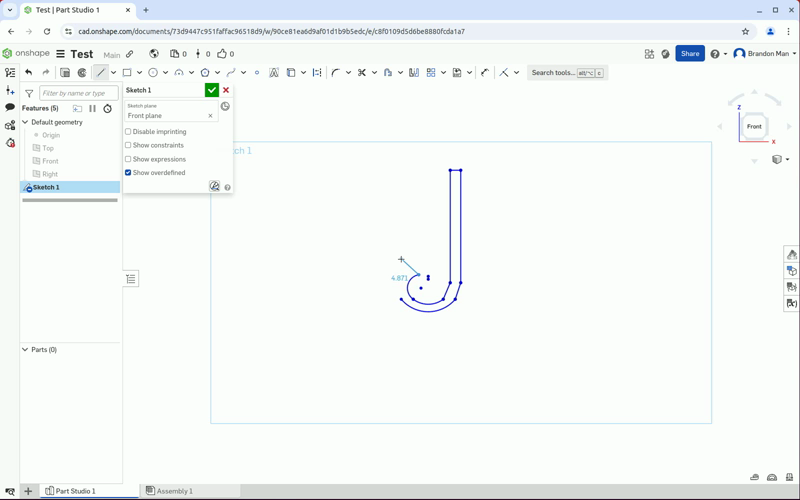
key_up(shift)
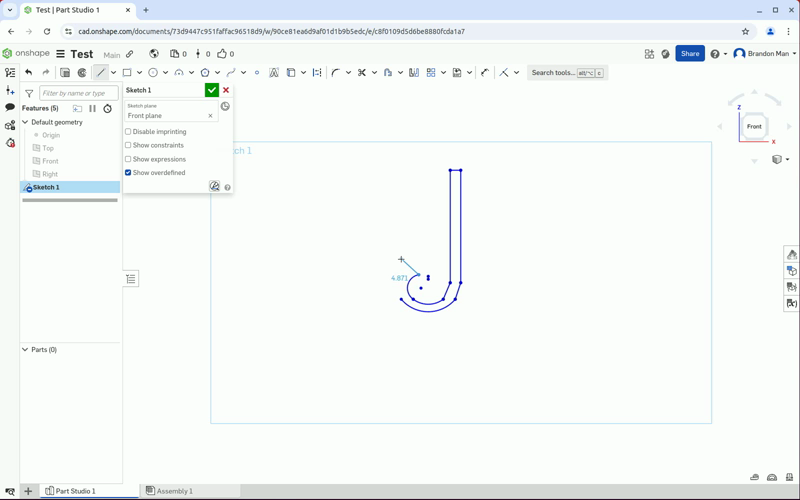
mouse_move(431, 258)
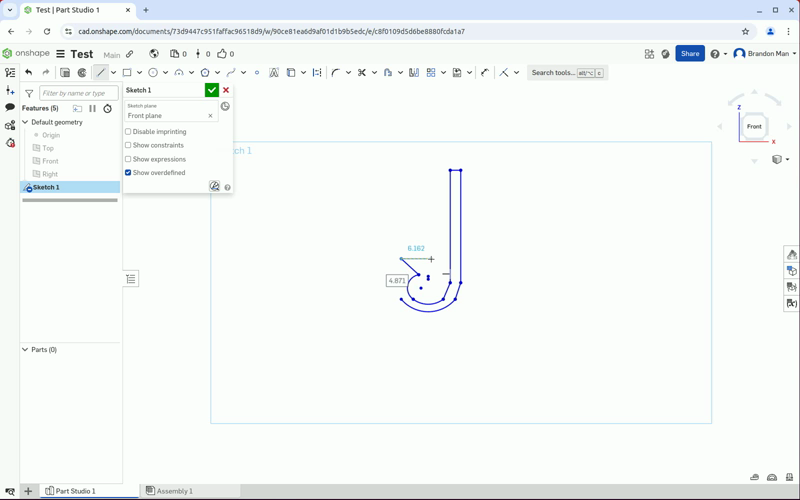
key_down(shift)
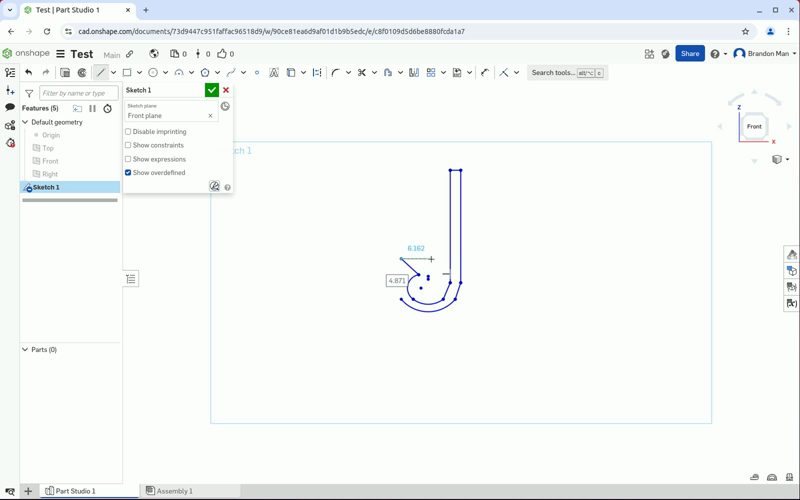
mouse_move(401, 299)
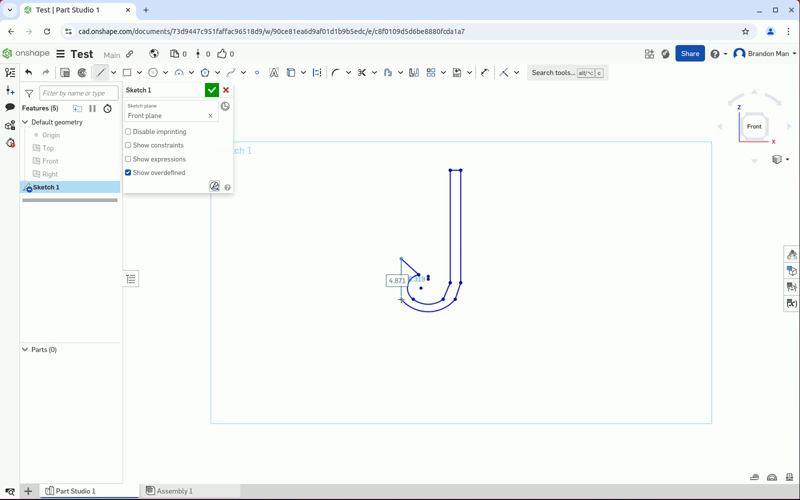
key_up(shift)
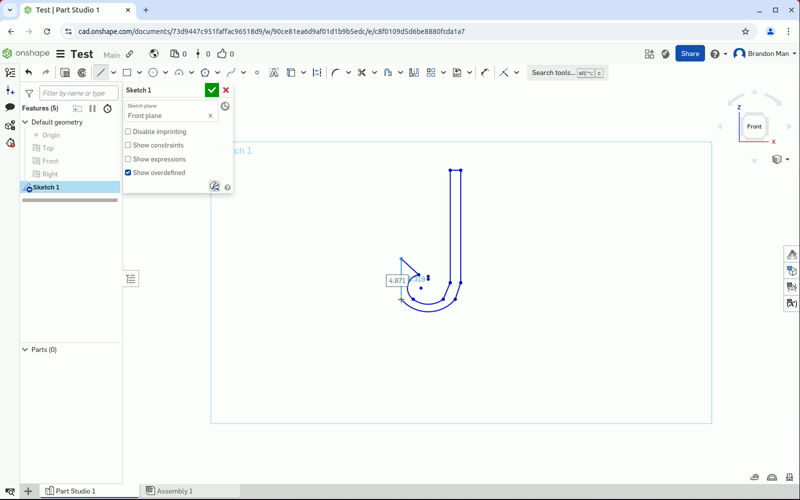
click(401, 299)
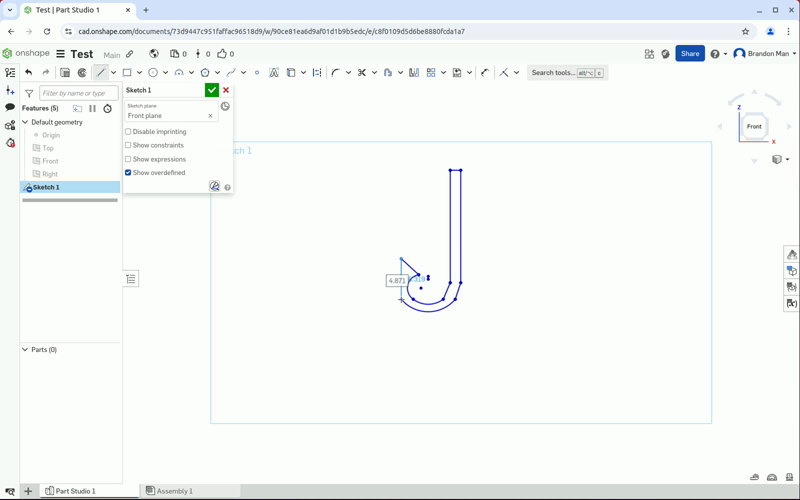
key(esc)
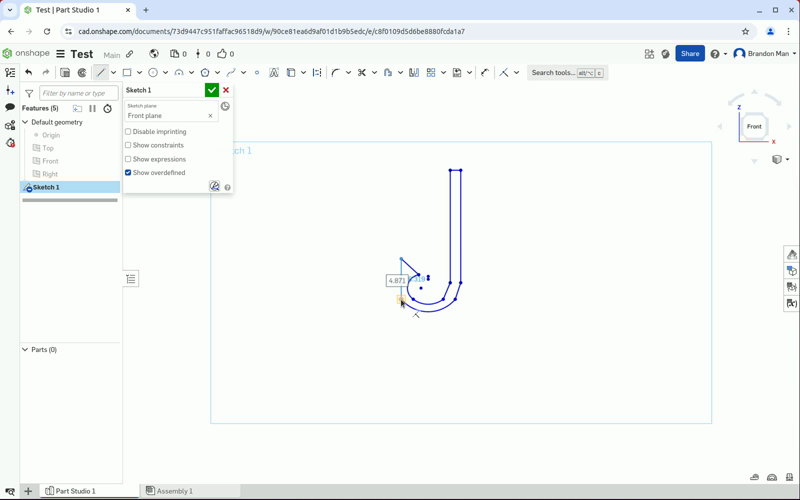
mouse_move(453, 291)
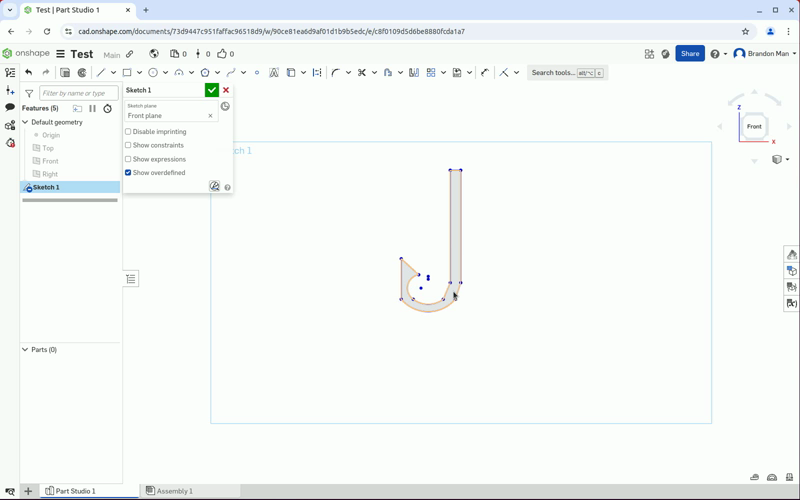
click(453, 291)
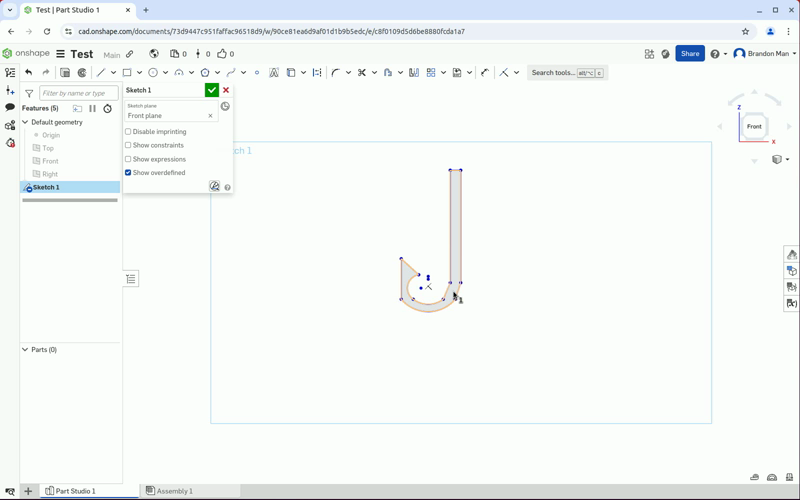
mouse_move(73, 352)
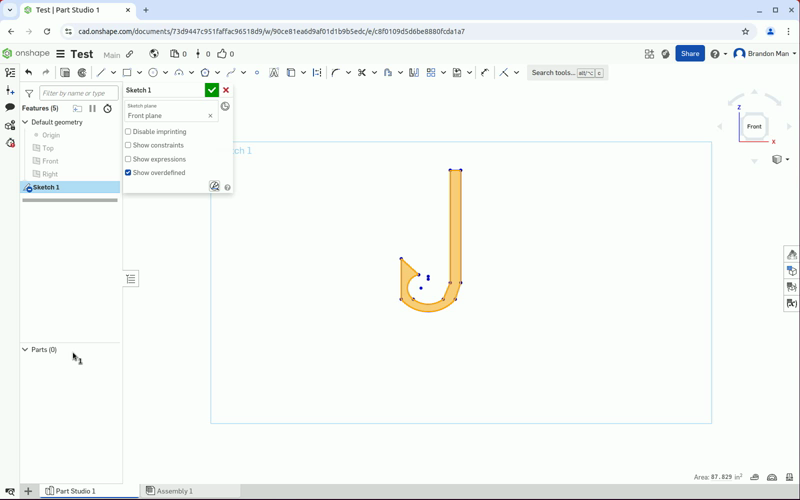
key(shift+y)
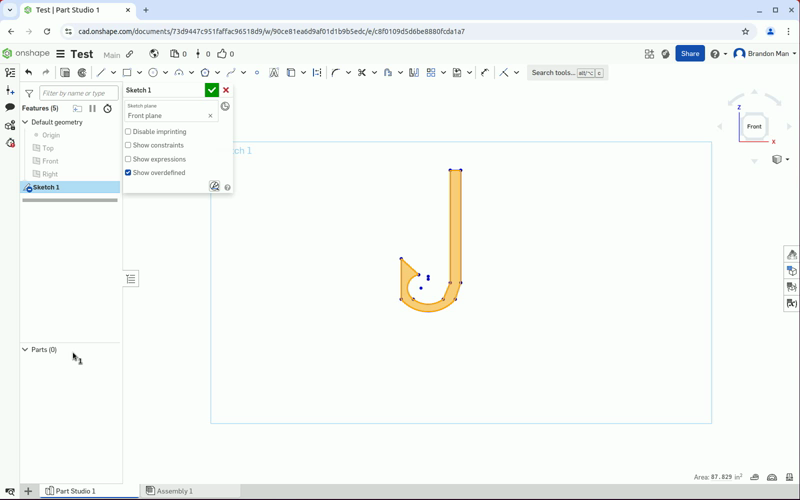
key(shift+e)
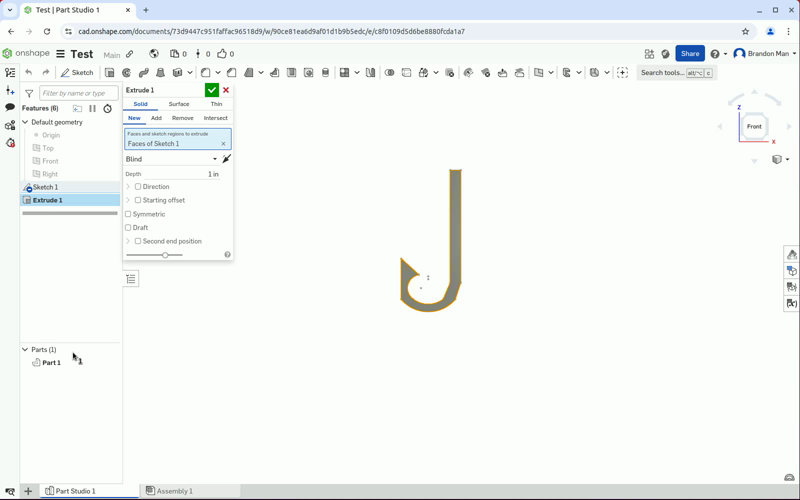
mouse_move(143, 106)
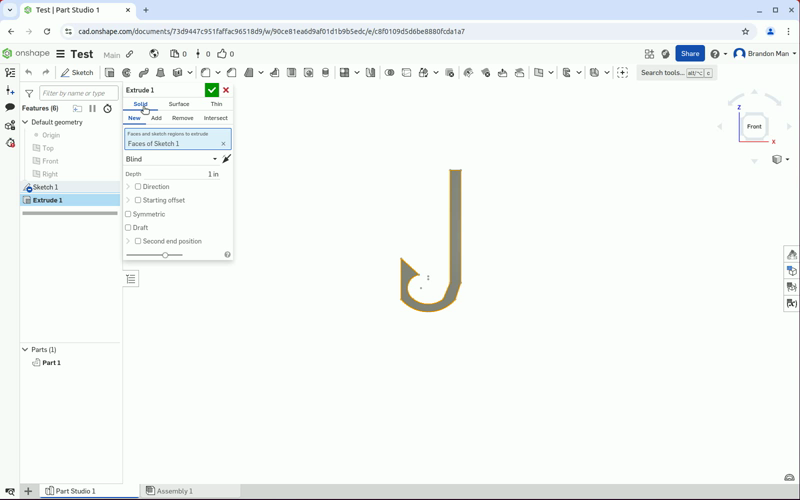
click(143, 106)
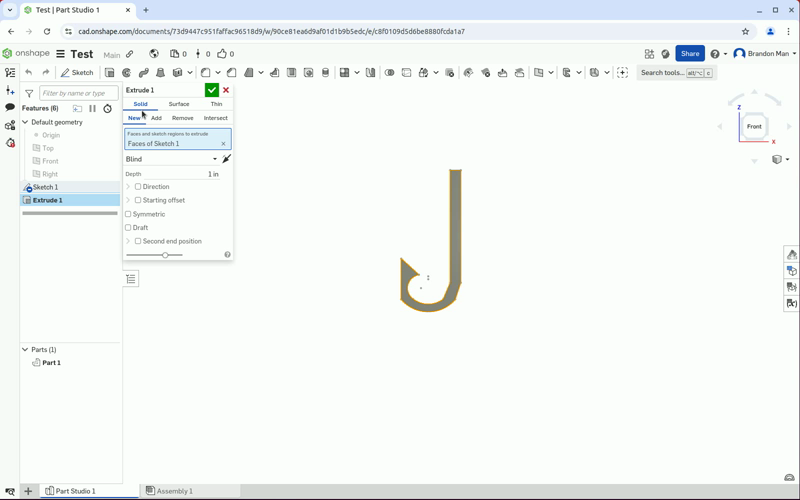
mouse_move(137, 120)
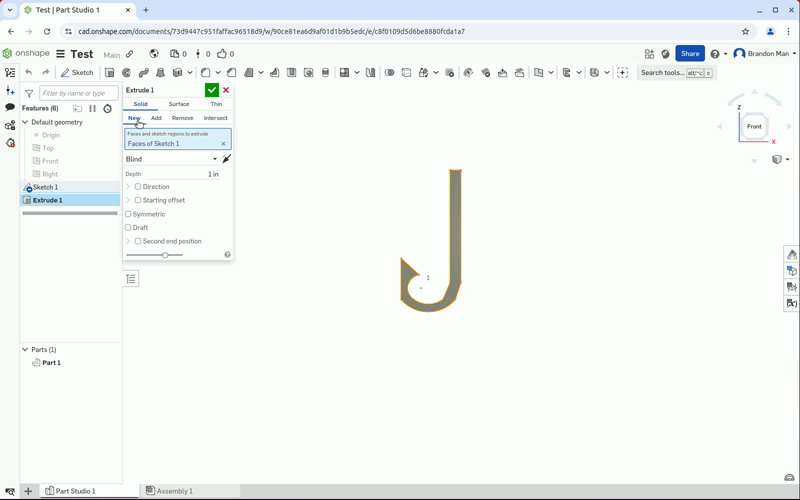
click(137, 120)
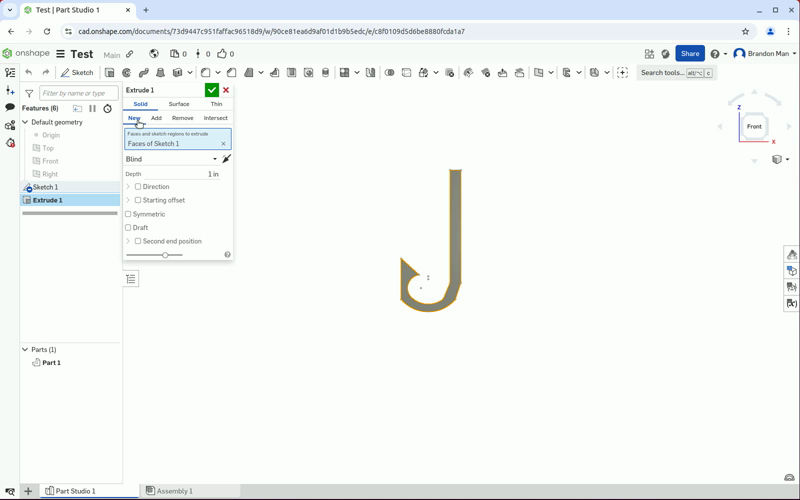
key(tab, 4)
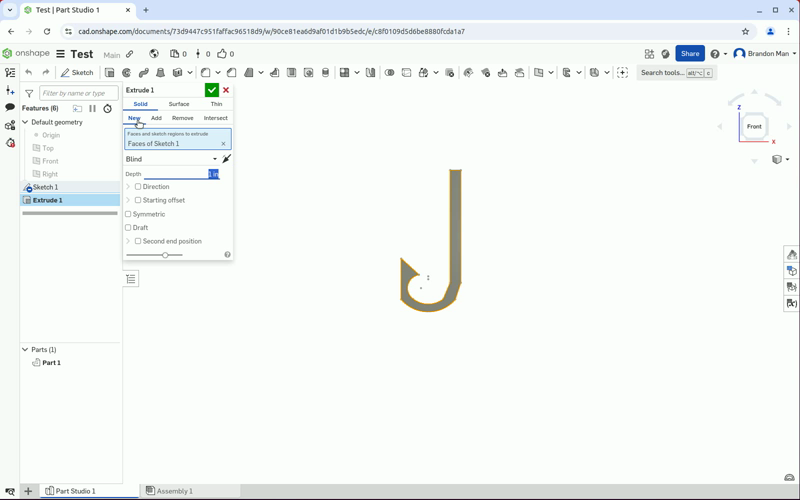
text(0.481)
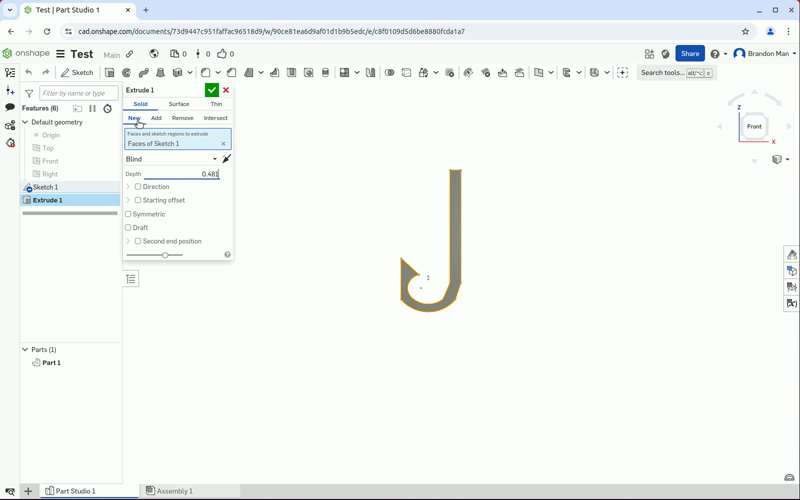
key(enter)
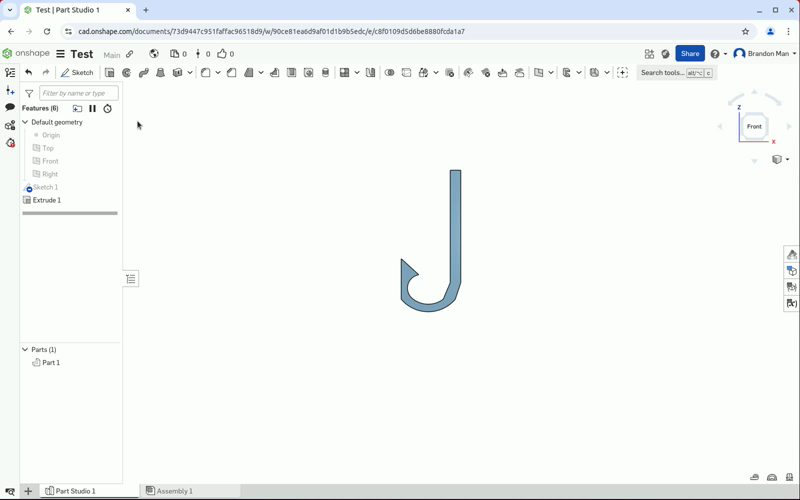
key(shift+h)
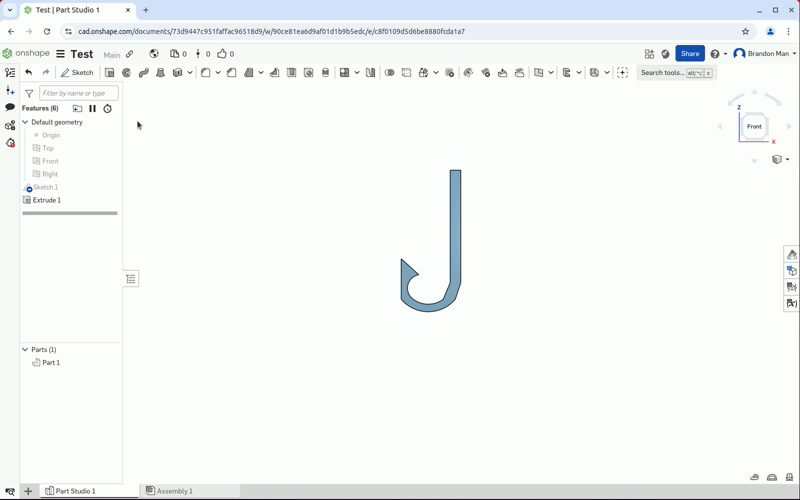
key(shift+h)
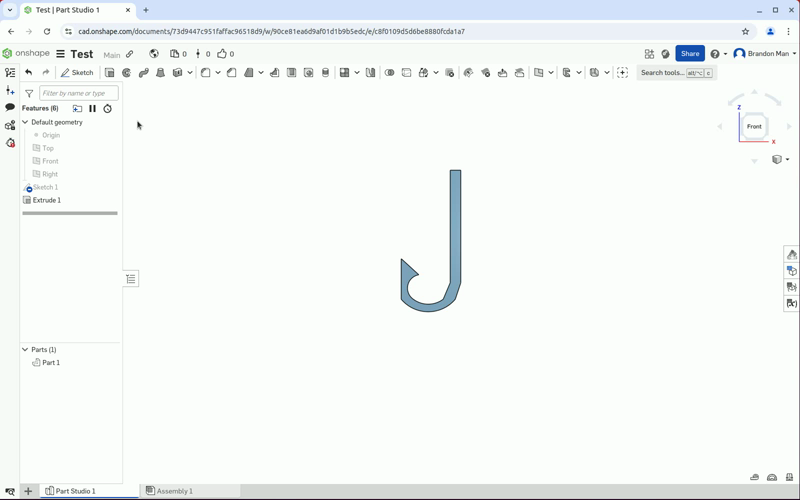
mouse_move(73, 189)
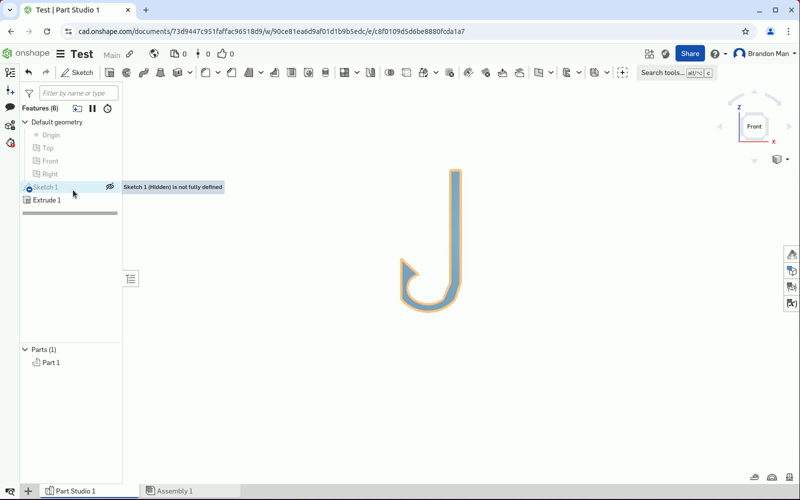
click(73, 189)
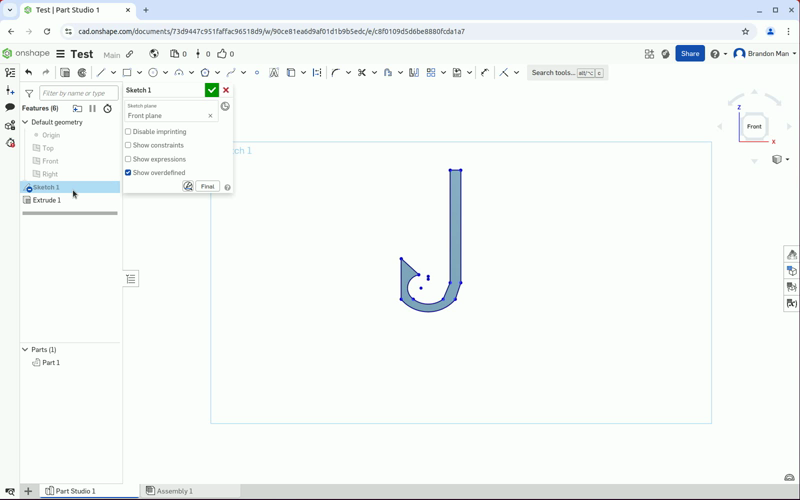
mouse_move(229, 92)
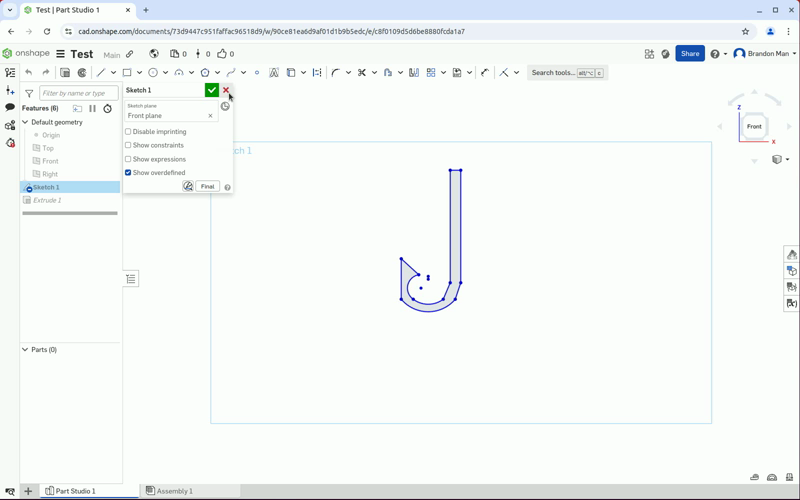
click(229, 92)
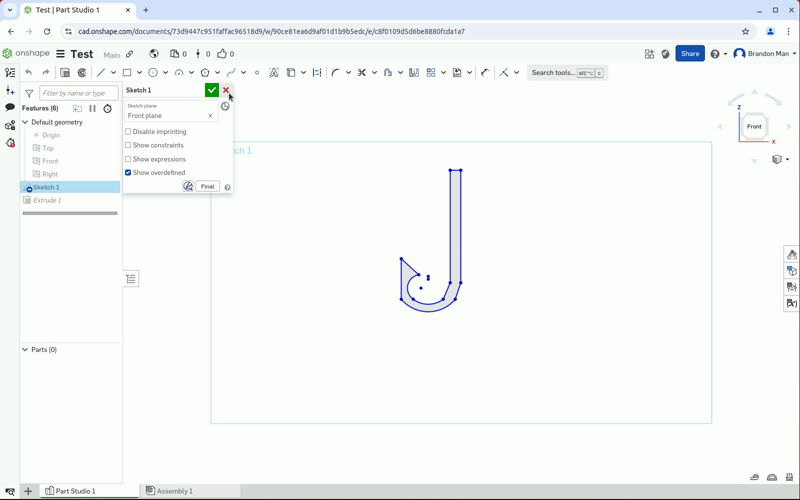
key(shift+s)
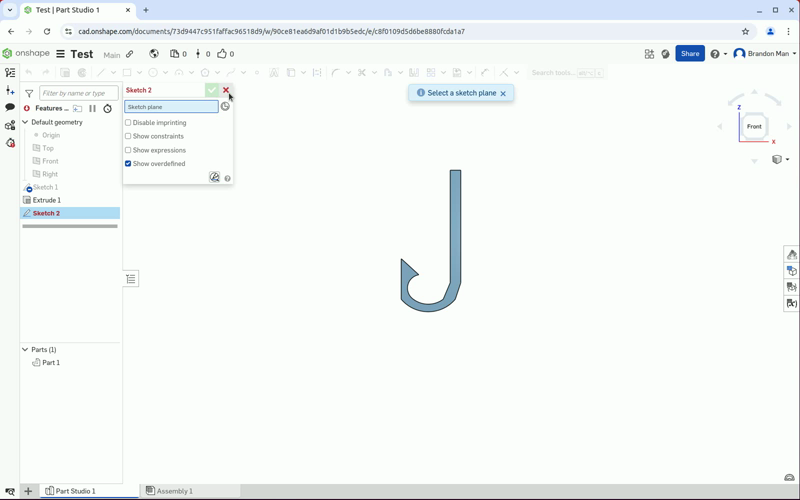
mouse_move(73, 163)
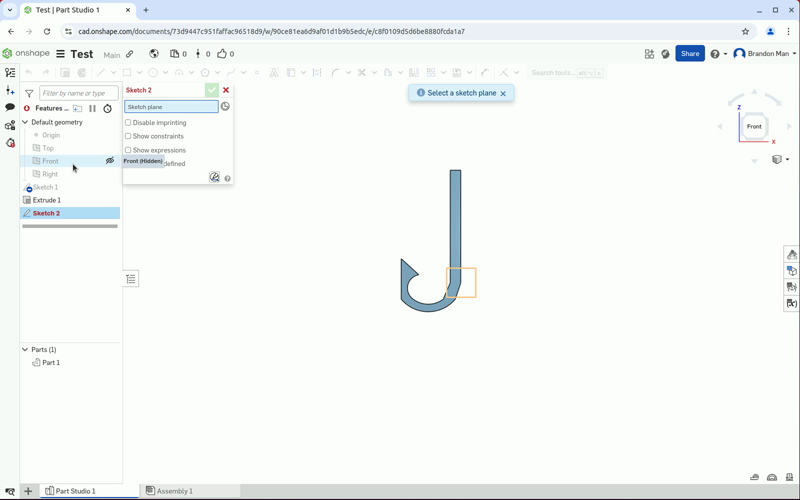
click(73, 163)
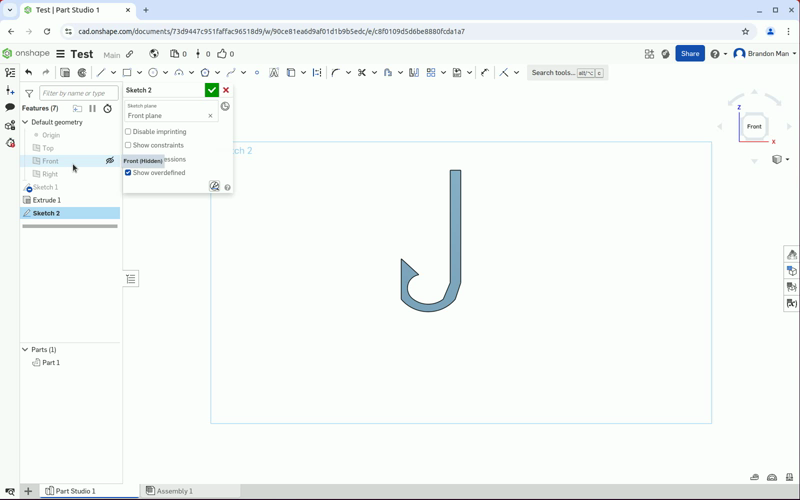
mouse_move(73, 352)
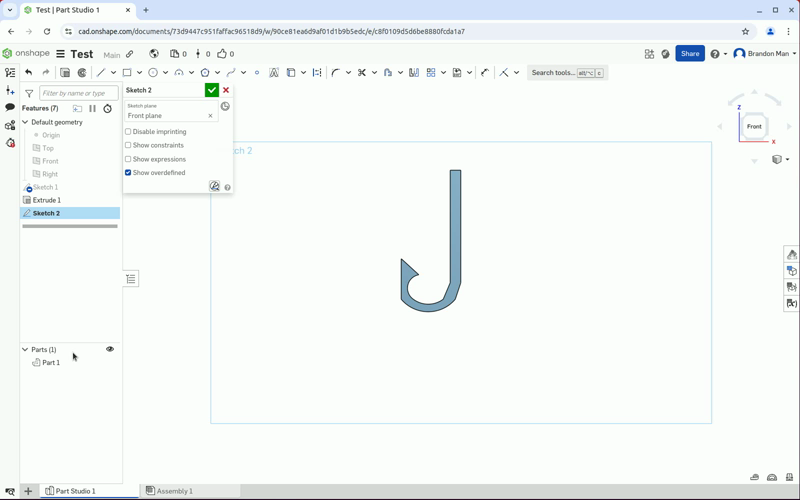
key(y)
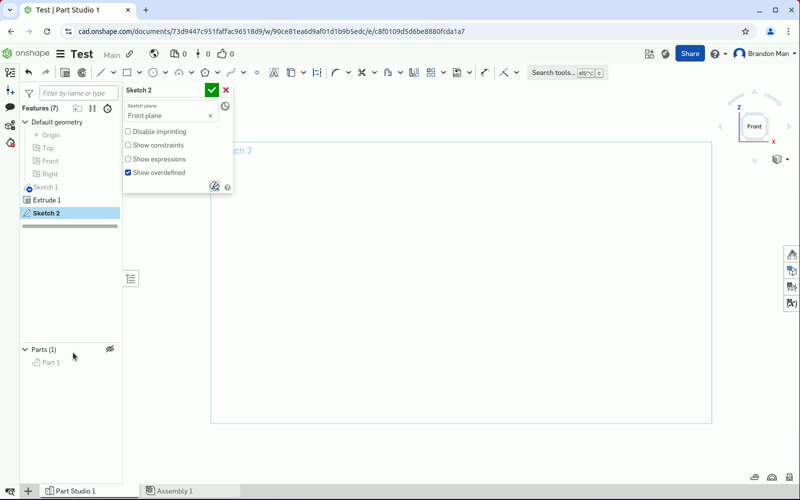
key(l)
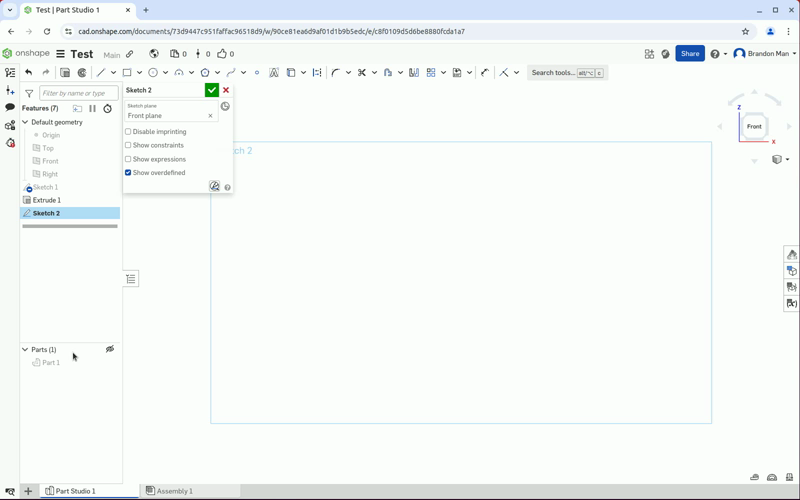
key_down(shift)
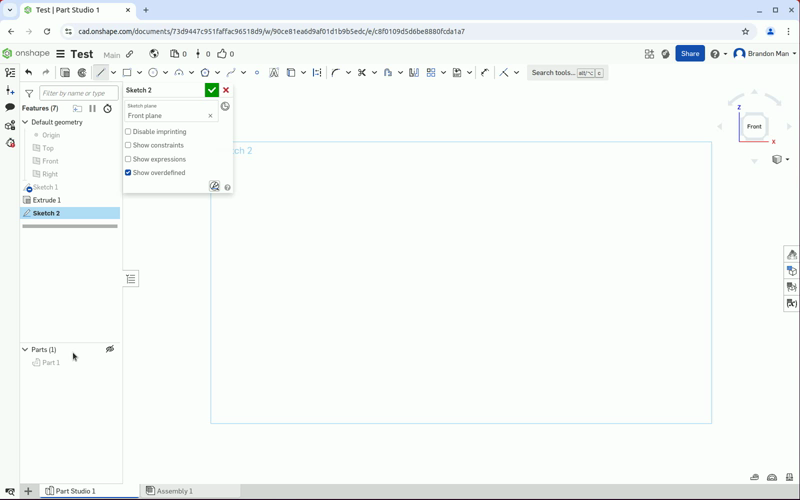
mouse_move(460, 282)
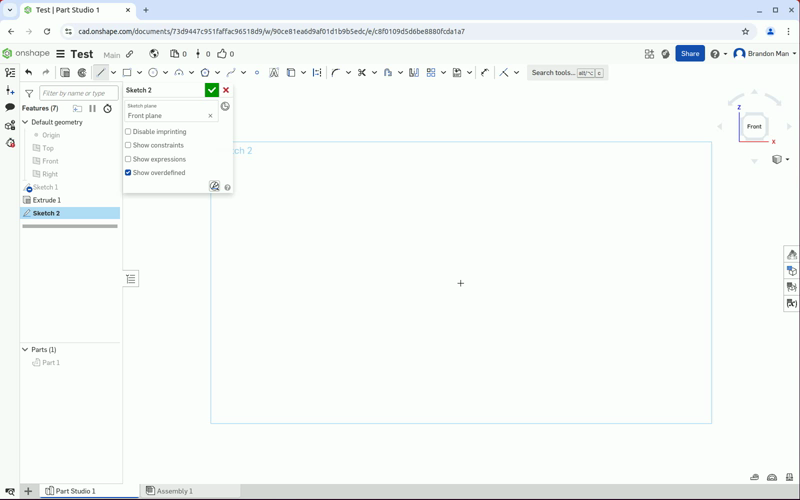
click(460, 282)
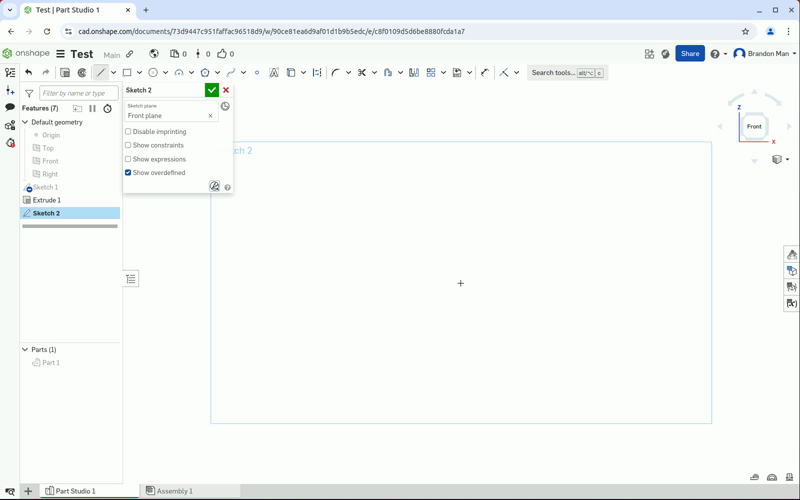
key_up(shift)
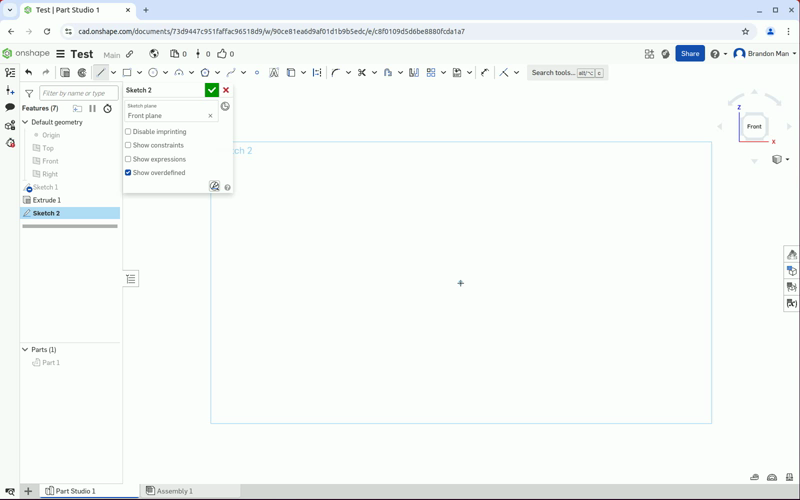
key_down(shift)
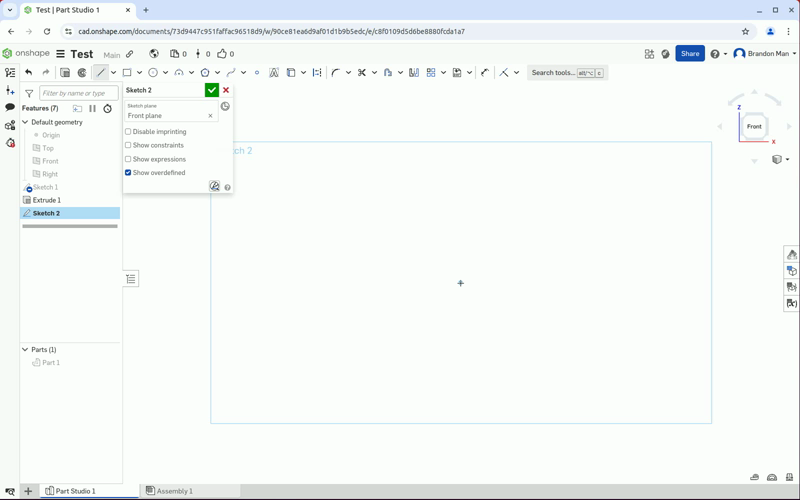
mouse_move(490, 282)
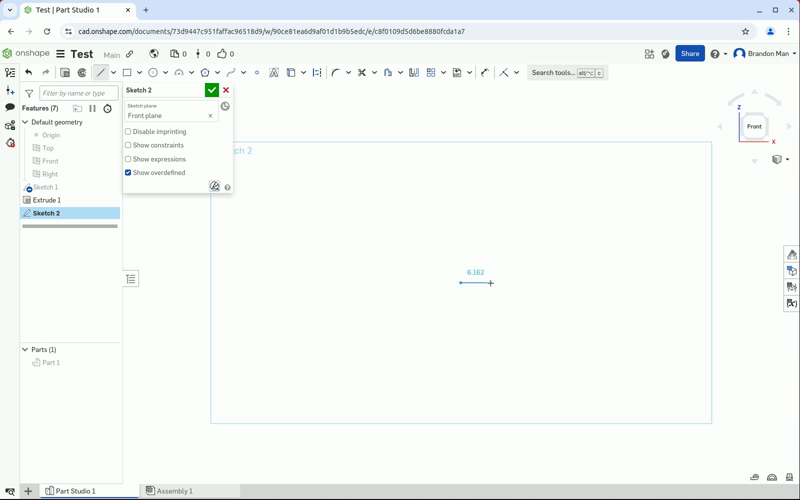
mouse_move(465, 299)
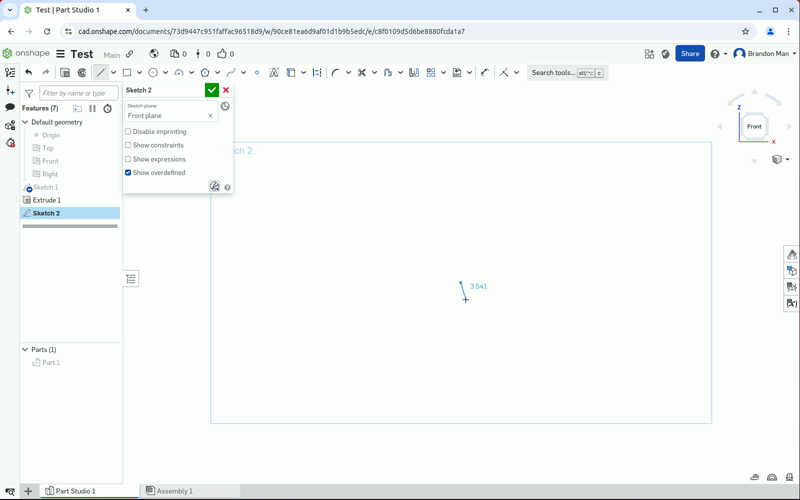
click(465, 299)
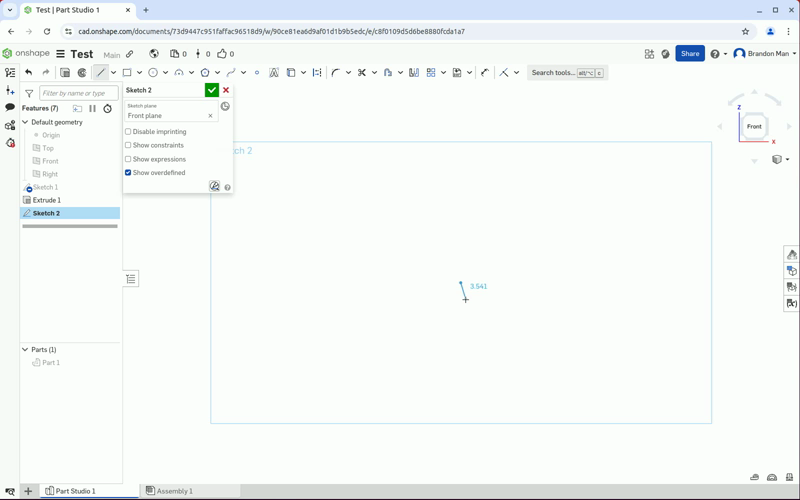
key_up(shift)
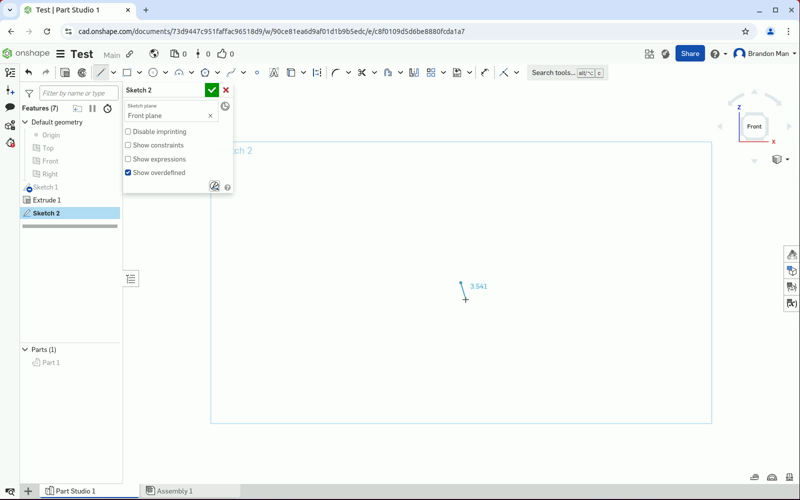
key(esc)
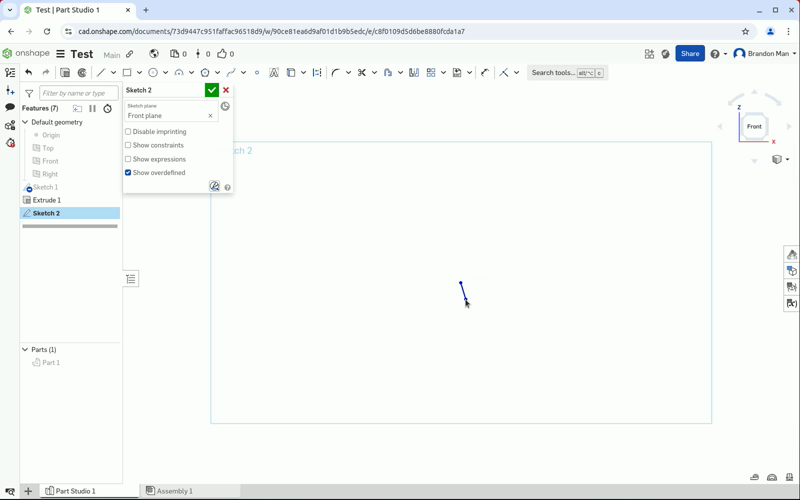
key(a)
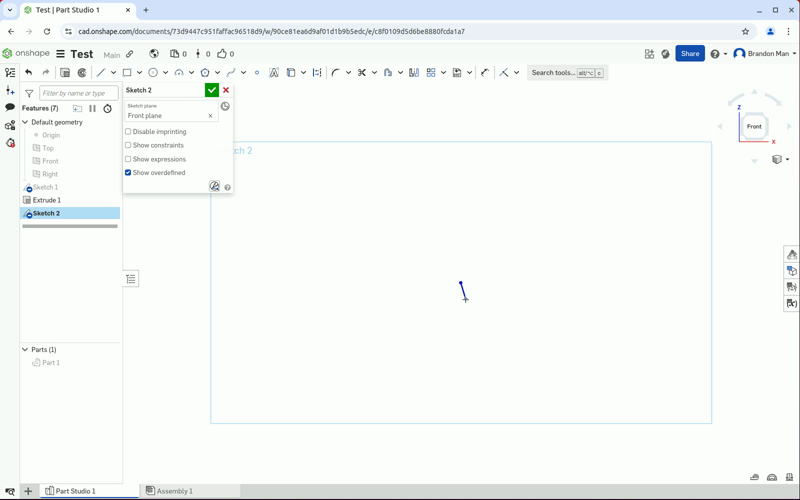
mouse_move(465, 299)
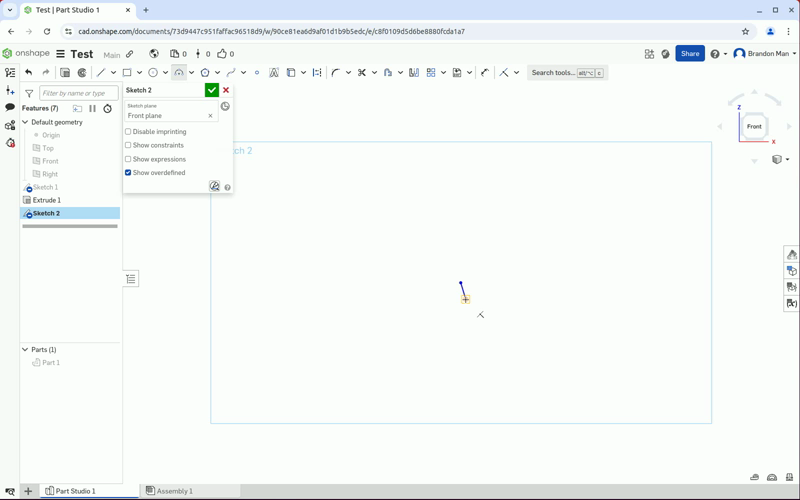
click(465, 299)
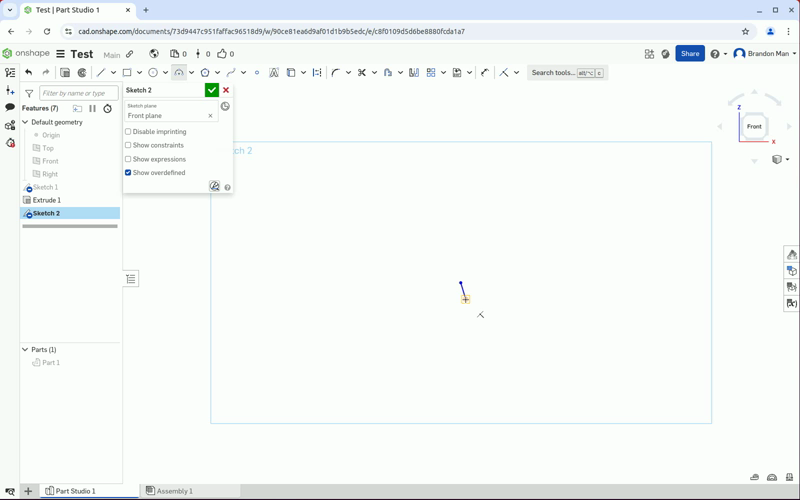
key_down(shift)
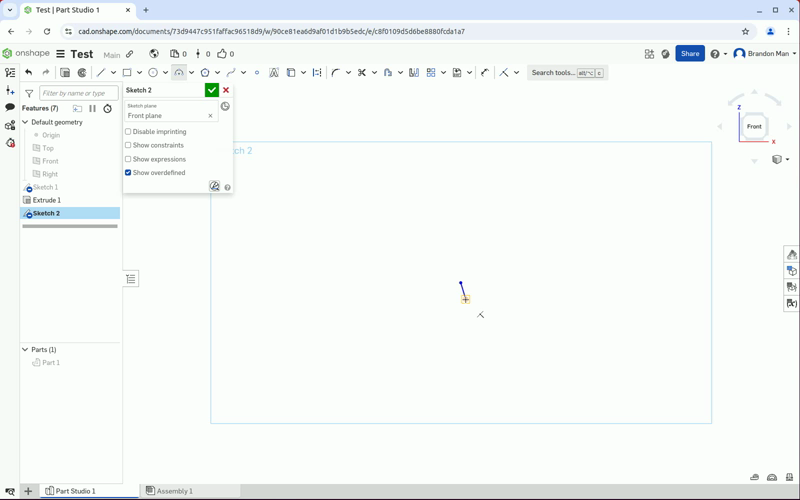
mouse_move(519, 299)
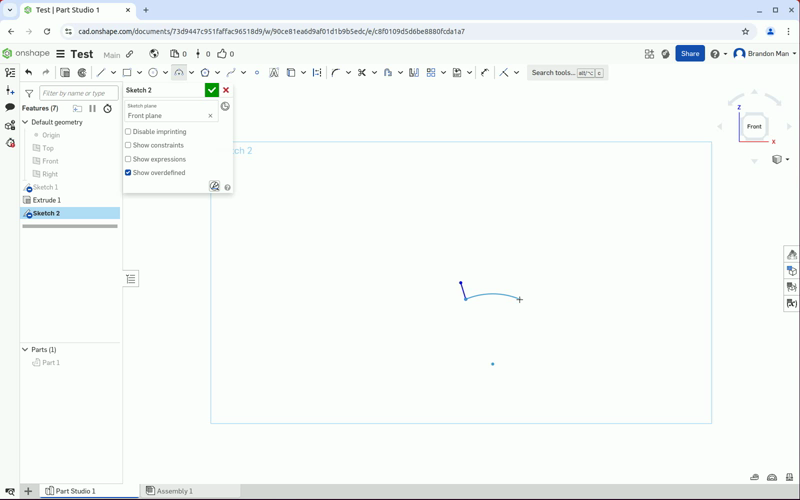
click(519, 299)
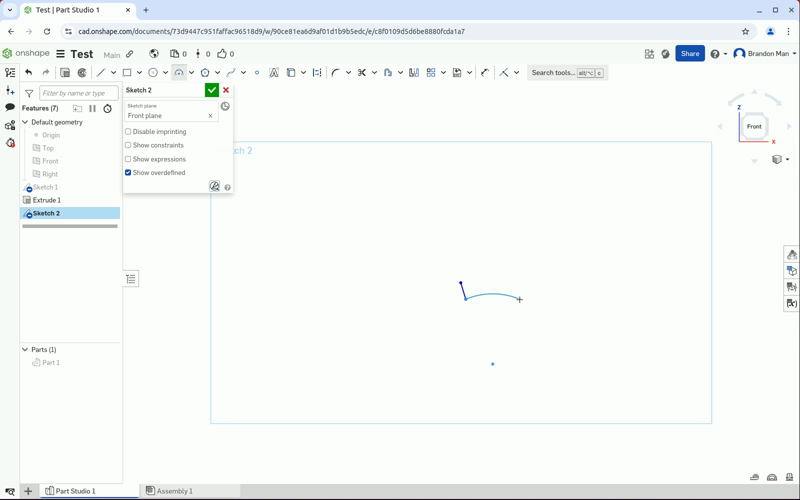
mouse_move(492, 312)
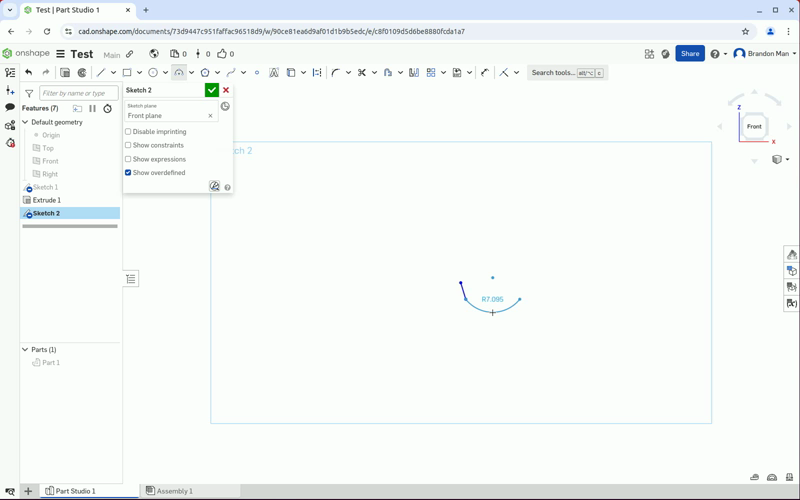
click(492, 312)
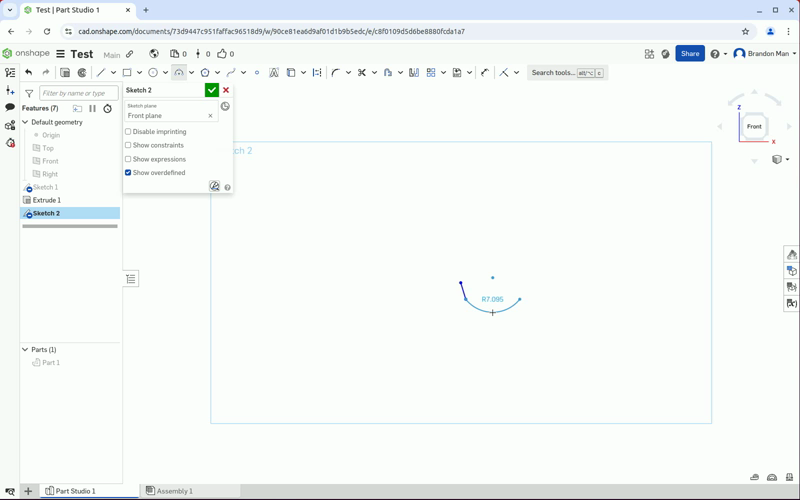
key_up(shift)
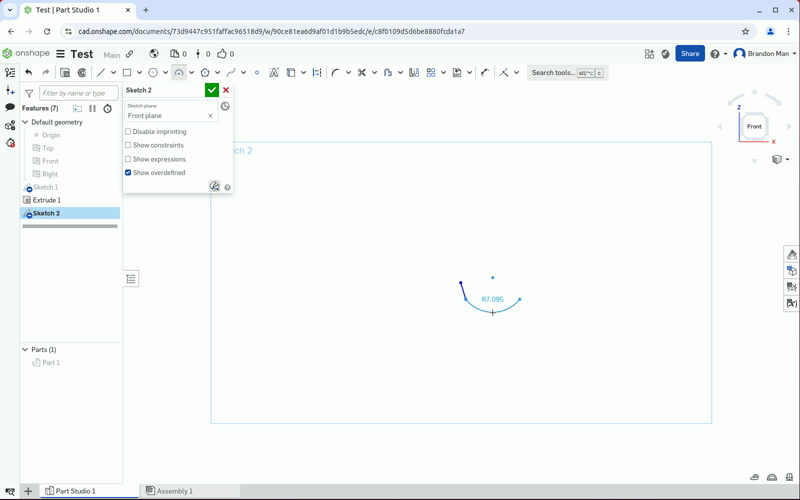
key(esc)
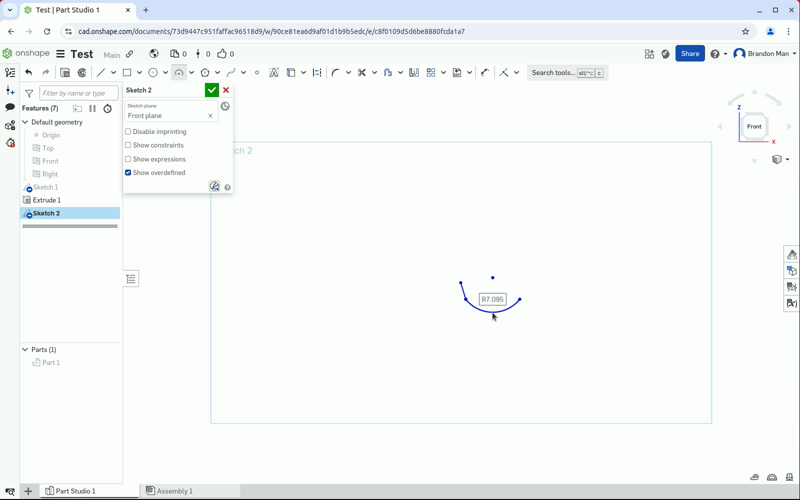
key(l)
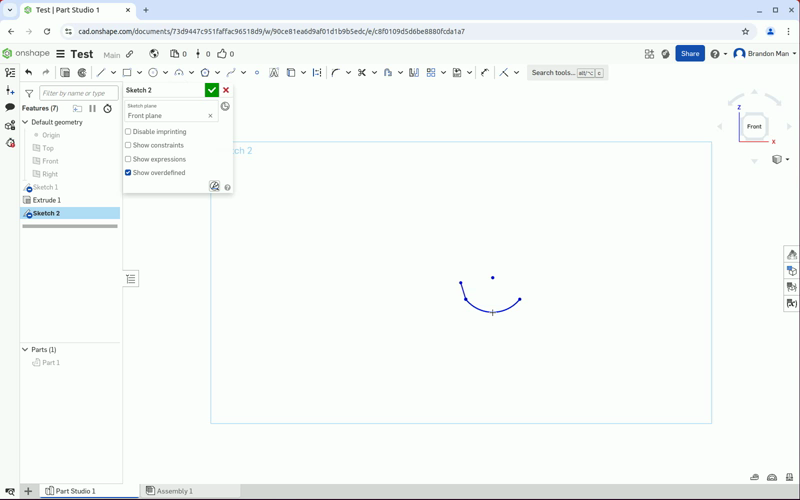
mouse_move(519, 299)
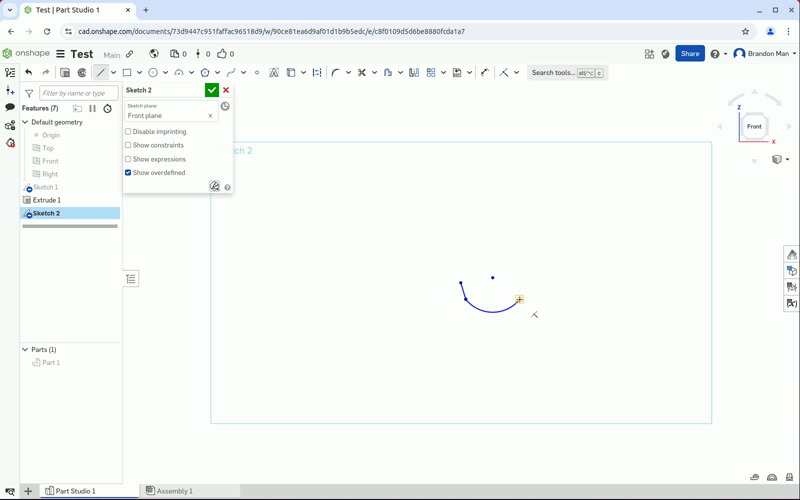
click(519, 299)
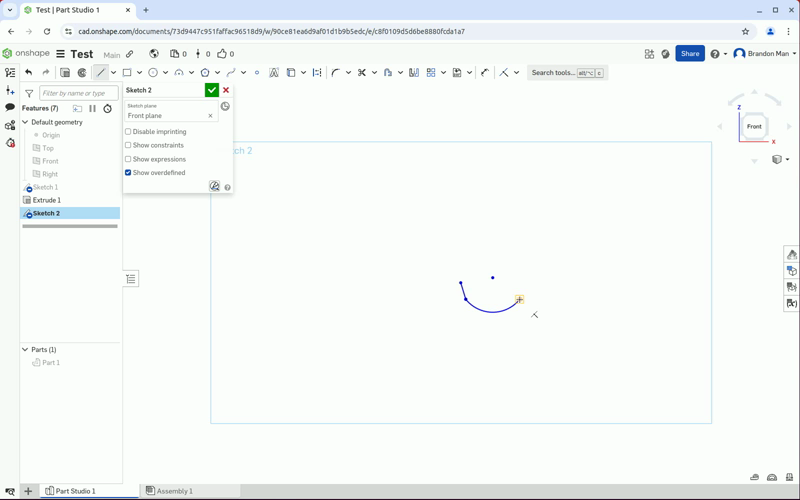
key_down(shift)
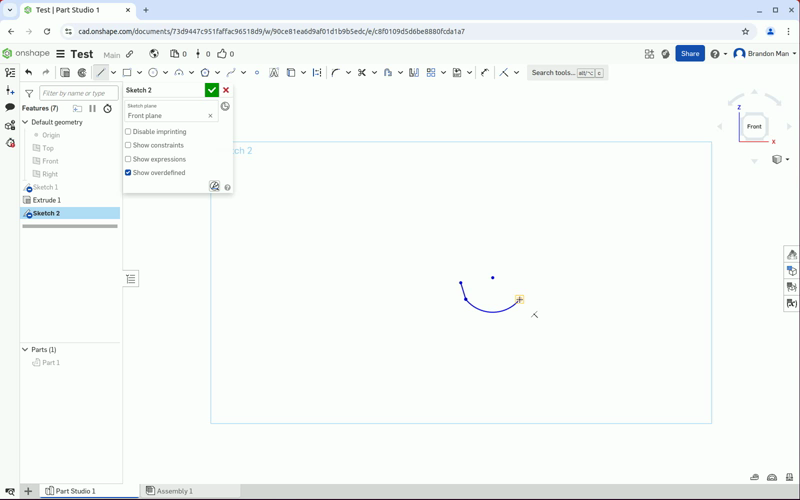
mouse_move(549, 299)
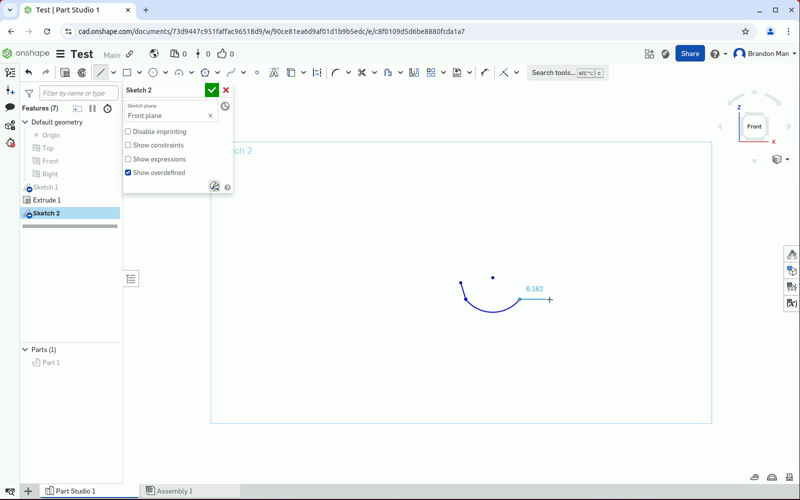
mouse_move(519, 258)
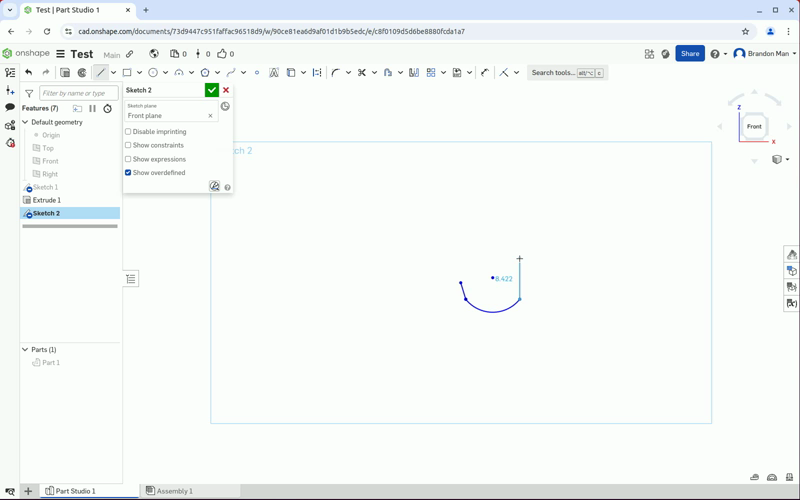
click(519, 258)
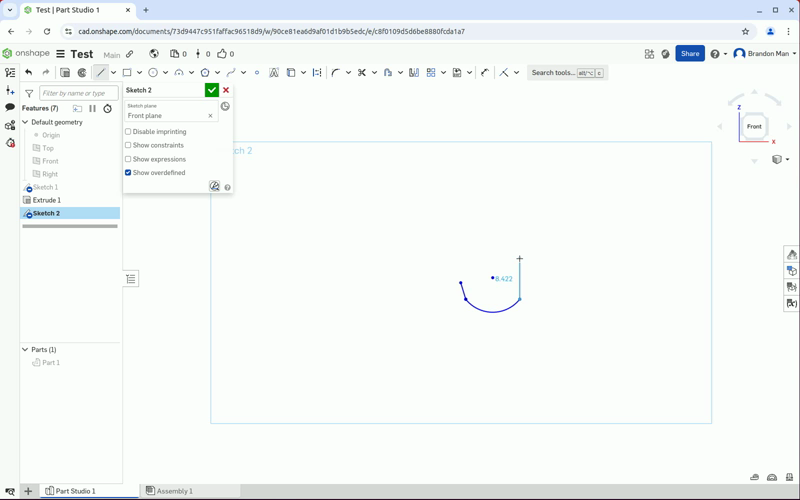
key_up(shift)
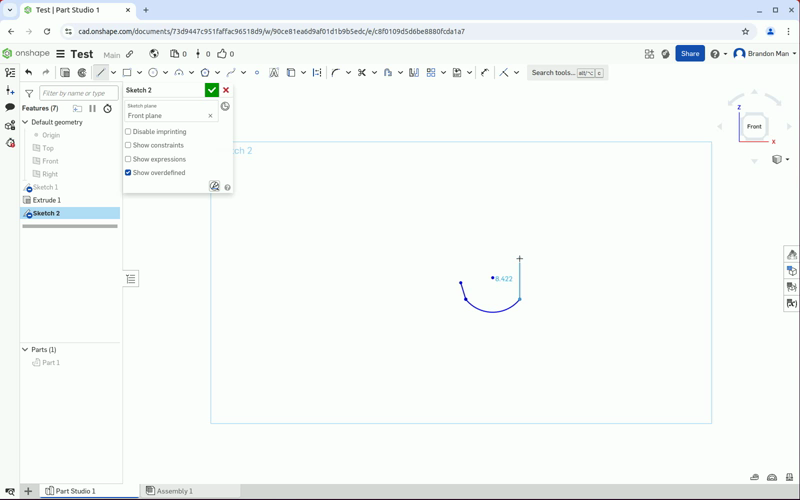
key_down(shift)
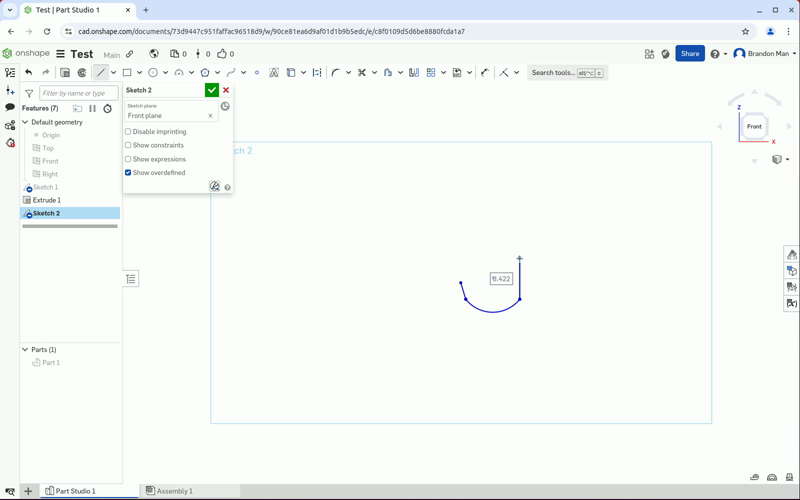
mouse_move(549, 258)
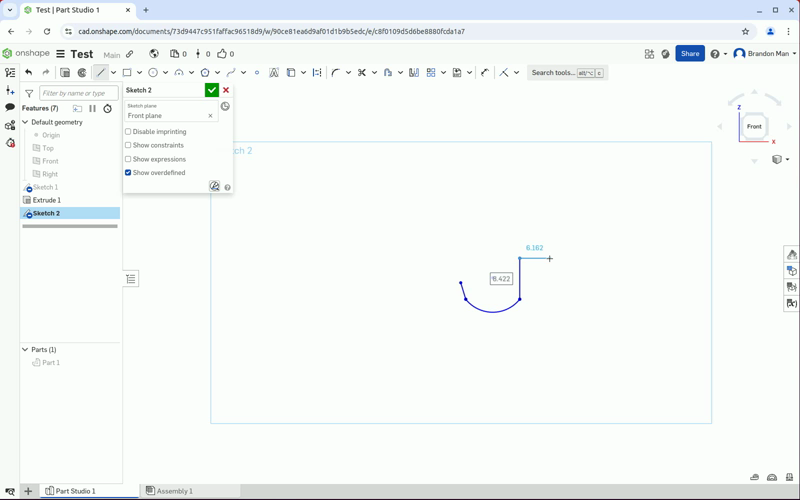
mouse_move(502, 275)
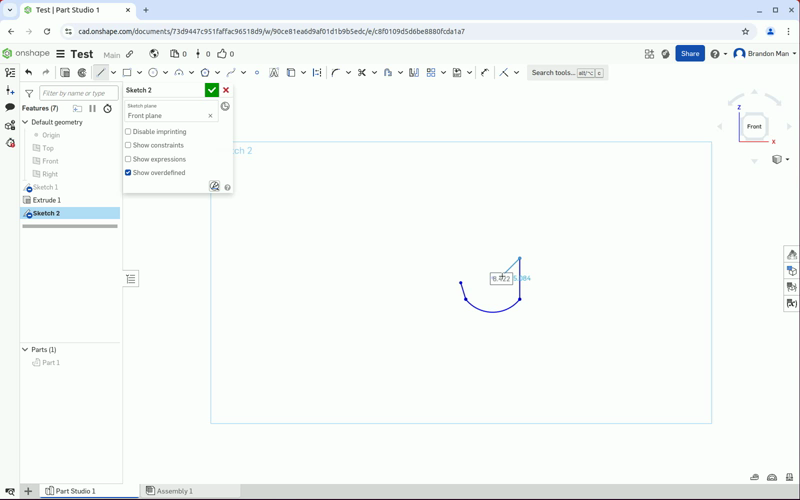
click(502, 275)
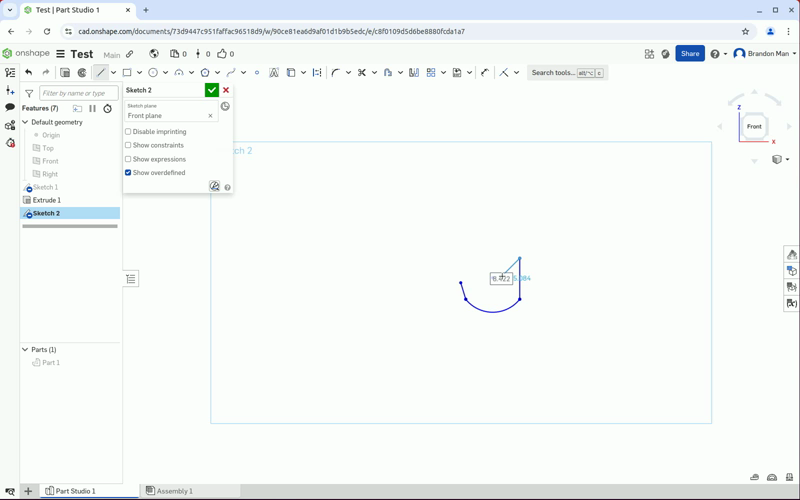
key_up(shift)
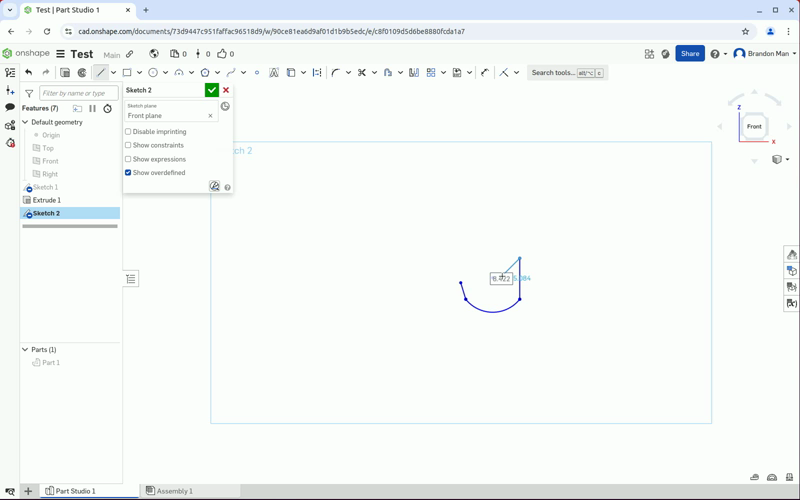
key(esc)
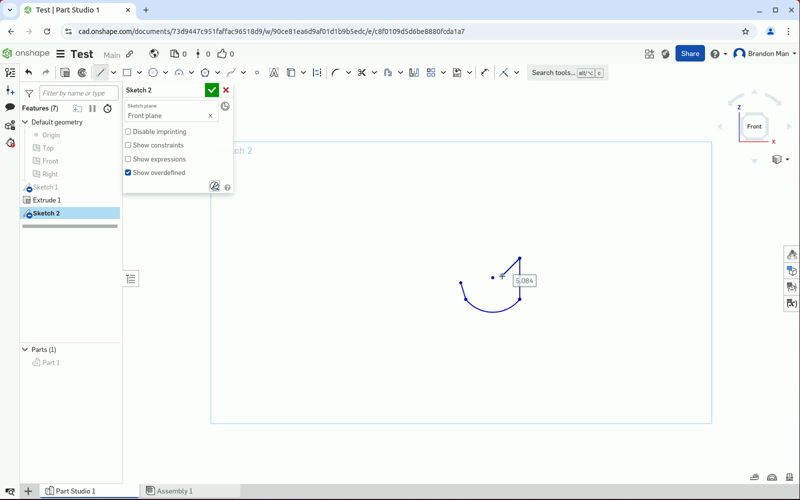
key(a)
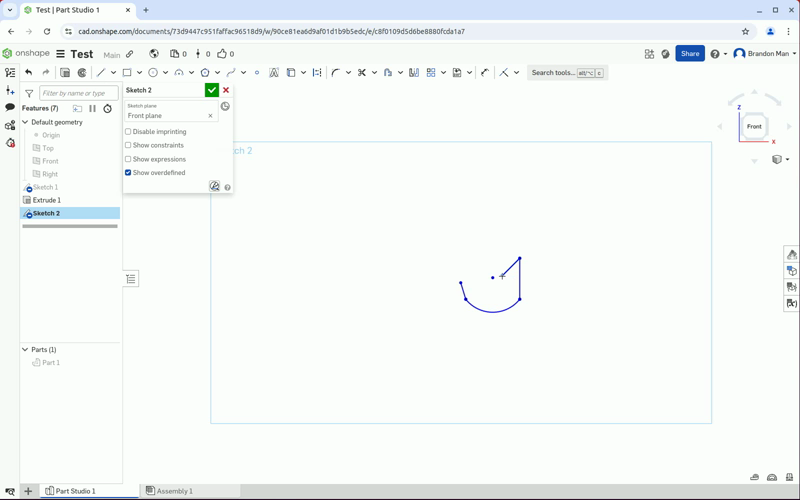
mouse_move(502, 275)
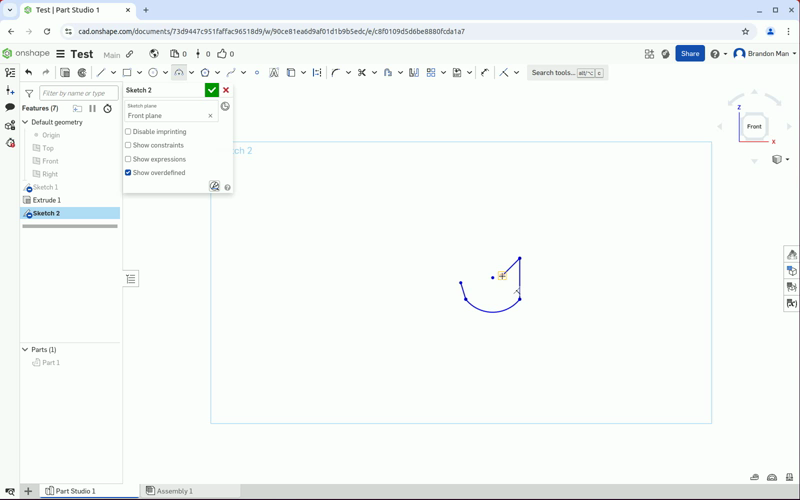
click(502, 275)
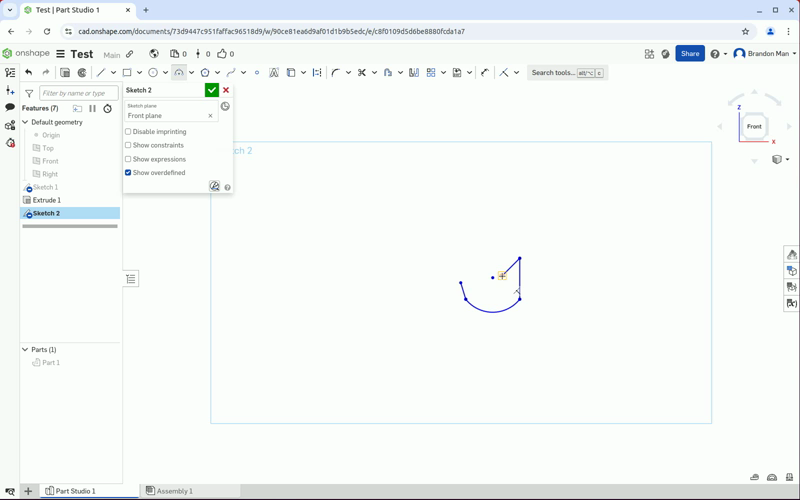
key_down(shift)
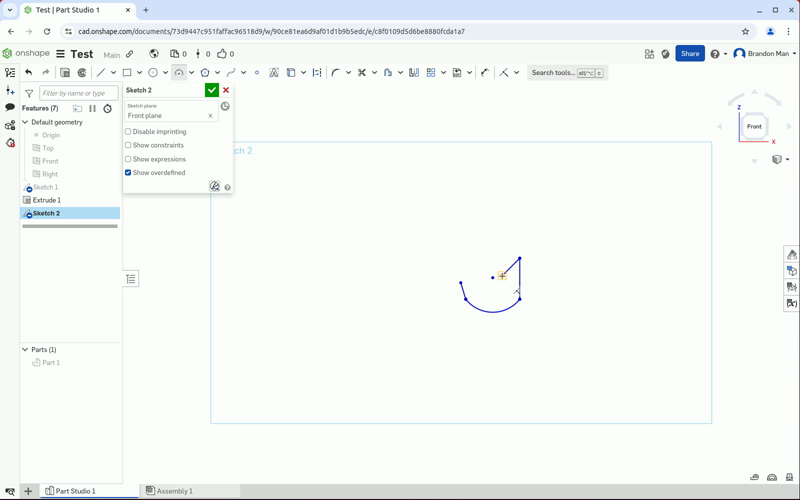
mouse_move(508, 299)
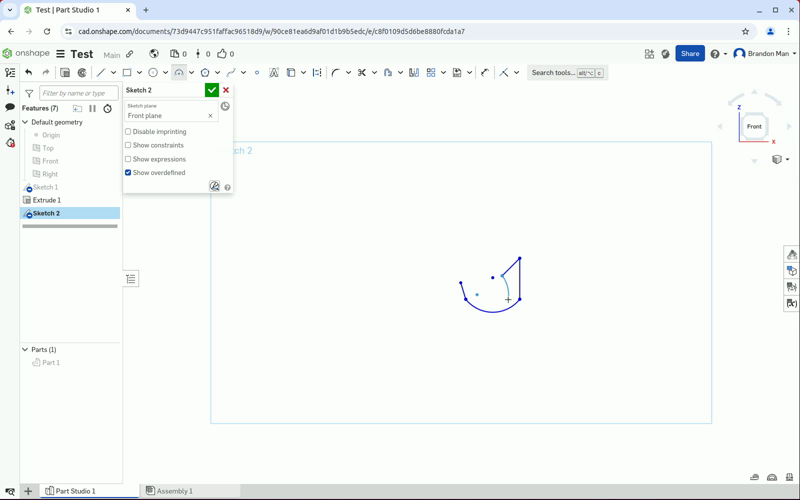
click(508, 299)
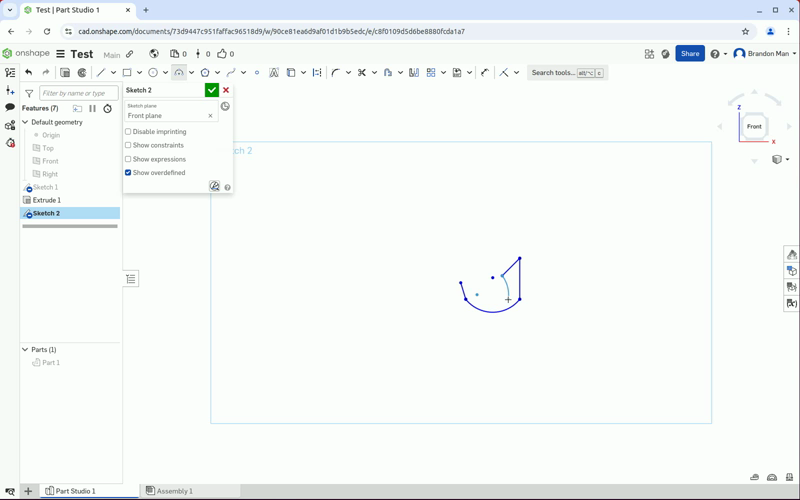
mouse_move(513, 285)
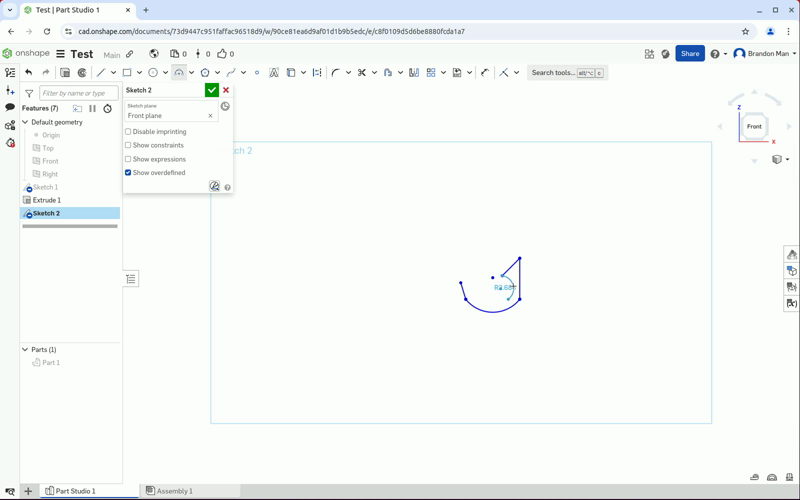
click(513, 285)
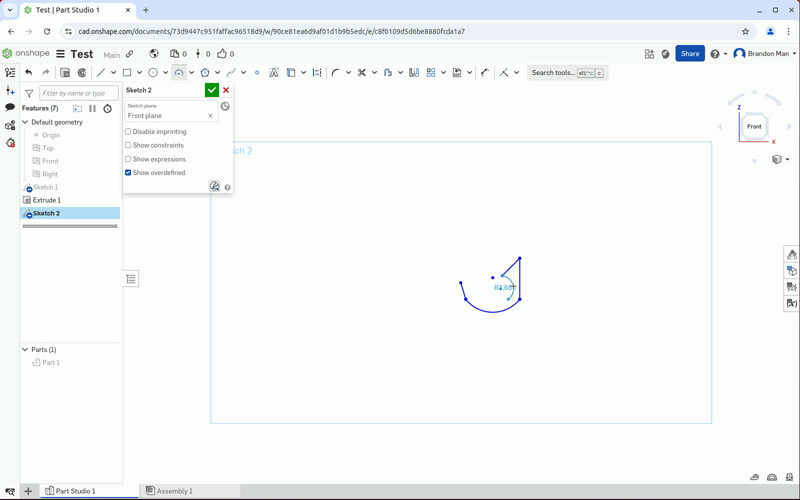
key_up(shift)
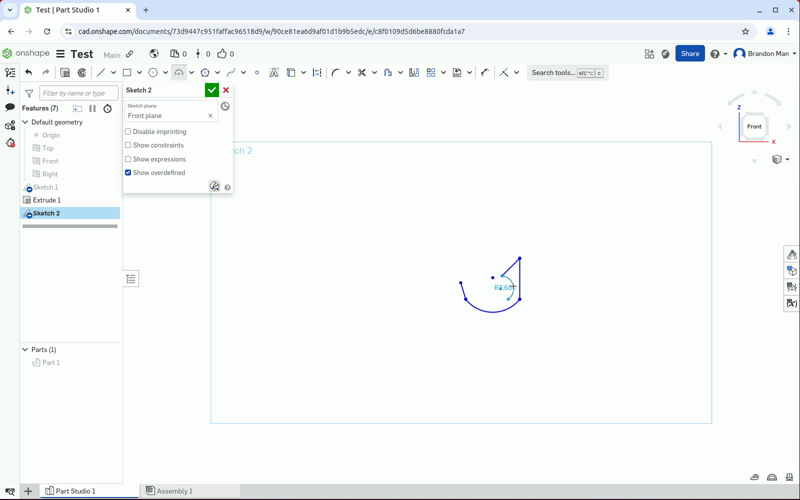
mouse_move(508, 299)
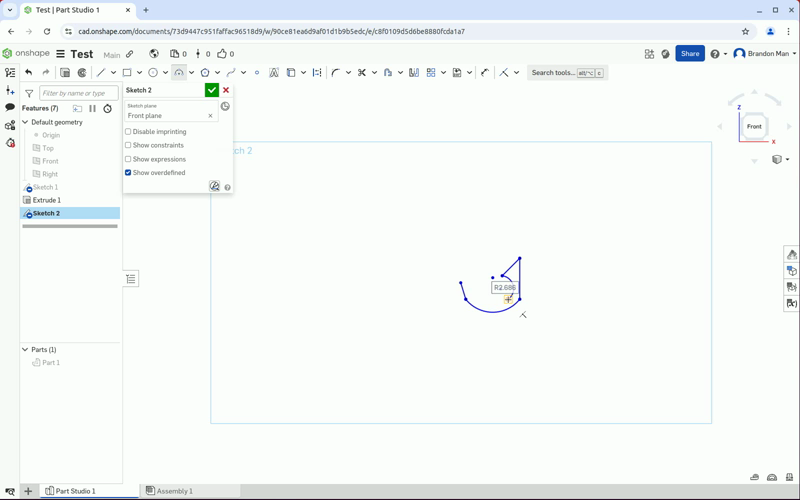
click(508, 299)
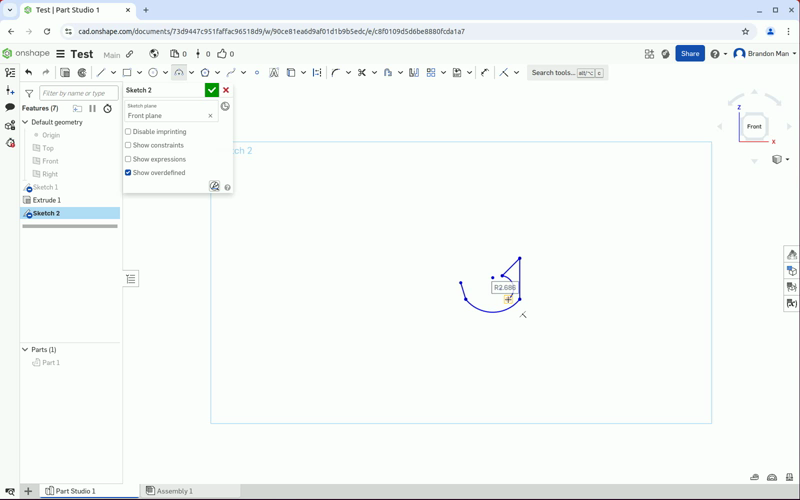
key_down(shift)
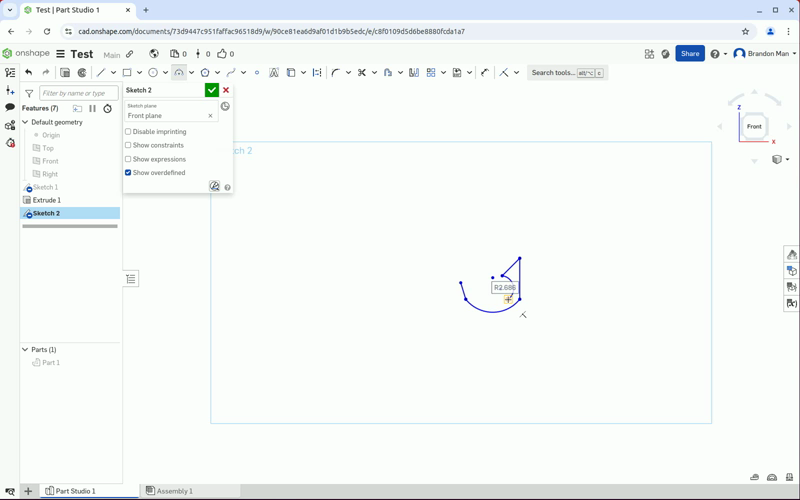
mouse_move(478, 299)
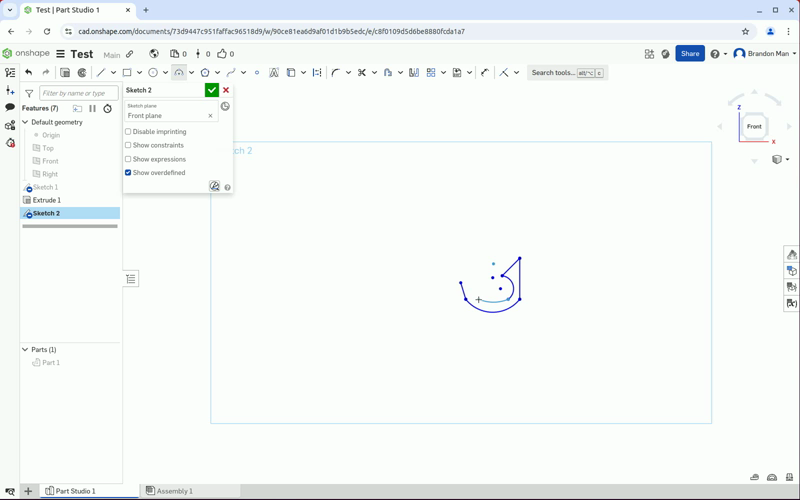
click(478, 299)
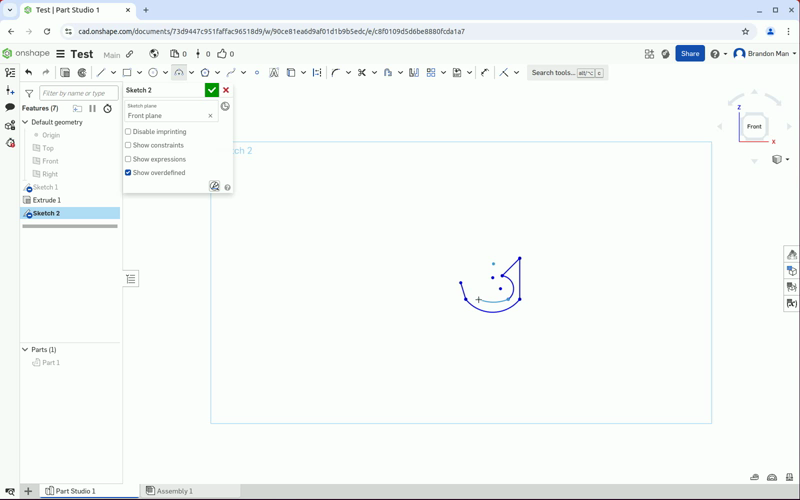
mouse_move(493, 304)
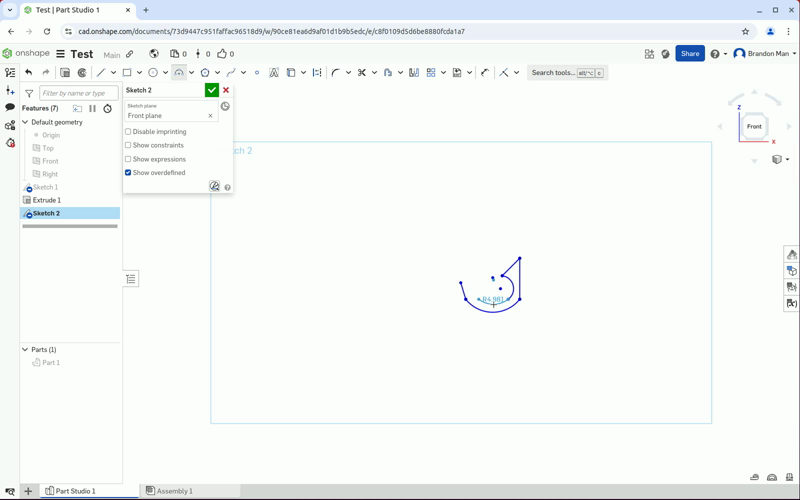
click(493, 304)
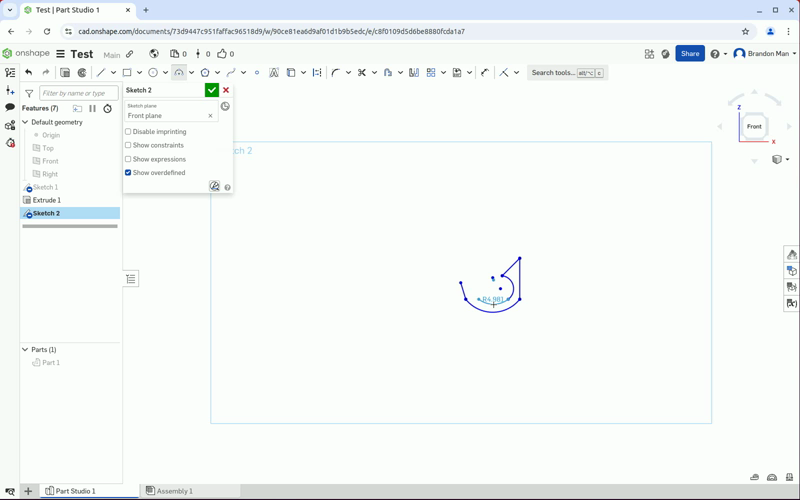
key_up(shift)
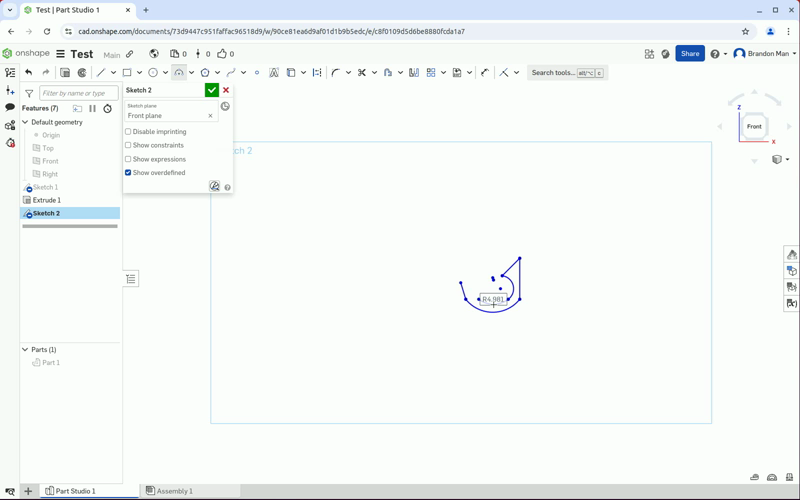
key(esc)
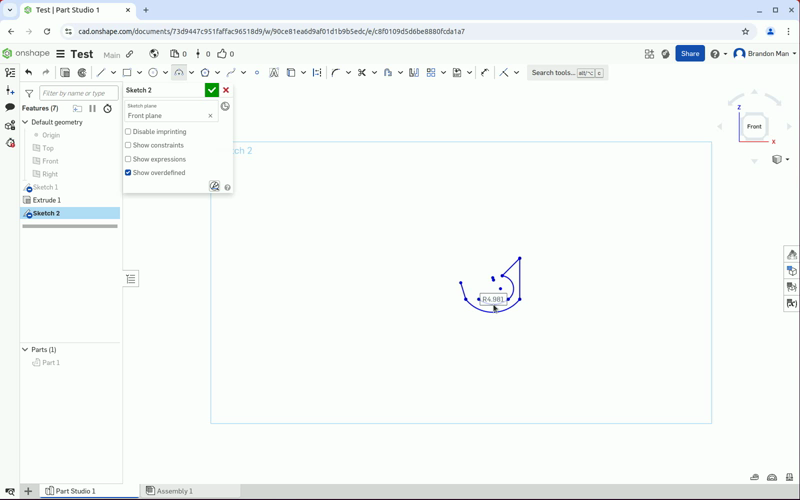
key(l)
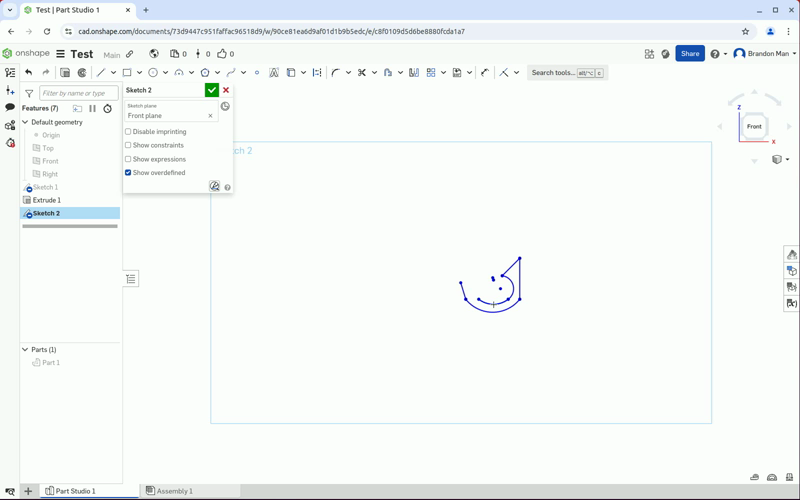
mouse_move(478, 299)
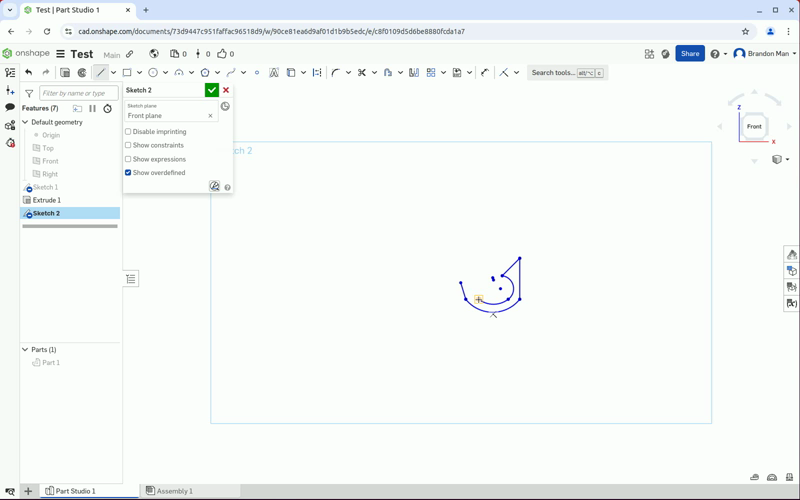
click(478, 299)
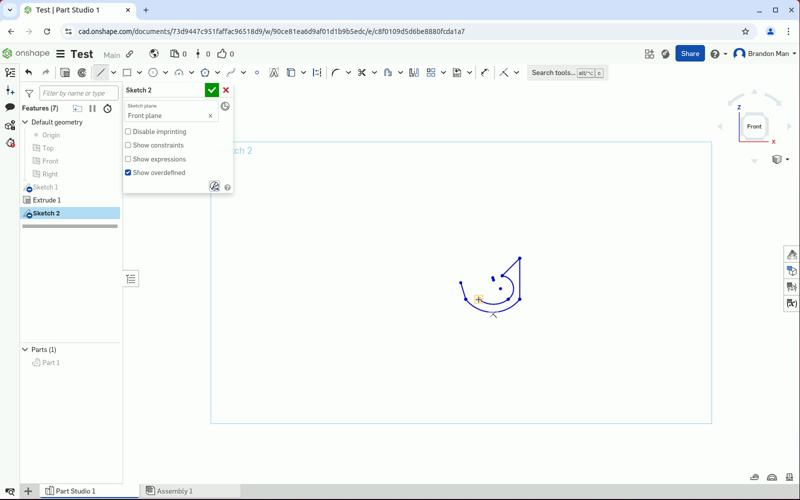
key_down(shift)
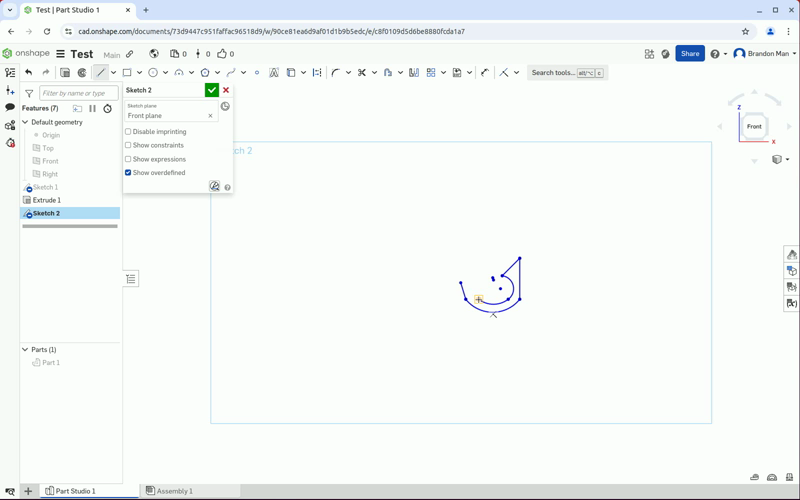
mouse_move(508, 299)
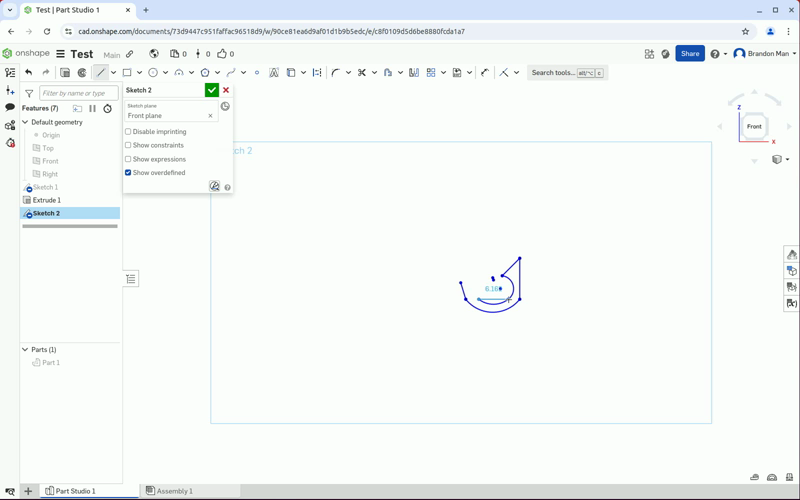
mouse_move(471, 282)
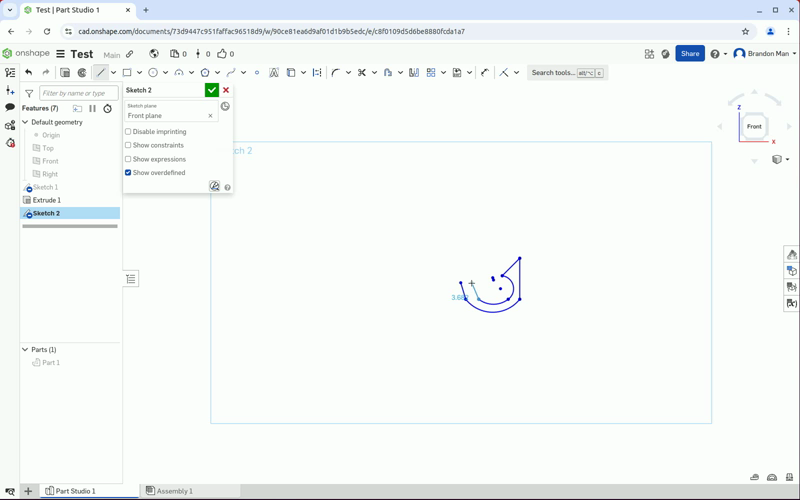
click(471, 282)
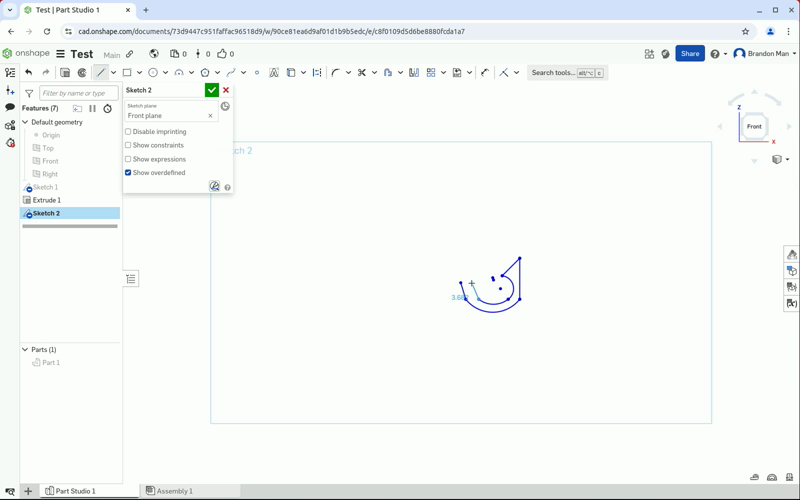
key_up(shift)
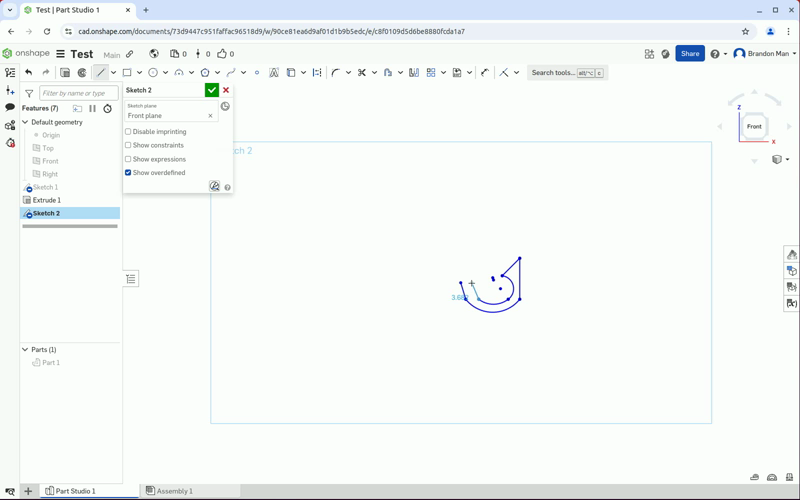
key_down(shift)
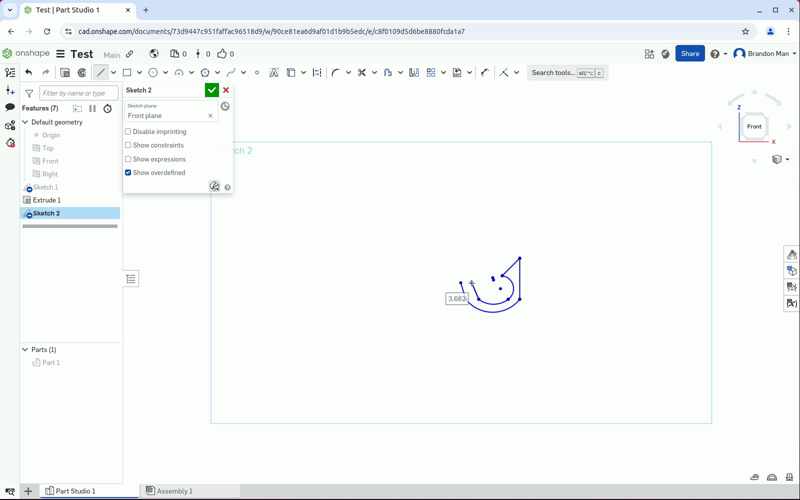
mouse_move(471, 170)
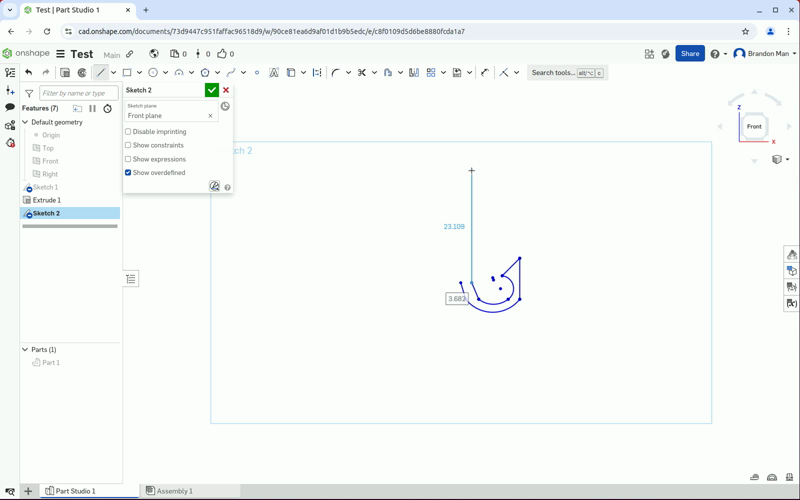
click(471, 170)
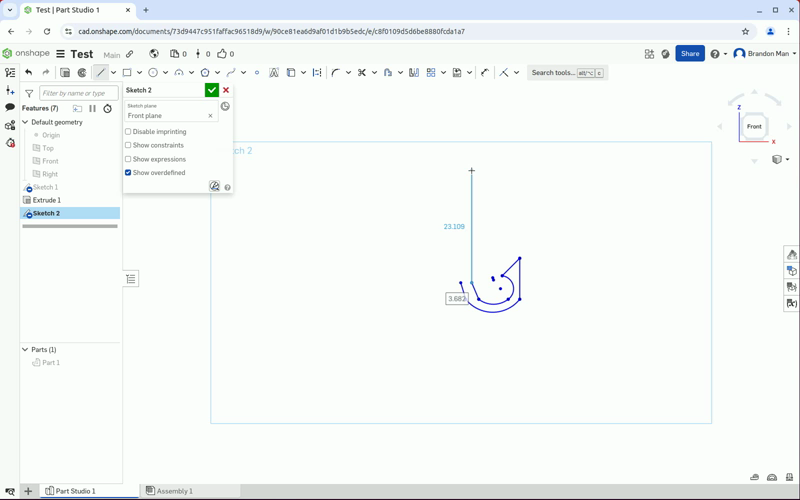
key_up(shift)
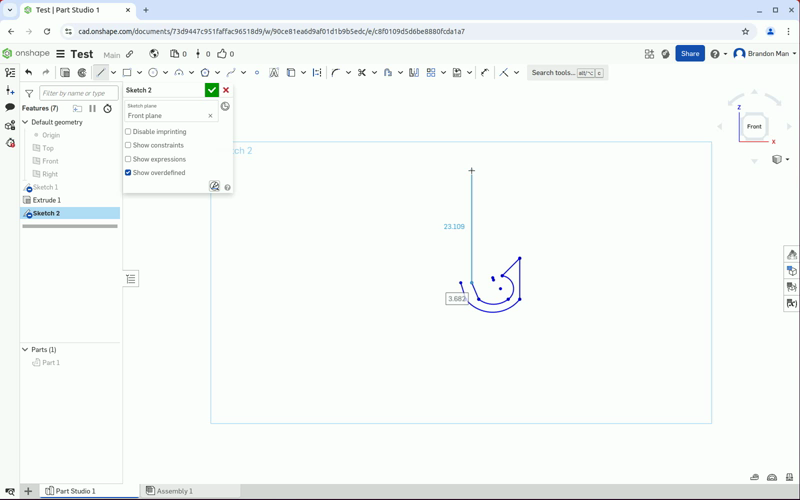
key_down(shift)
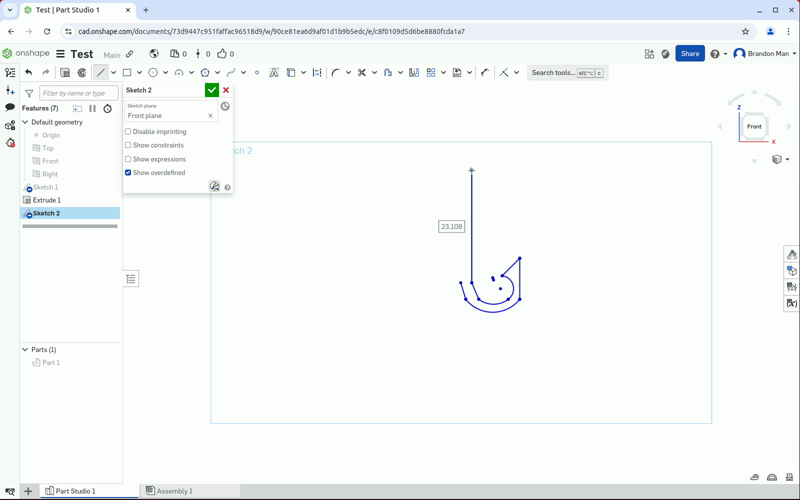
mouse_move(501, 170)
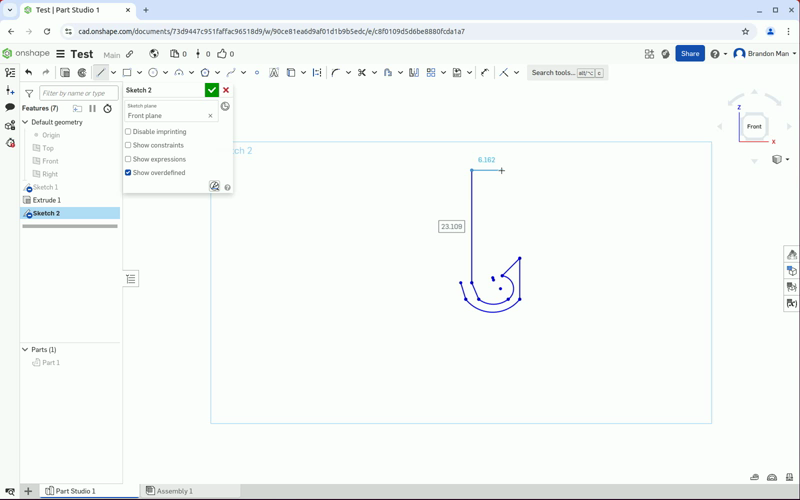
mouse_move(460, 170)
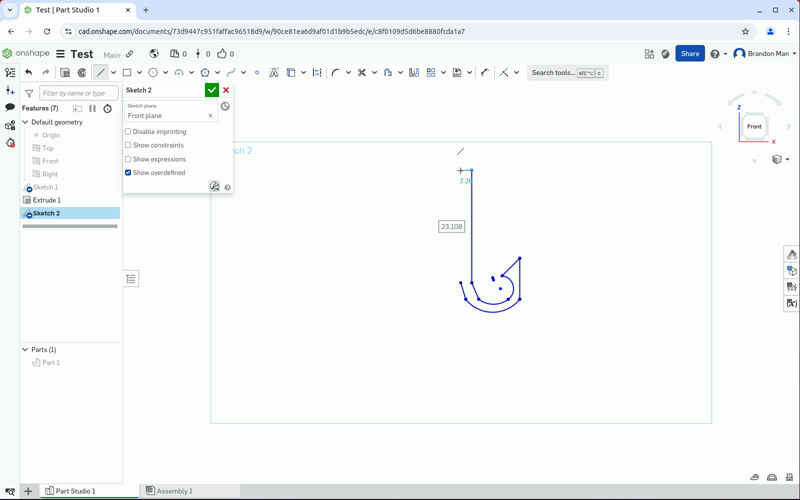
click(460, 170)
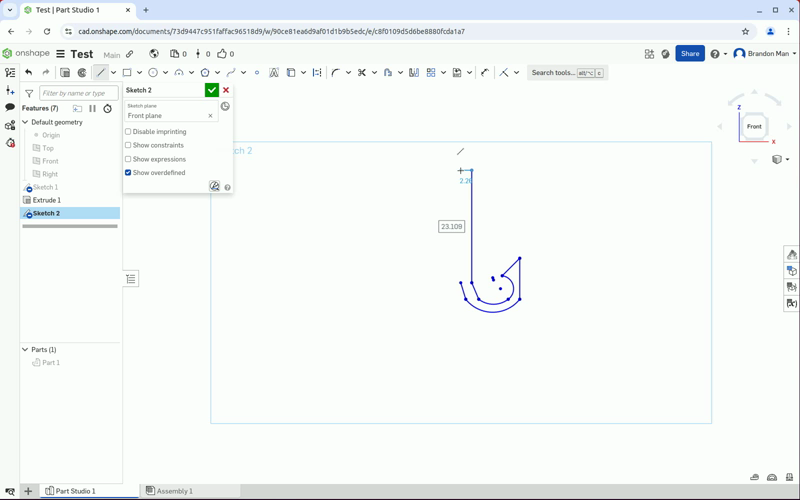
key_up(shift)
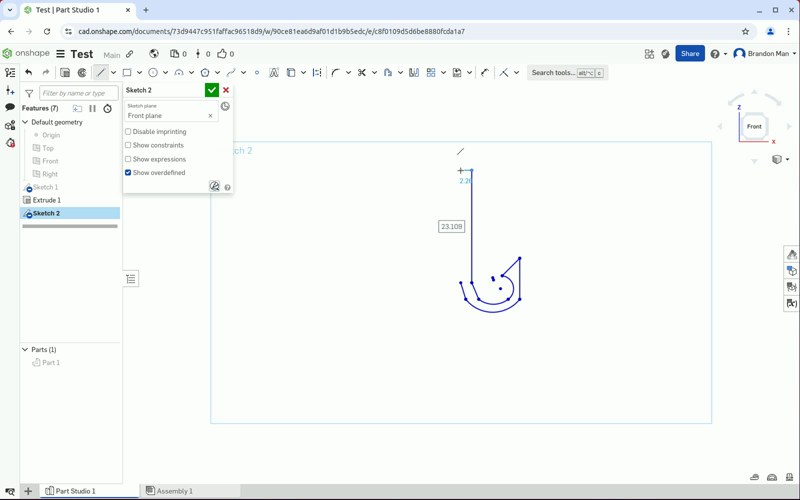
key_down(shift)
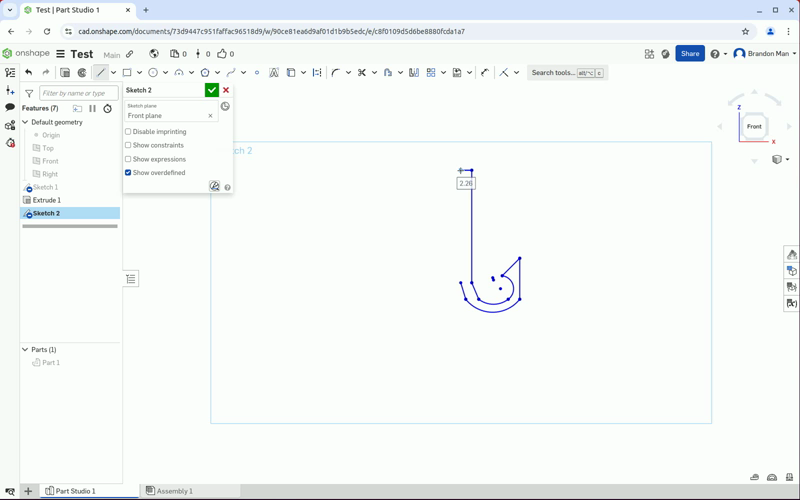
mouse_move(460, 282)
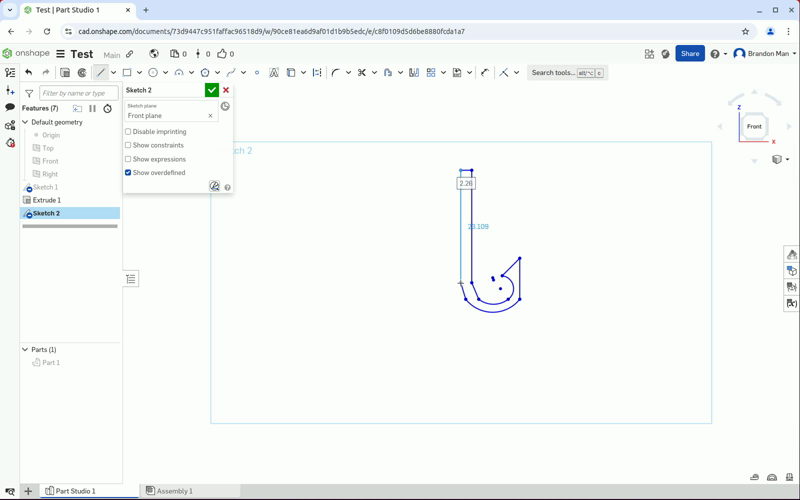
key_up(shift)
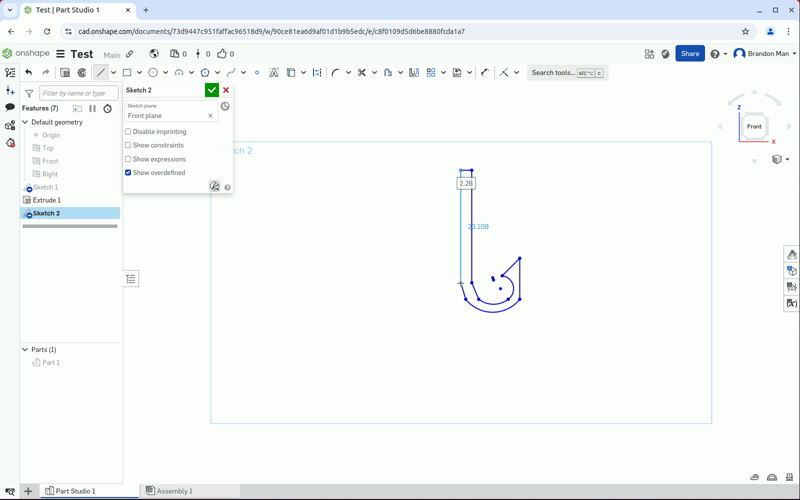
click(460, 282)
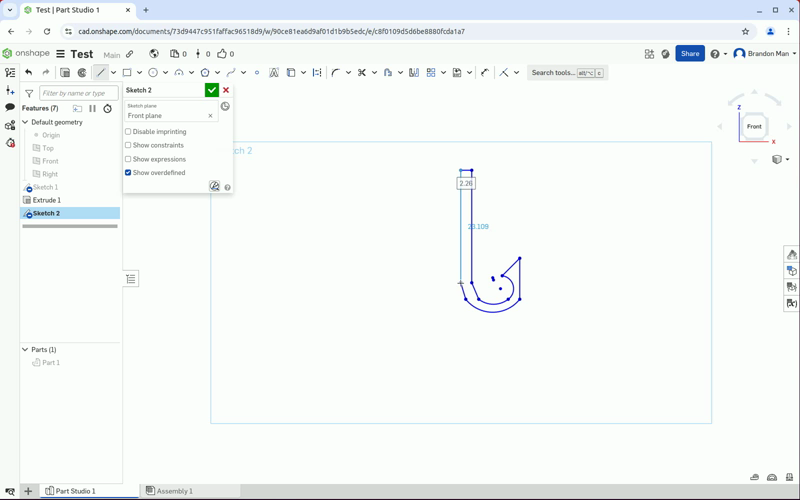
key(esc)
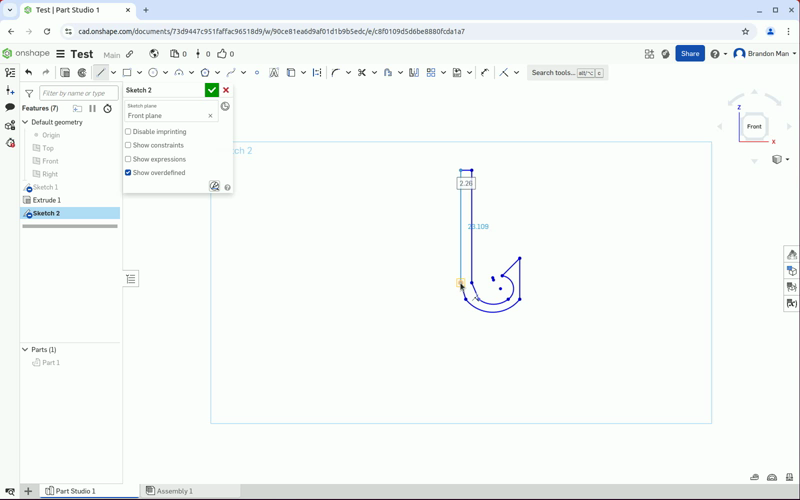
mouse_move(464, 218)
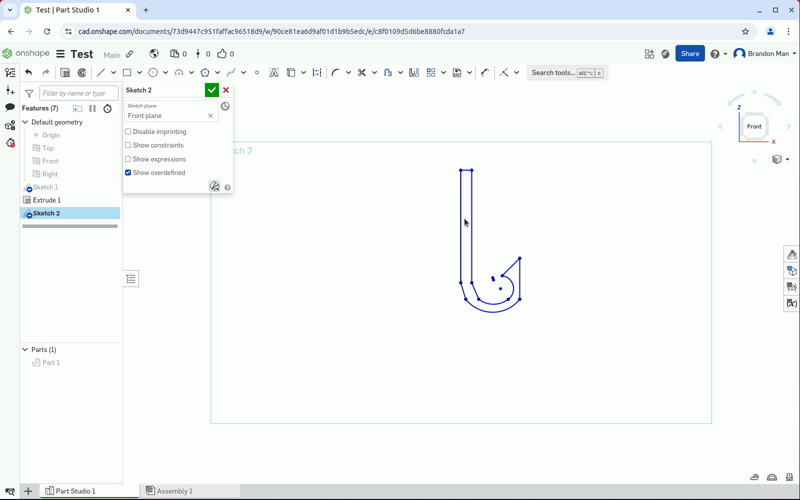
click(464, 218)
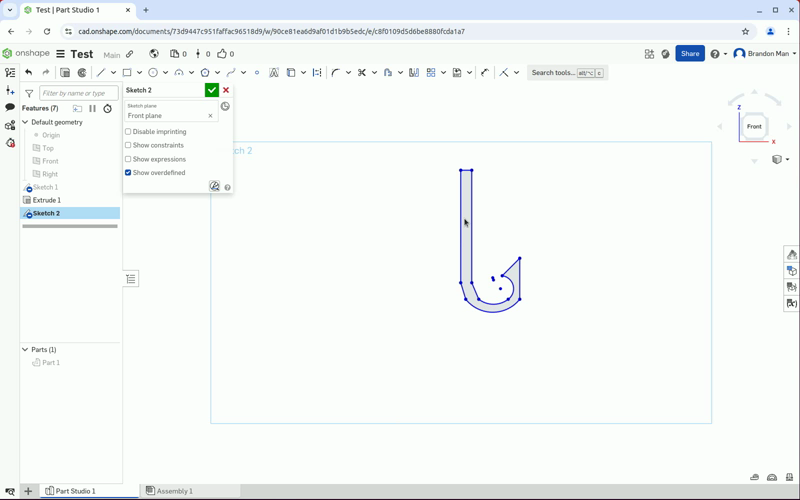
mouse_move(73, 352)
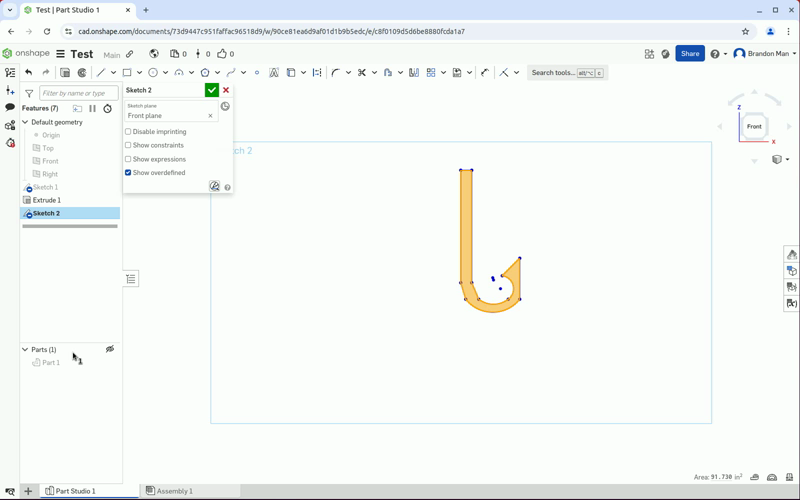
key(shift+y)
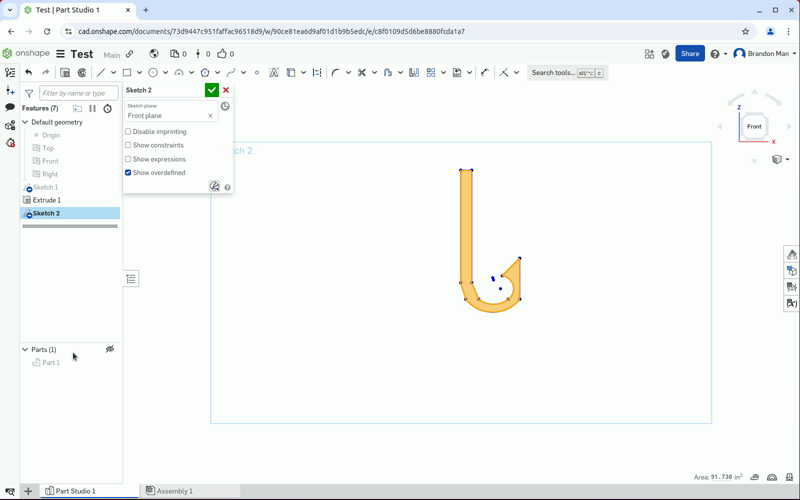
key(shift+e)
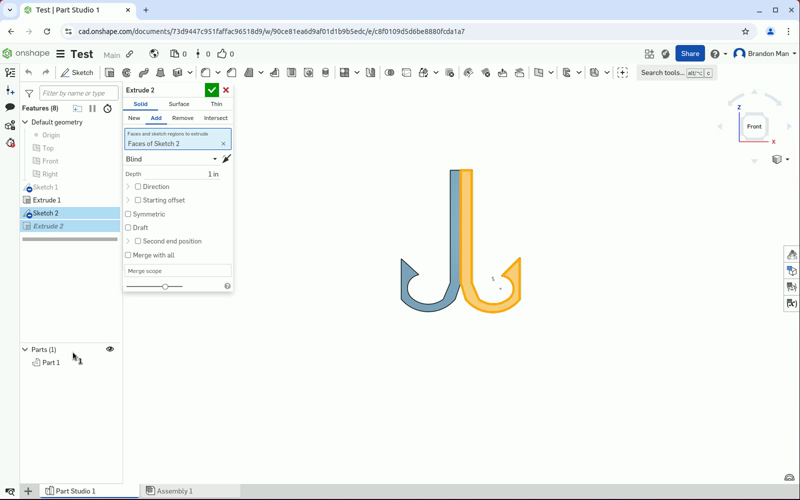
mouse_move(143, 106)
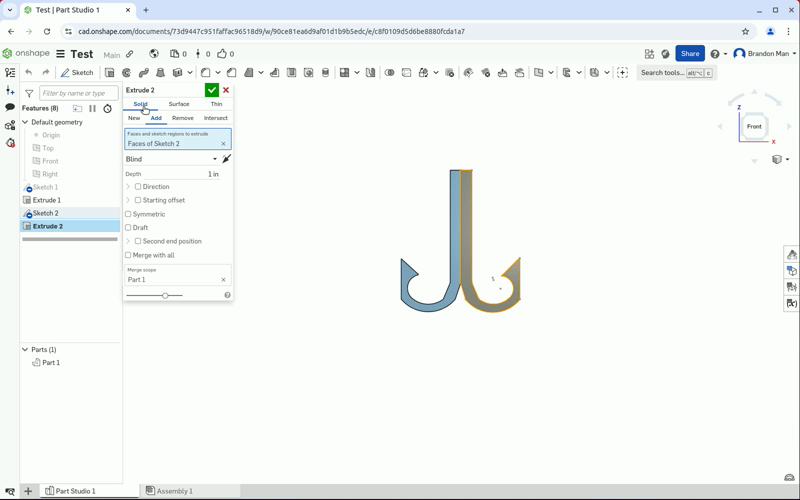
click(143, 106)
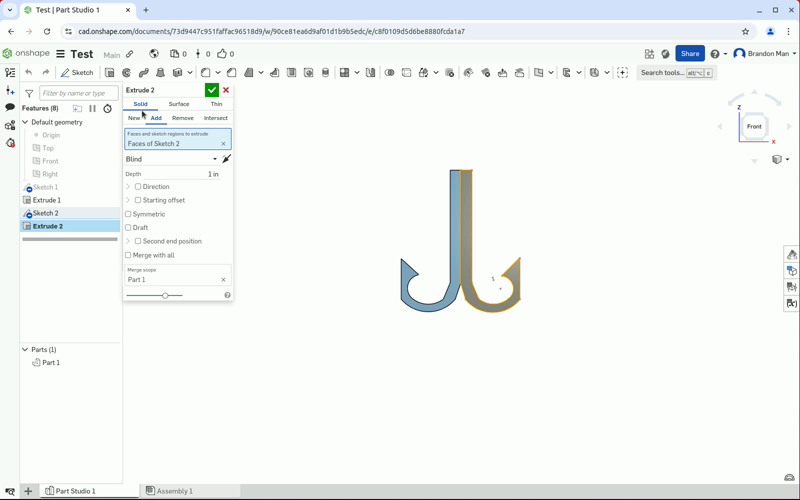
mouse_move(137, 120)
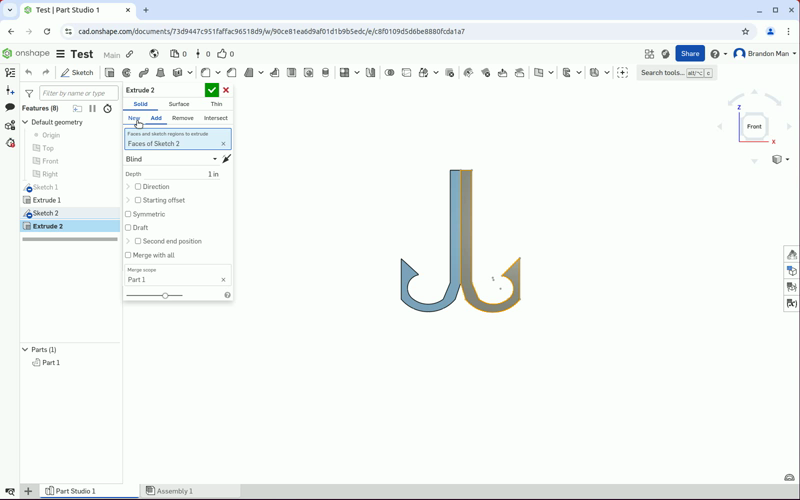
click(137, 120)
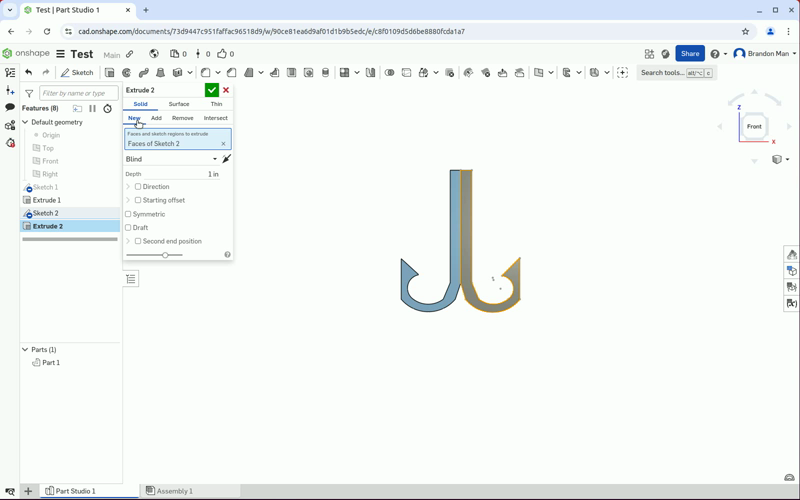
key(tab, 4)
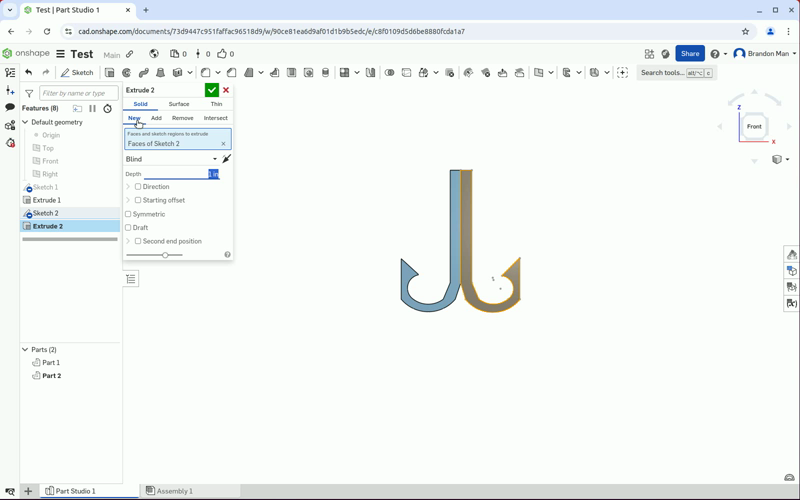
text(0.481)
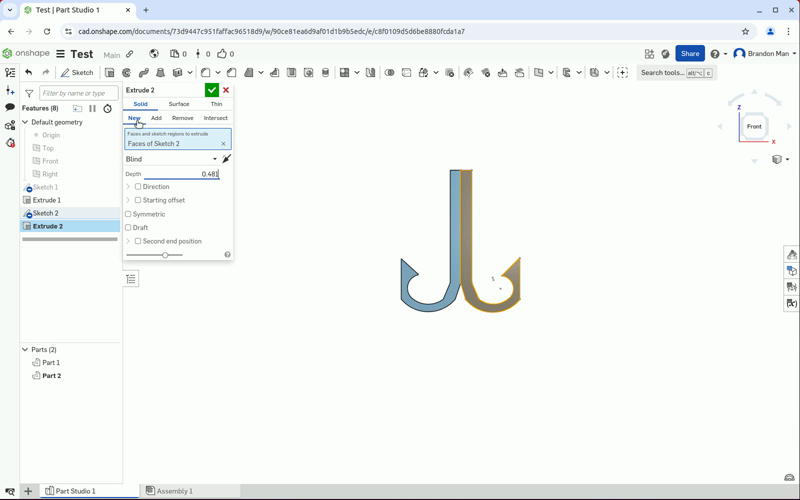
key(enter)
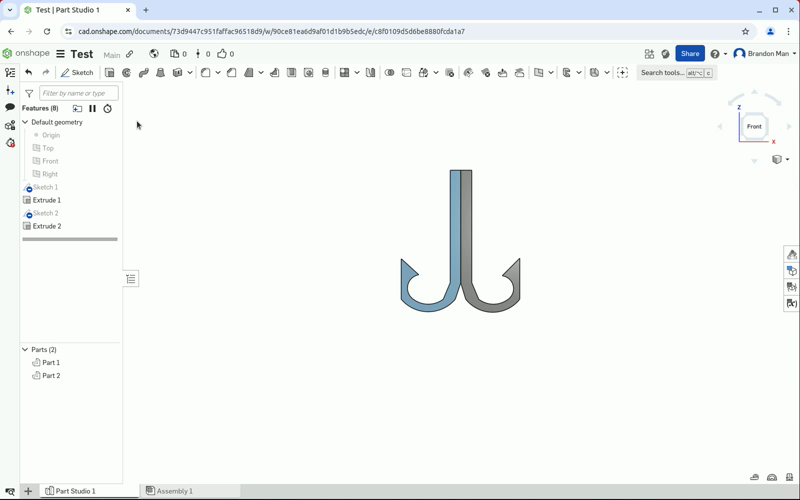
key(shift+h)
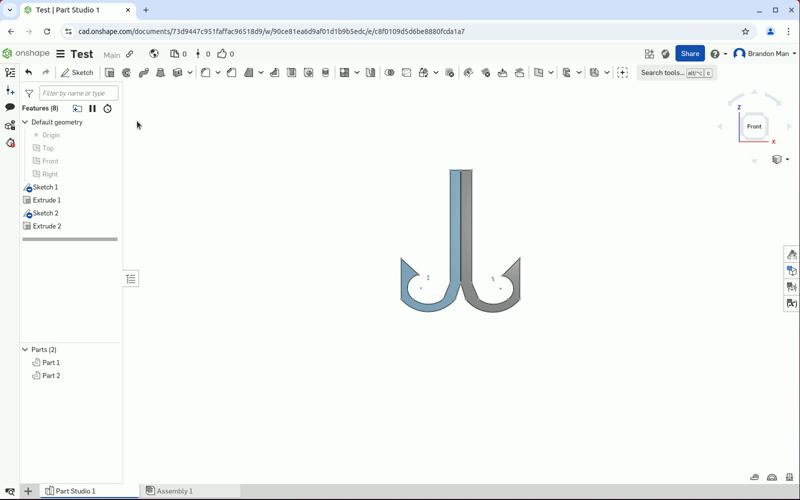
key(shift+h)
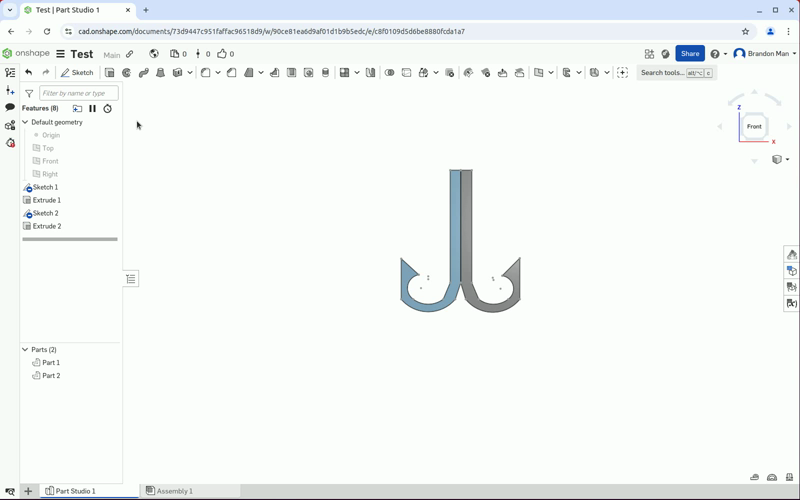
key(shift+7)
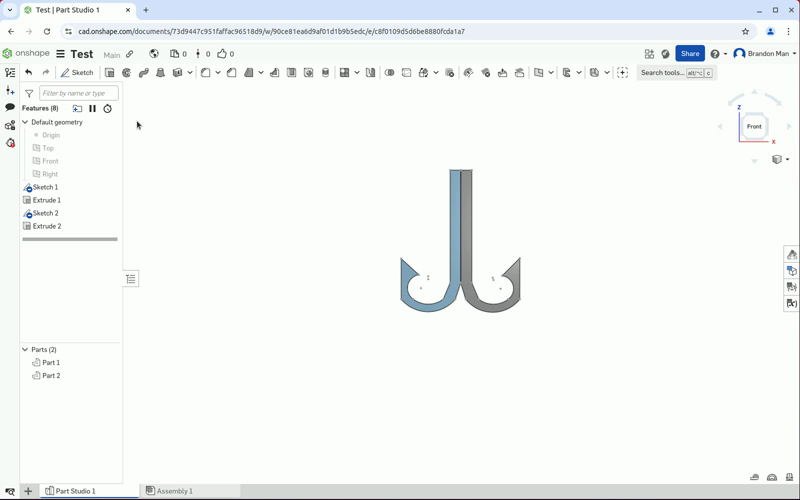
key(left, 2)
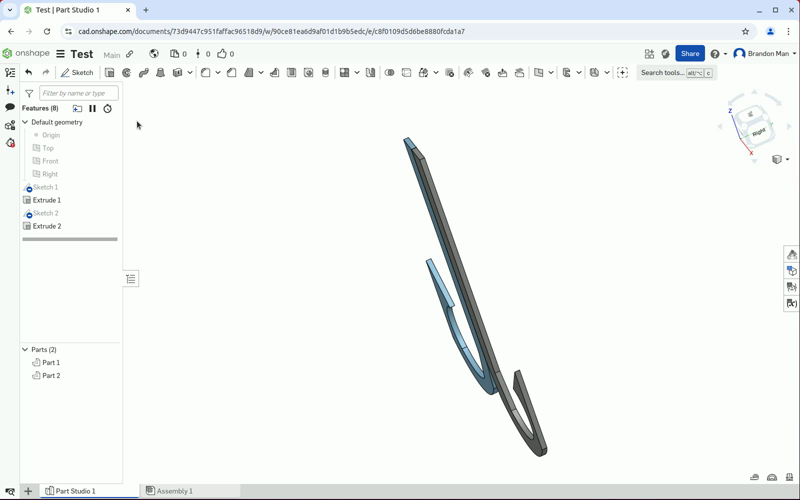
key(down, 2)
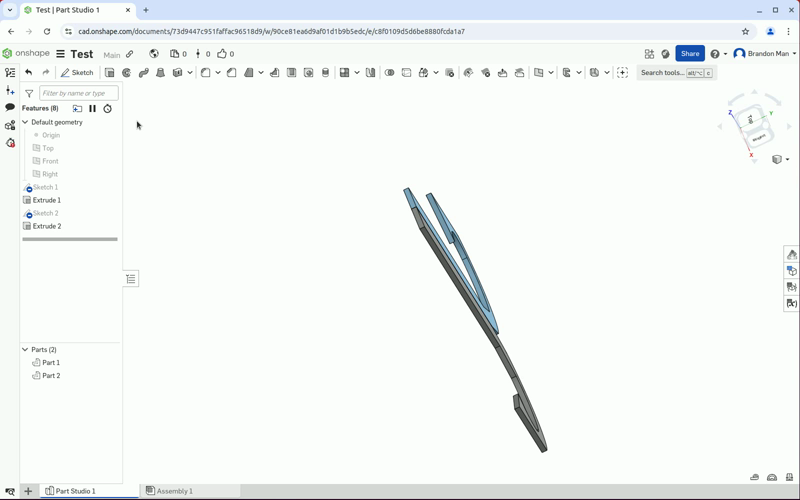
key(up, 2)
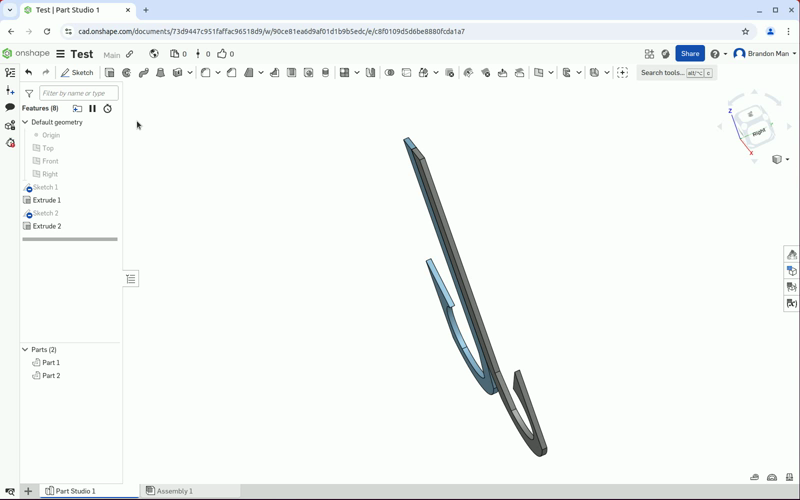
key(right, 2)
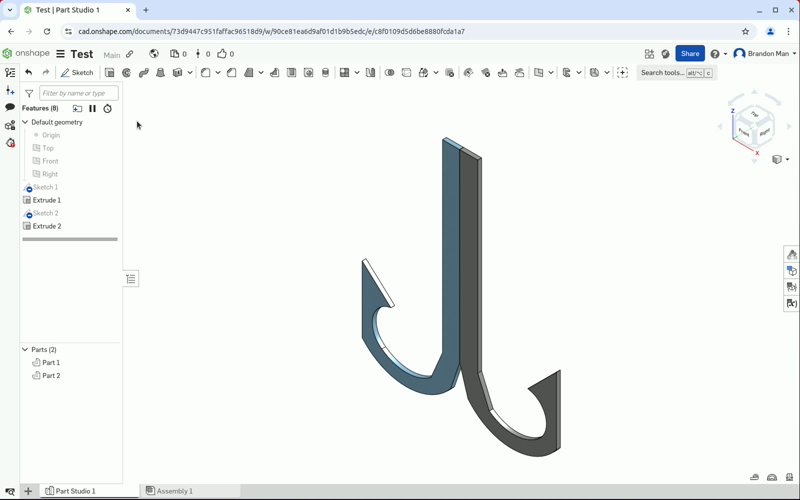
mouse_move(73, 189)
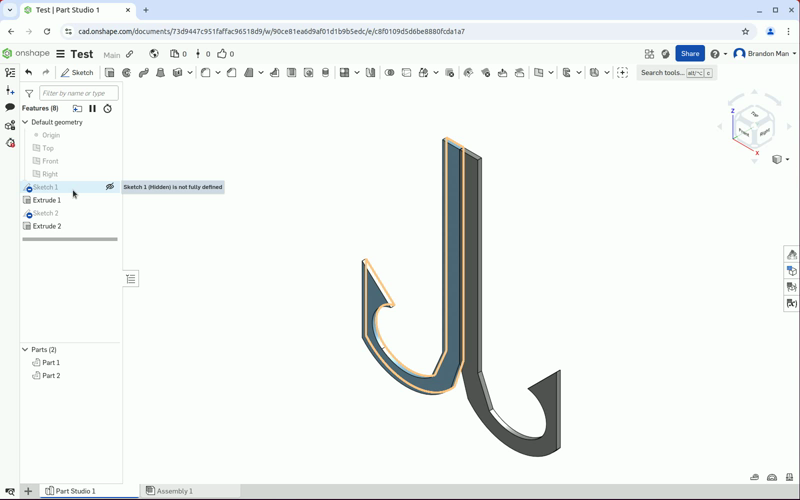
click(73, 189)